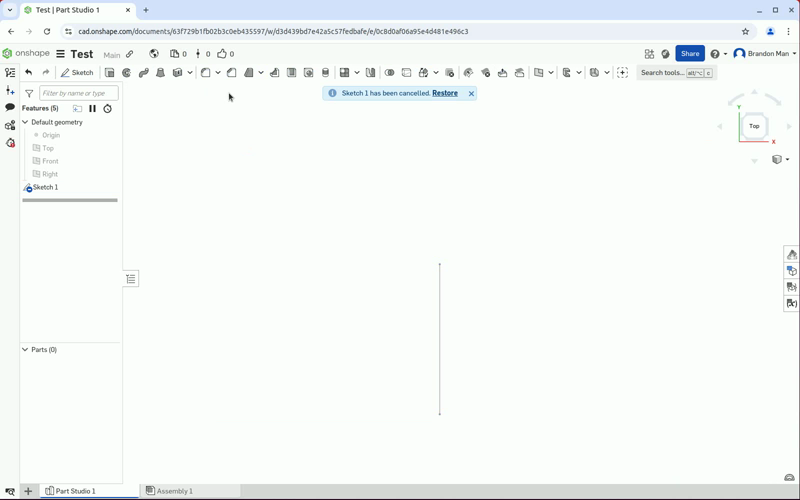
key(shift+h)
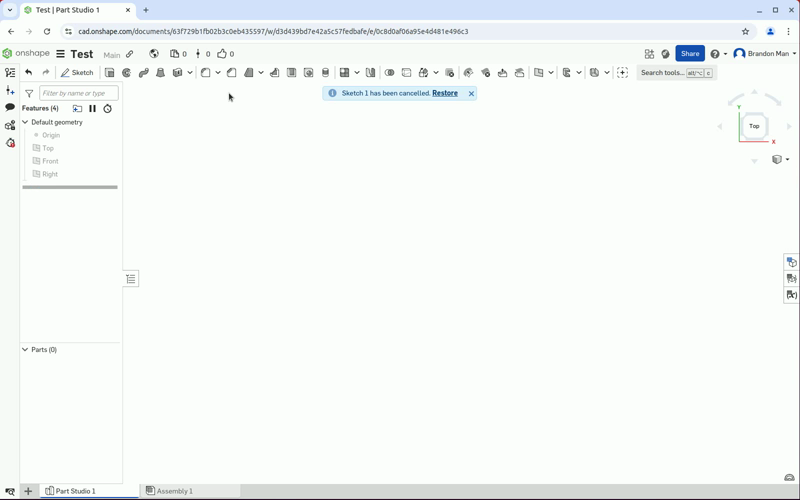
mouse_move(73, 352)
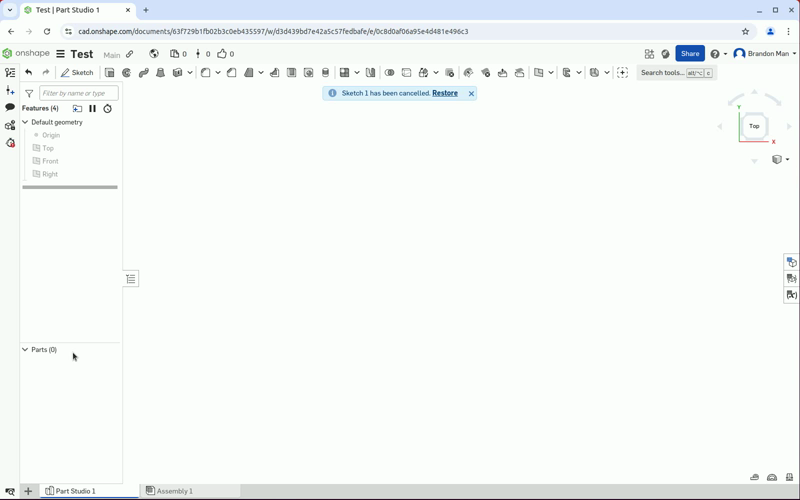
key(y)
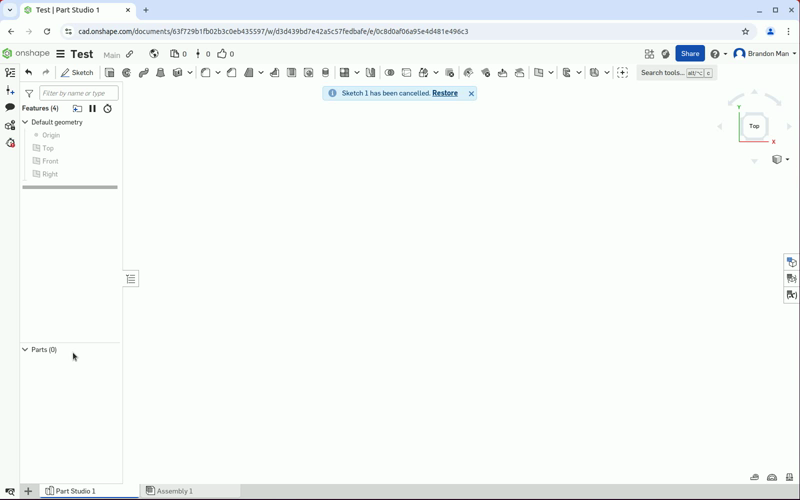
key(shift+p)
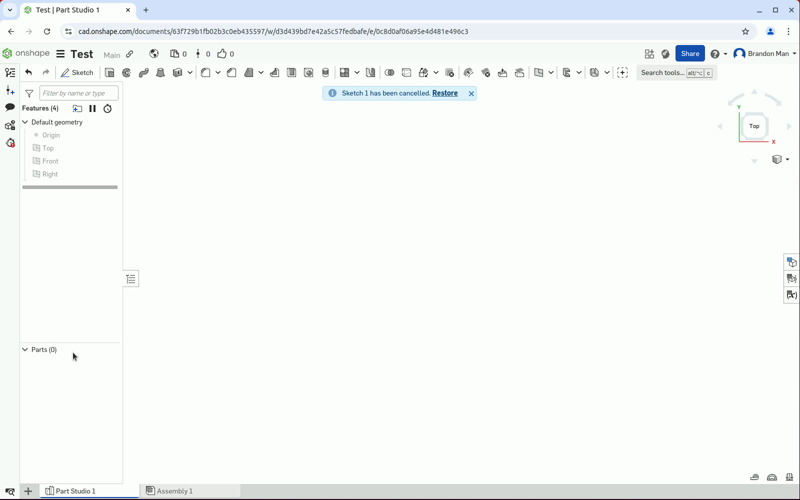
key(space)
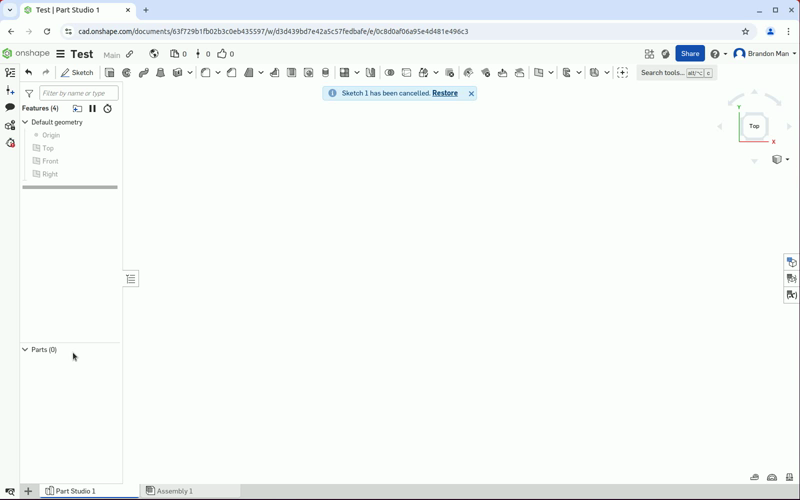
key_down(shift)
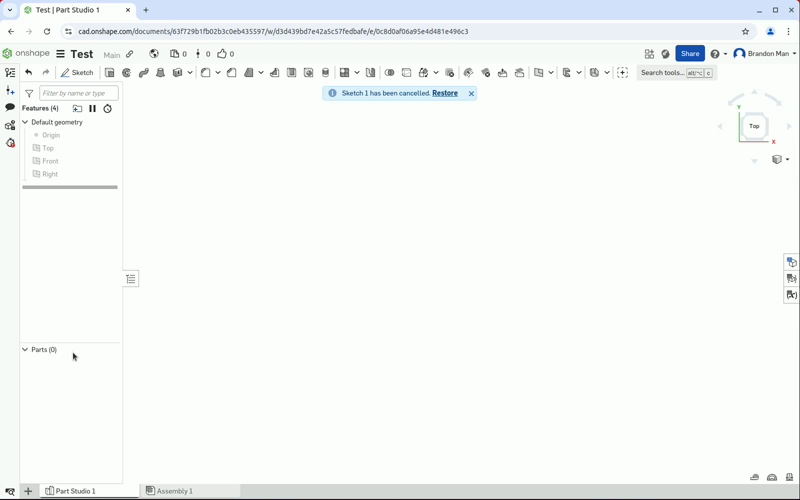
key(up)
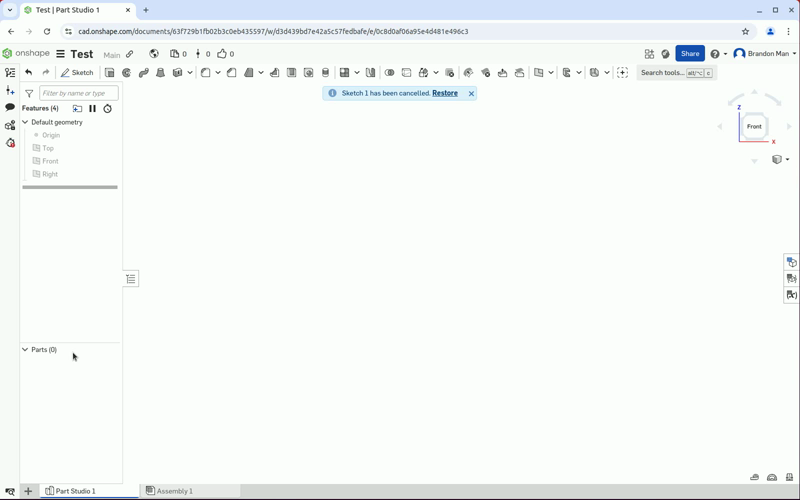
key_up(shift)
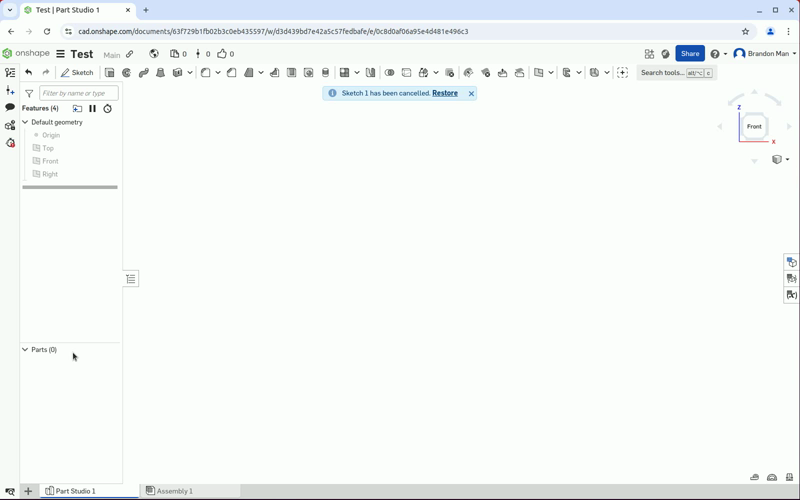
mouse_move(73, 352)
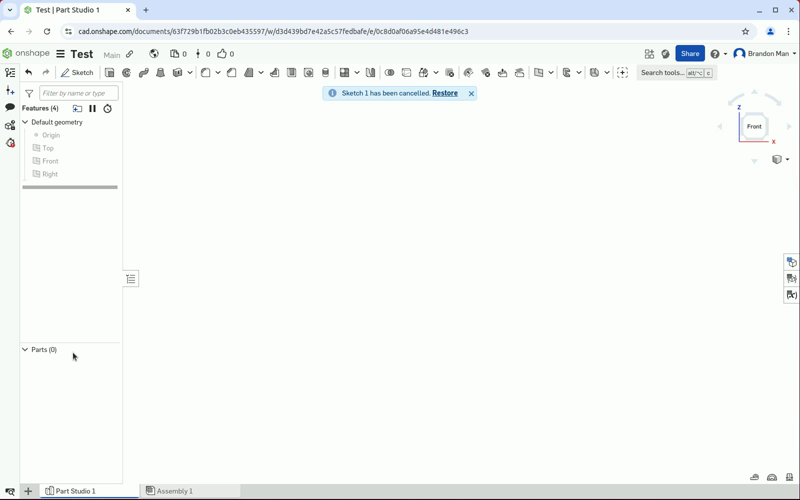
key(shift+y)
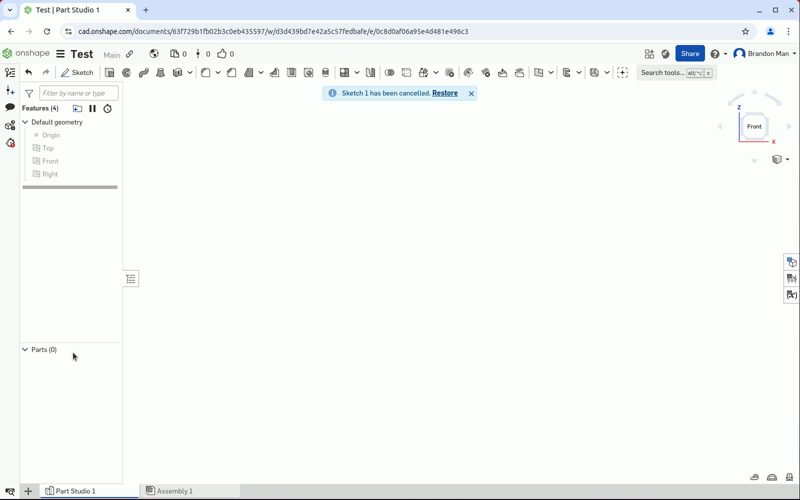
key(shift+s)
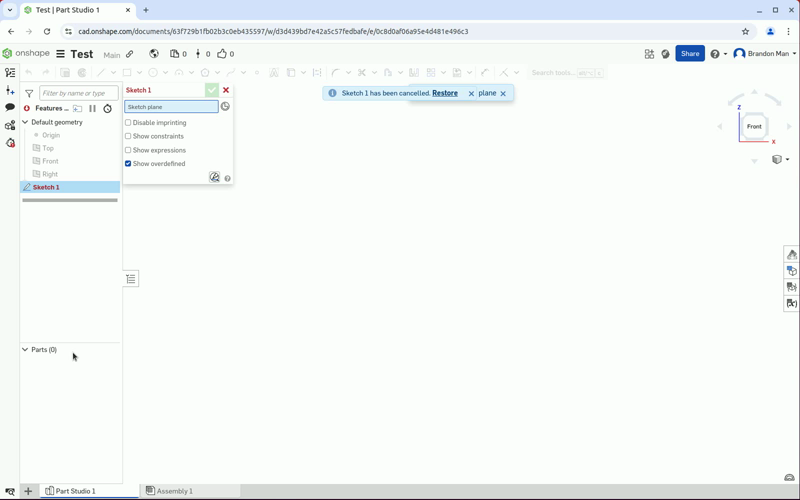
mouse_move(73, 163)
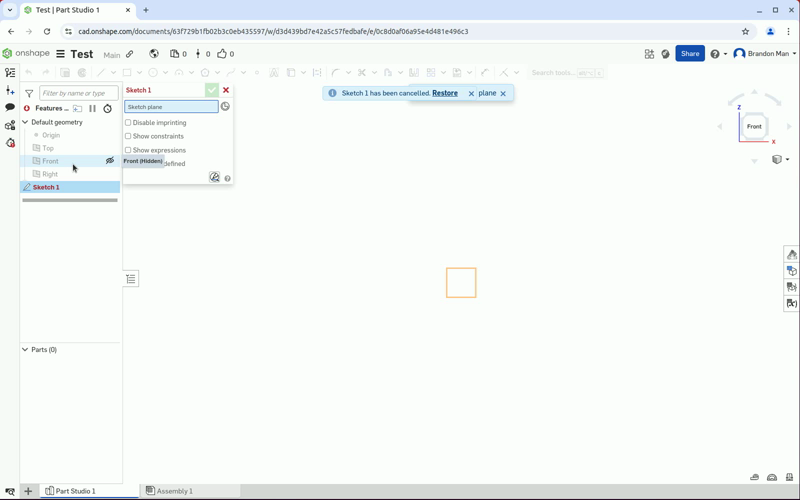
click(73, 163)
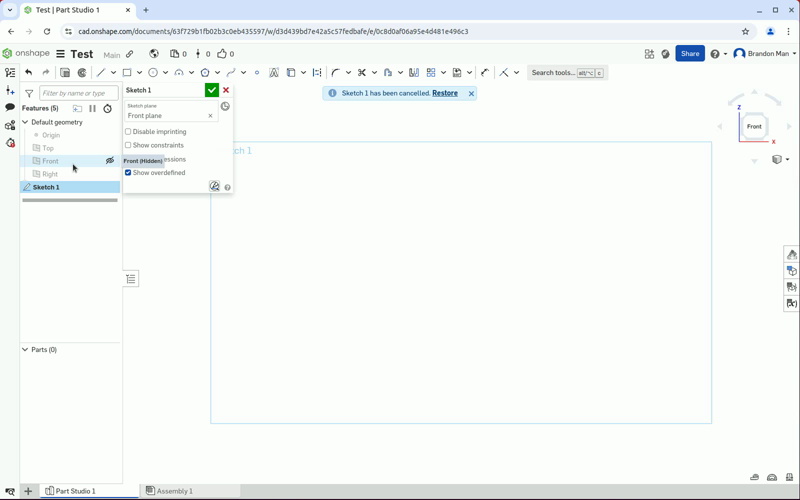
mouse_move(73, 352)
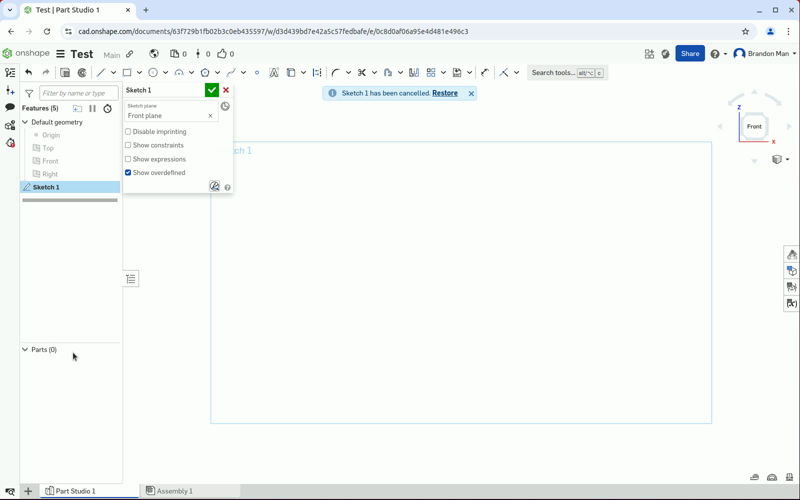
key(y)
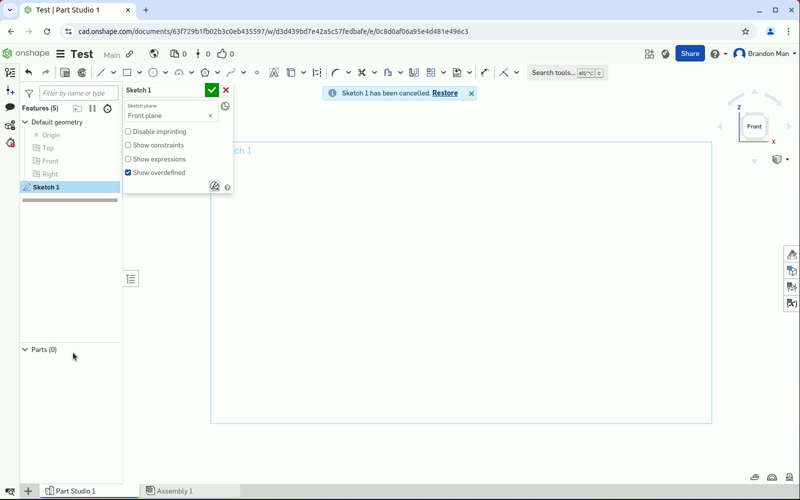
key(c)
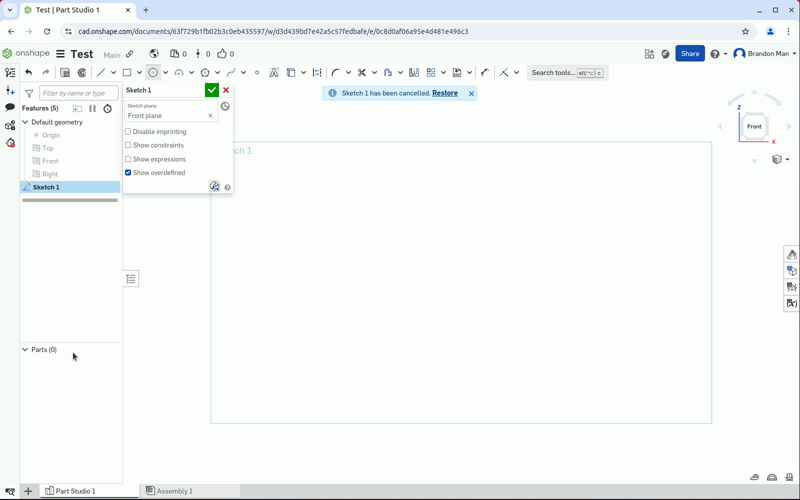
key_down(shift)
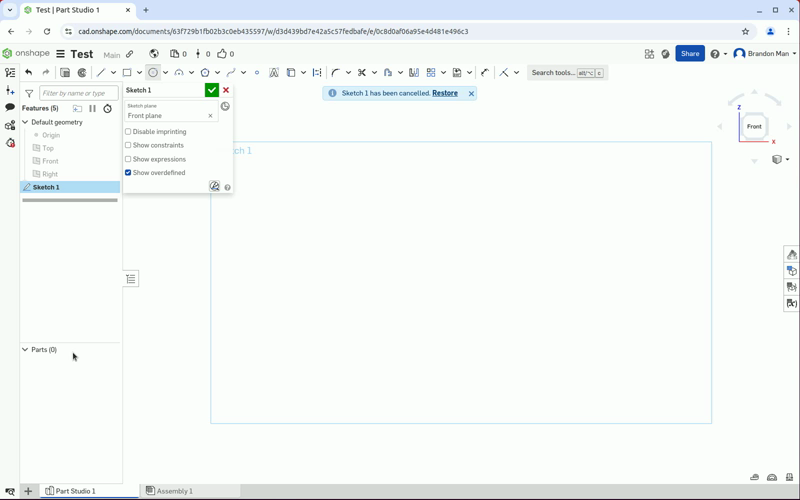
mouse_move(461, 282)
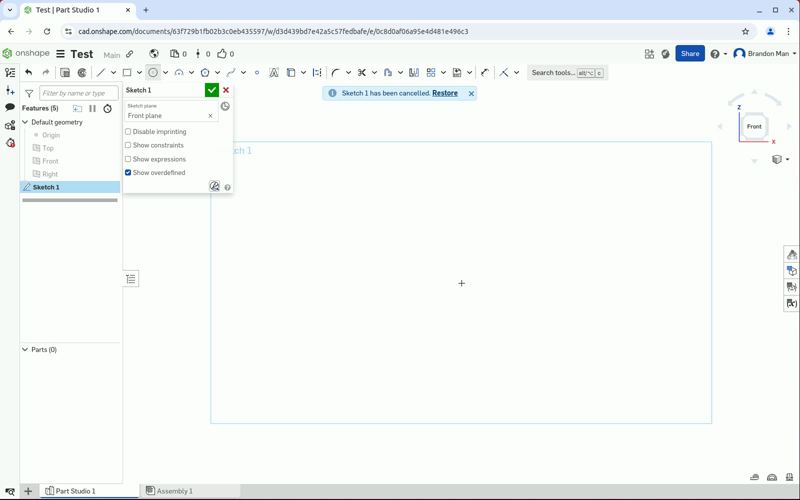
click(461, 282)
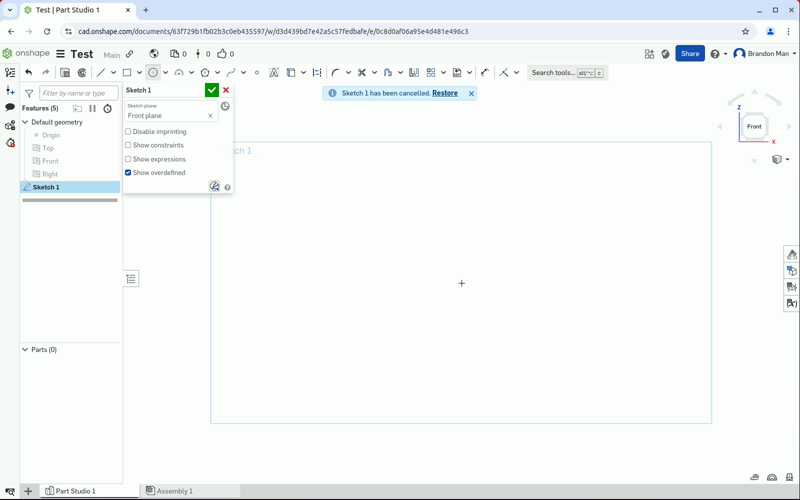
key_up(shift)
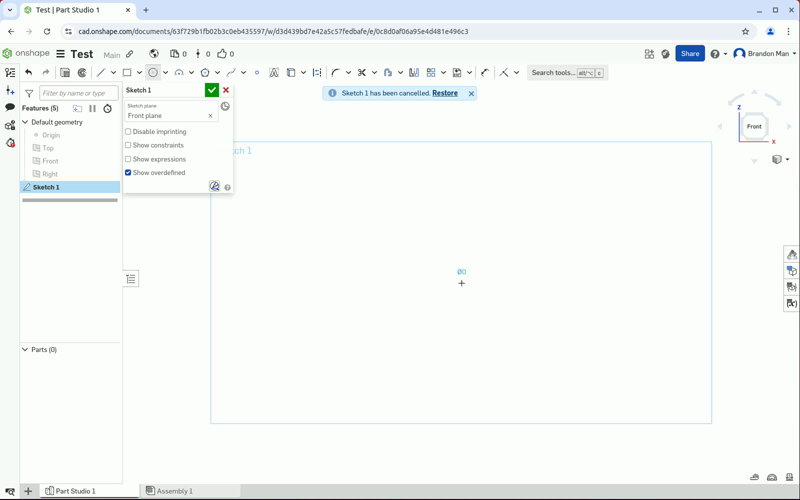
mouse_move(503, 282)
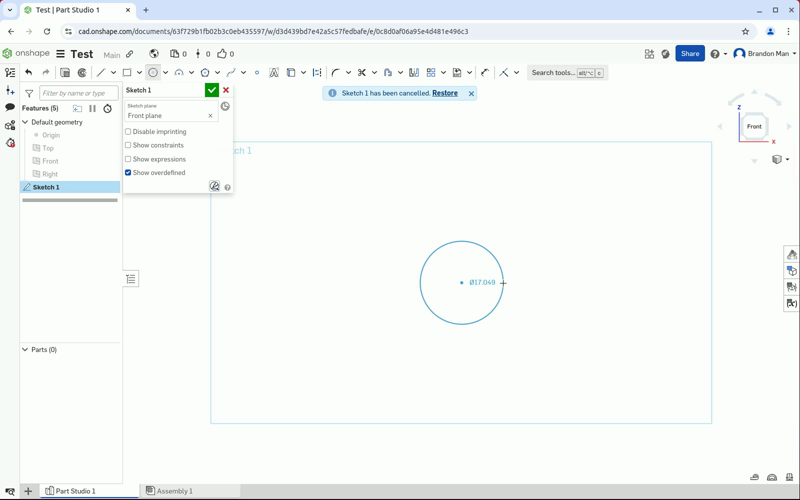
click(503, 282)
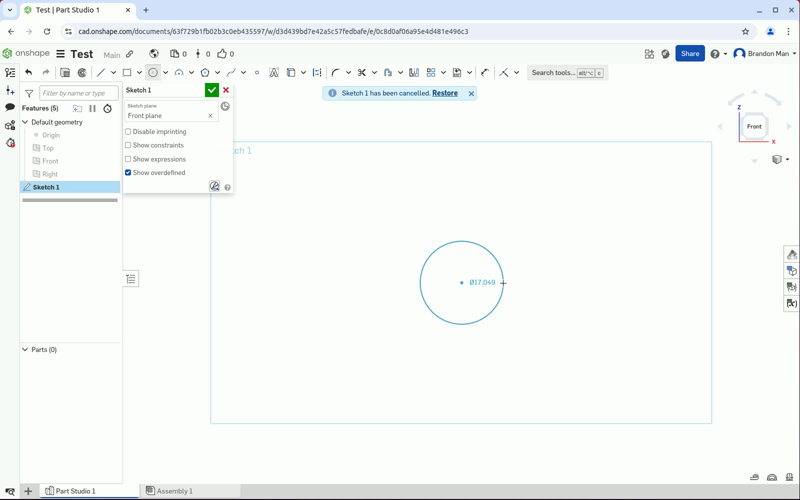
key(esc)
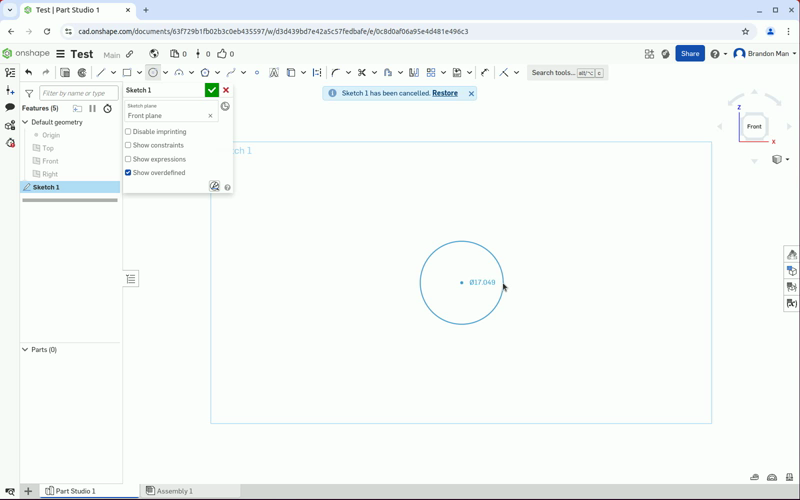
mouse_move(487, 259)
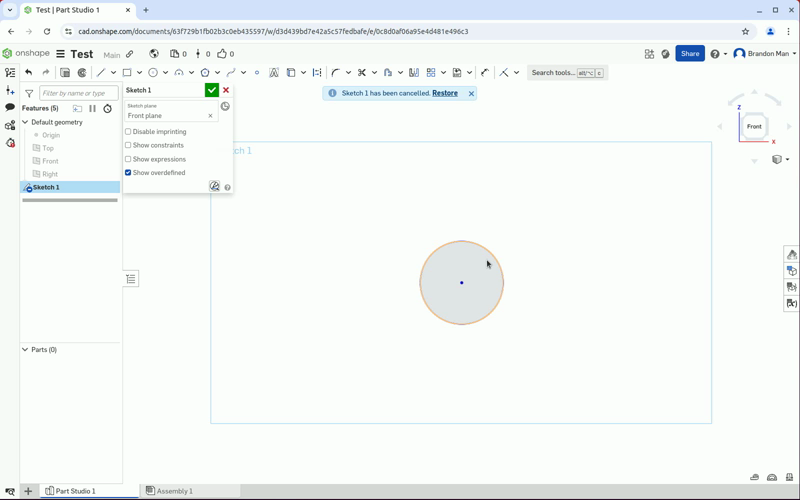
click(487, 259)
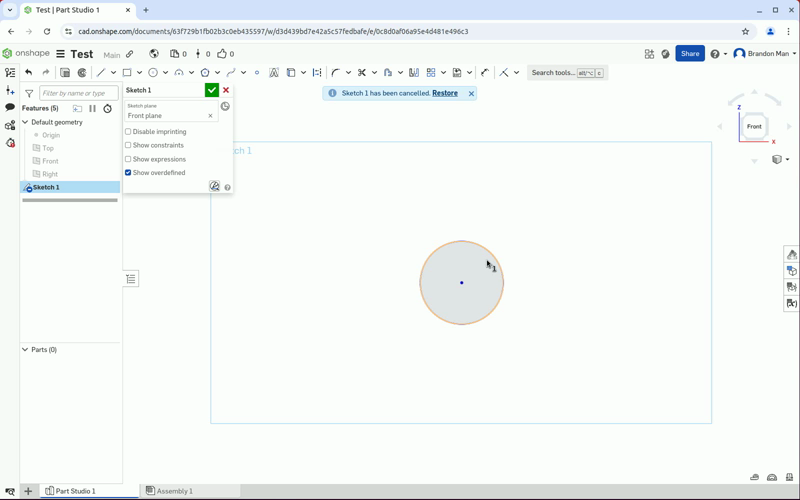
mouse_move(73, 352)
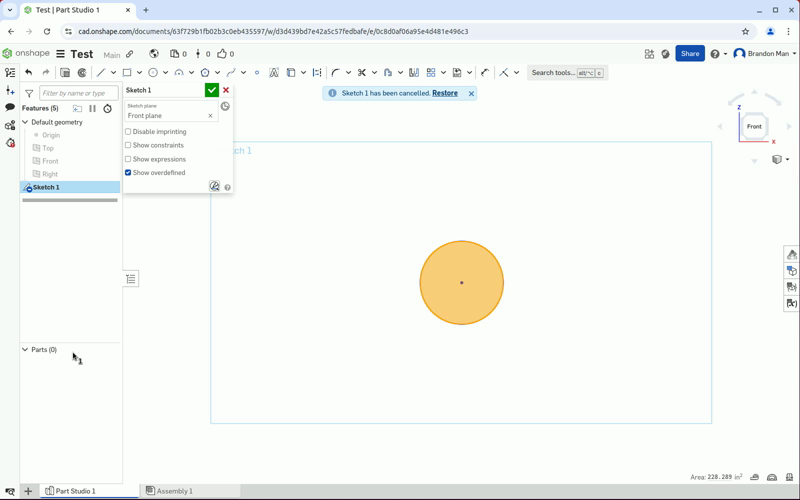
key(shift+y)
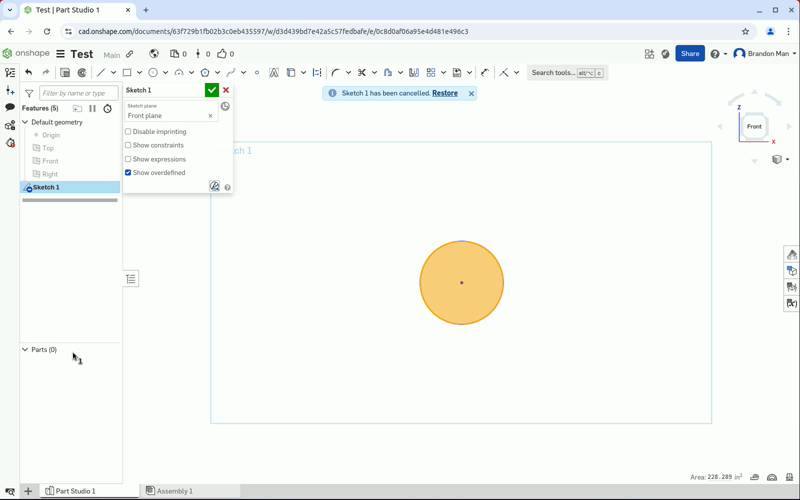
key(shift+e)
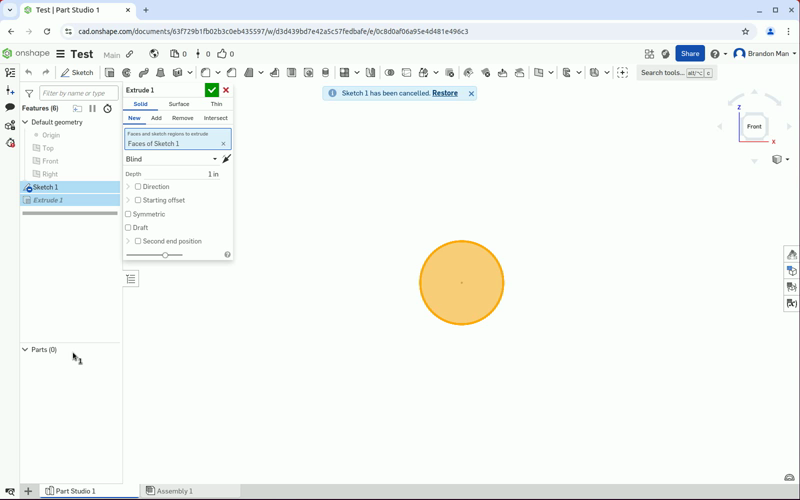
mouse_move(143, 106)
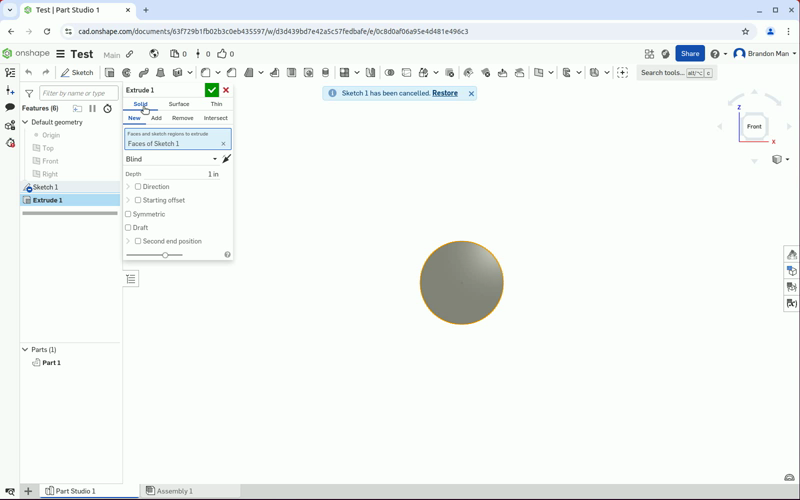
click(143, 106)
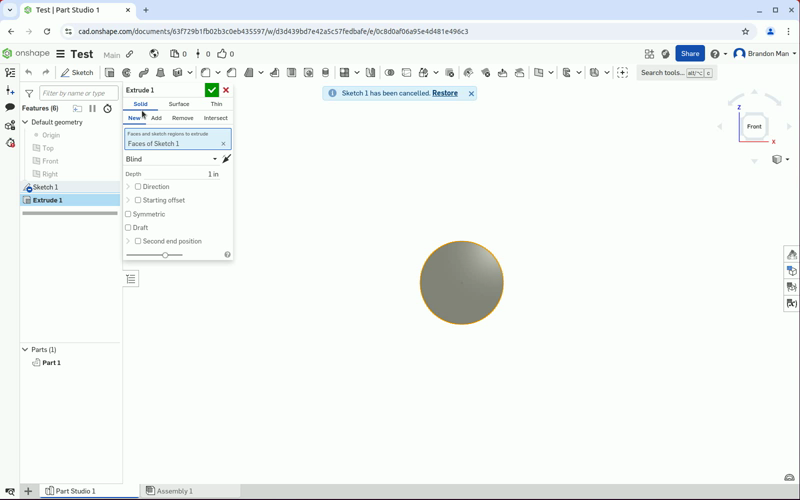
mouse_move(137, 120)
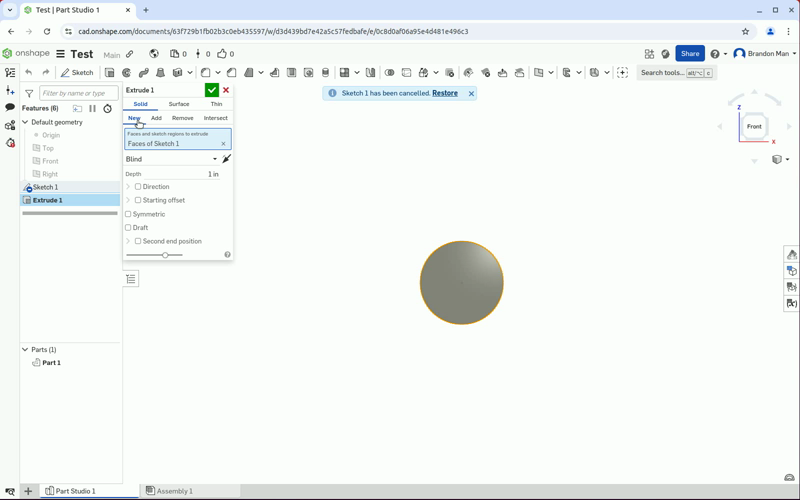
click(137, 120)
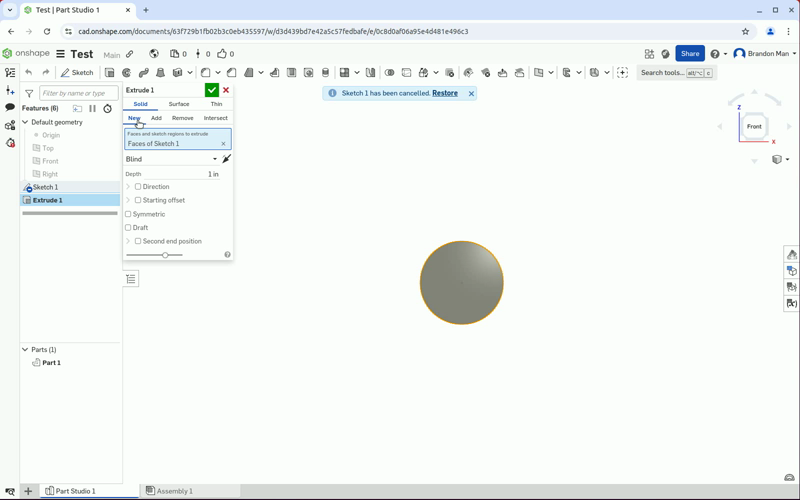
key(tab, 4)
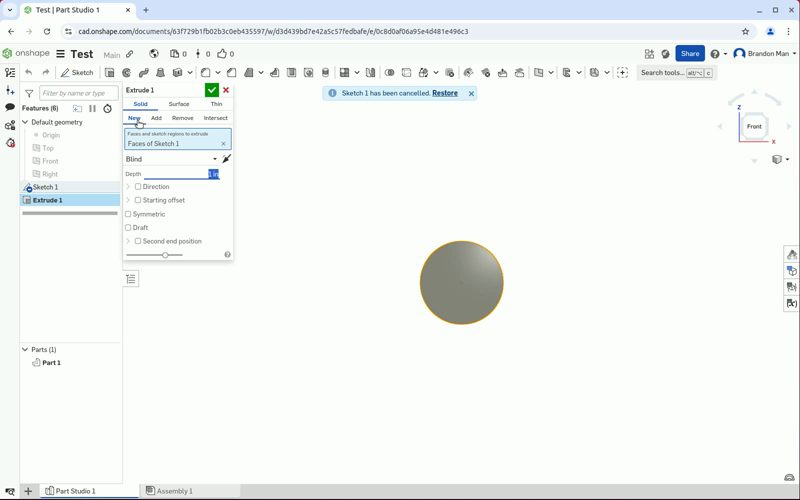
text(23.108)
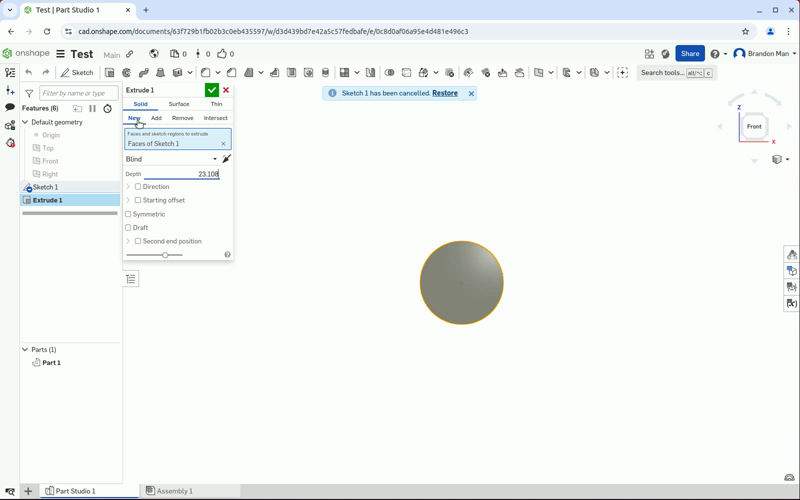
key(enter)
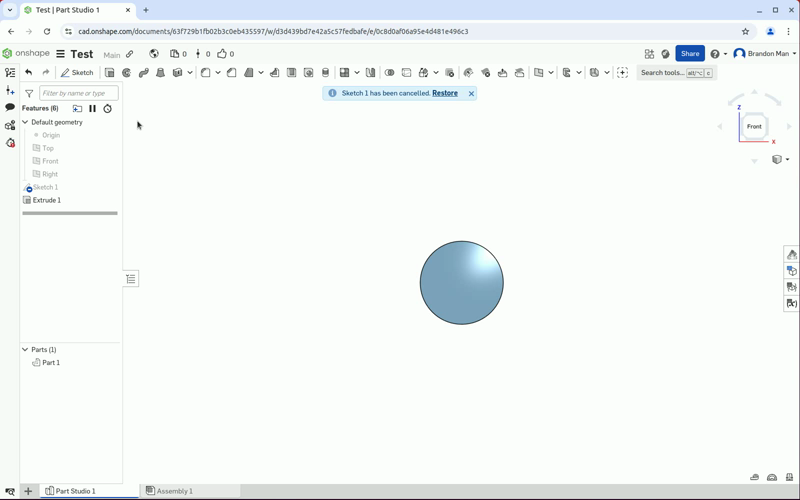
key(shift+h)
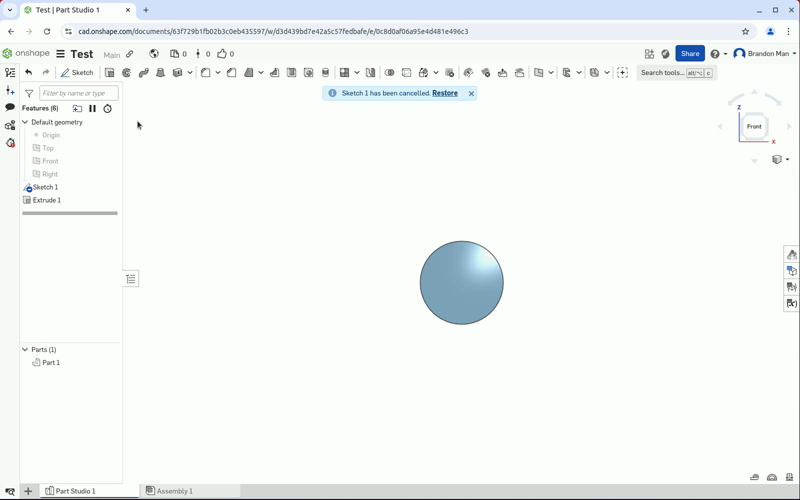
key(shift+h)
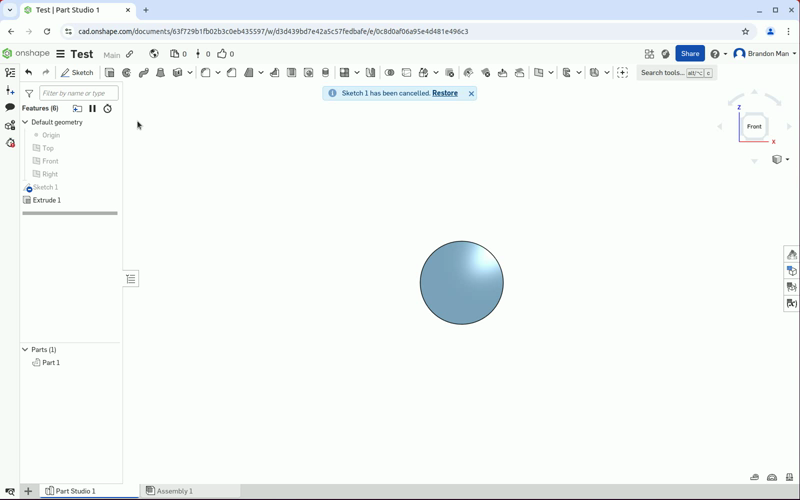
mouse_move(73, 189)
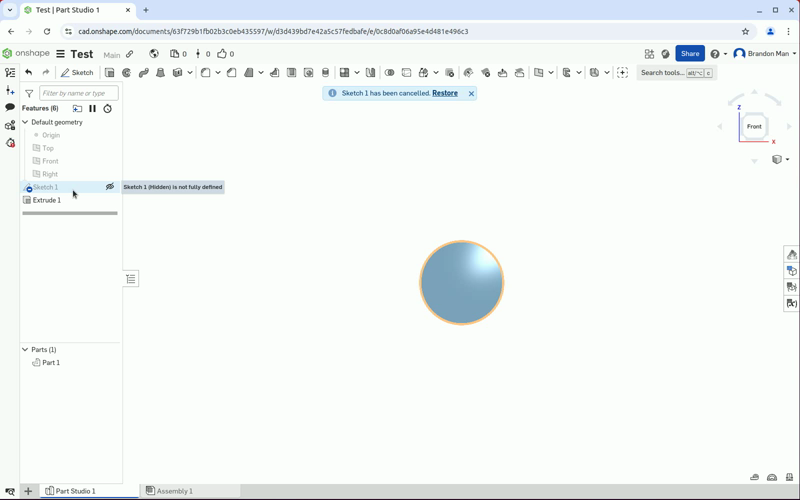
click(73, 189)
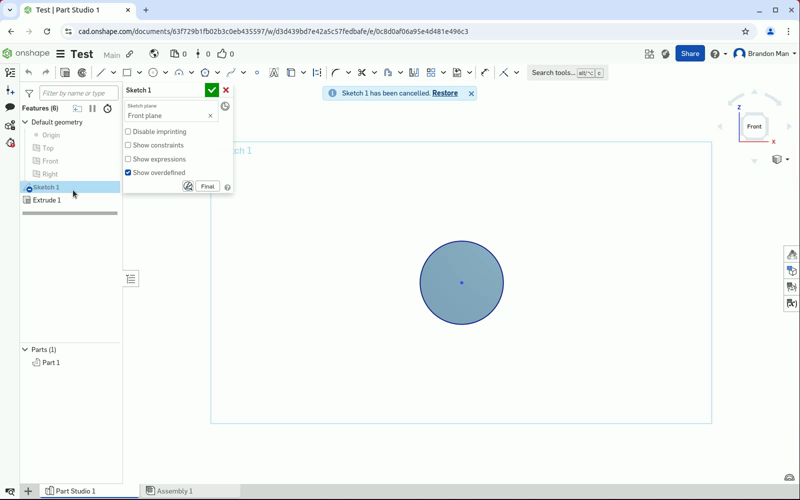
mouse_move(229, 92)
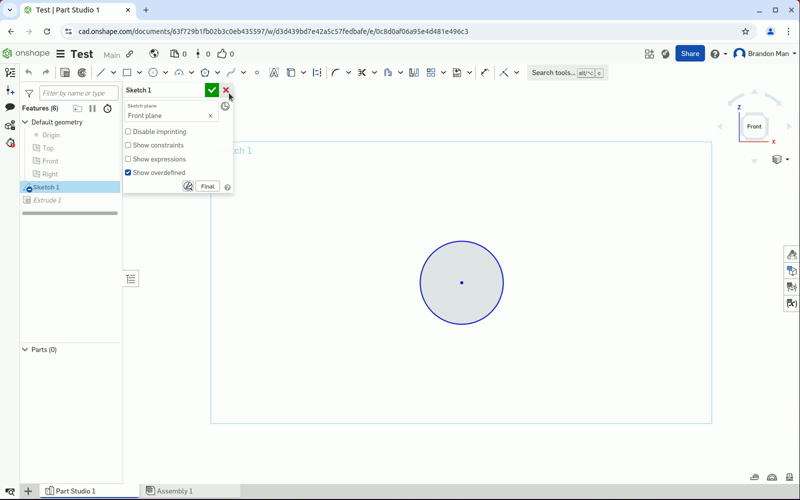
click(229, 92)
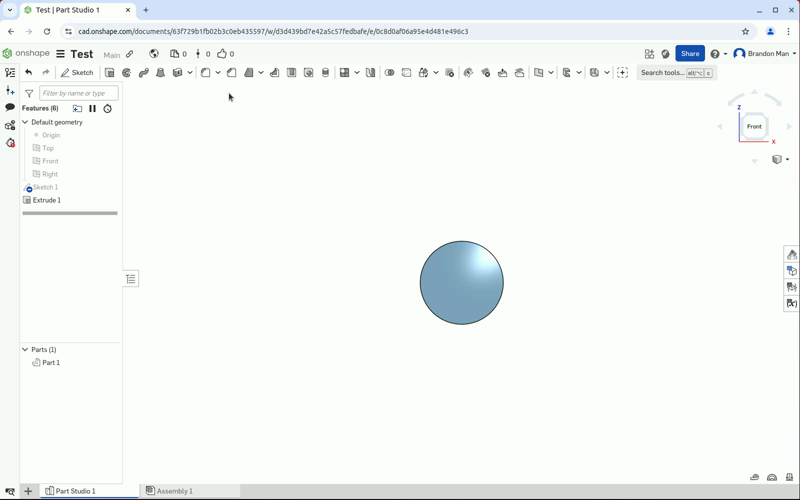
mouse_move(541, 75)
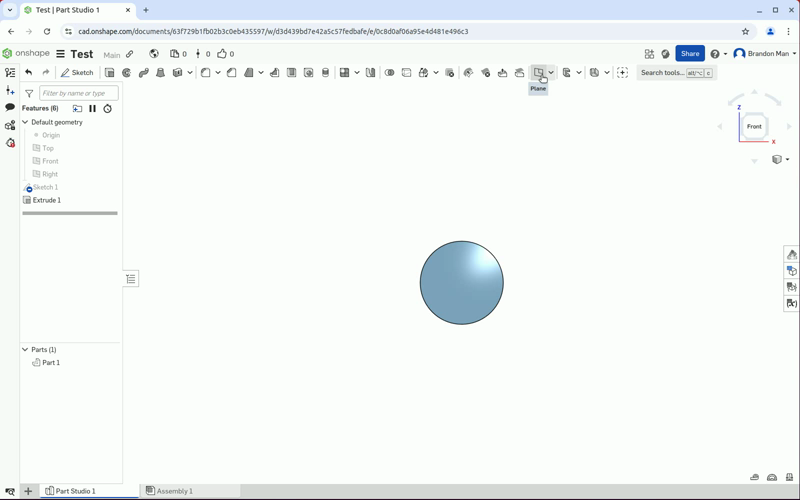
click(541, 75)
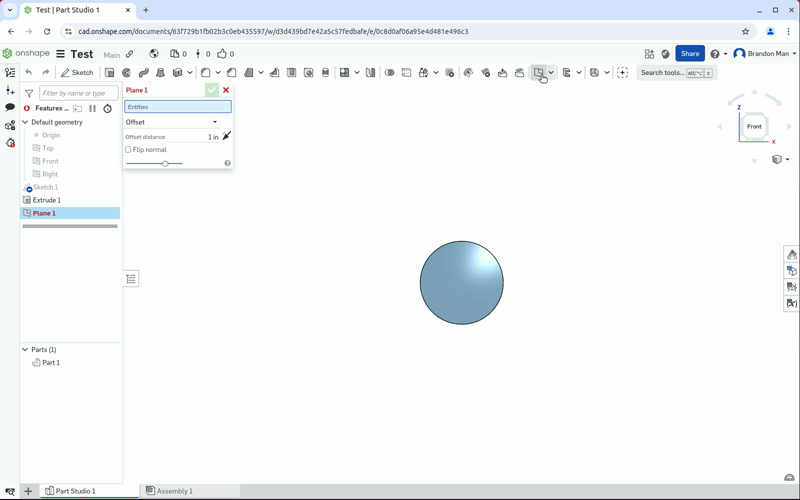
mouse_move(73, 163)
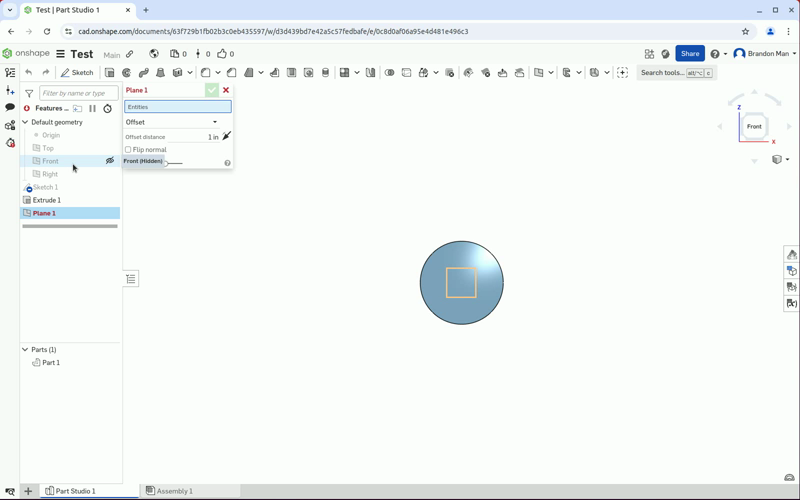
click(73, 163)
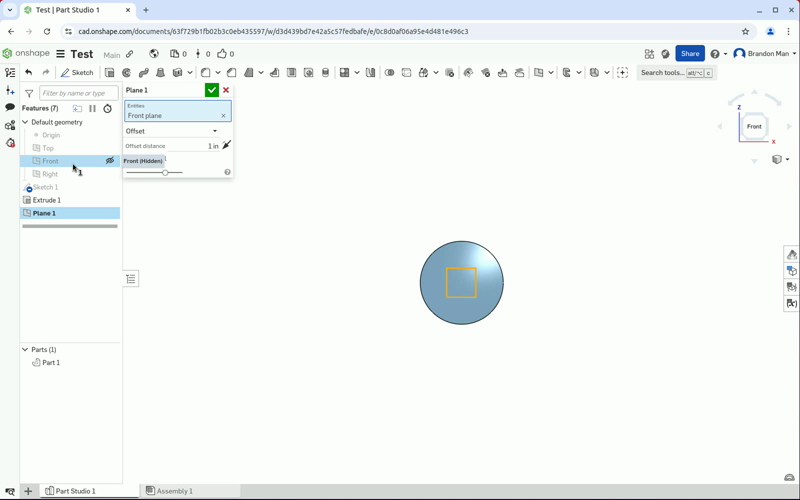
key(tab, 2)
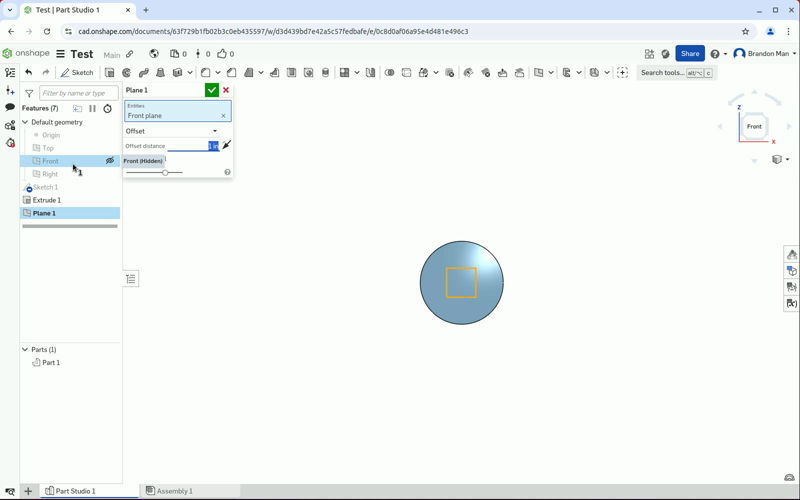
text(23.108)
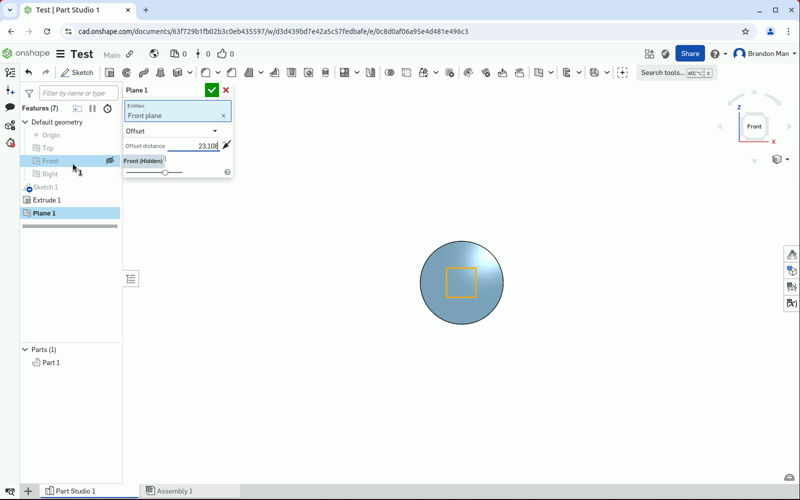
key(enter, 2)
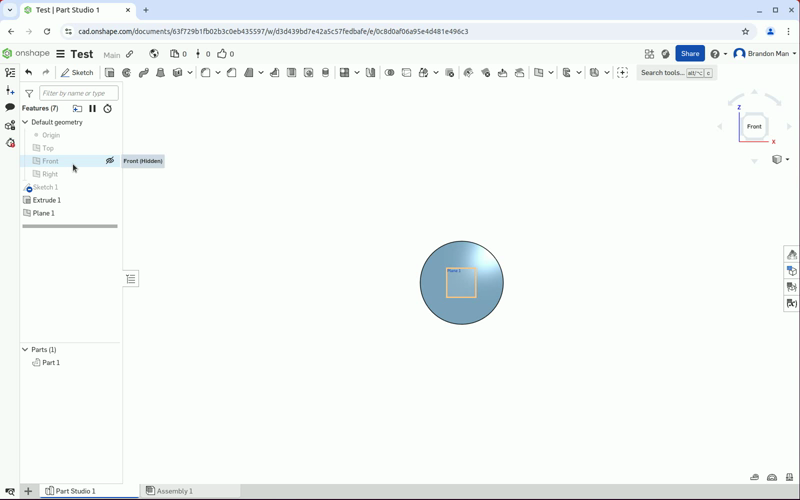
key(shift+s)
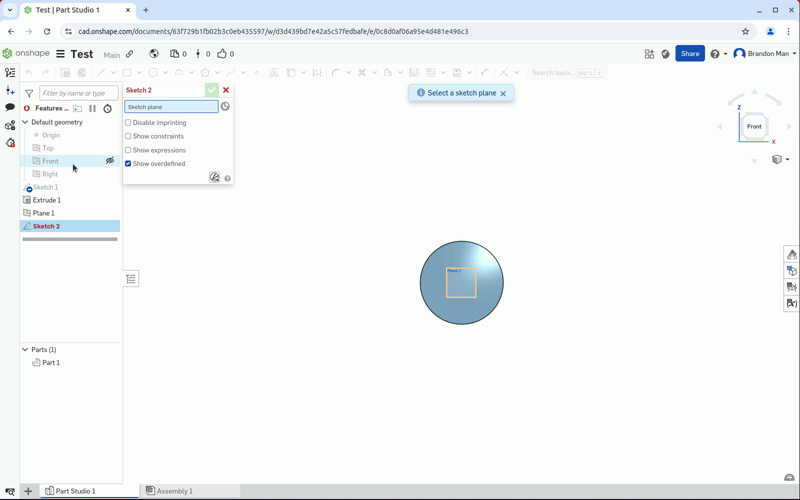
mouse_move(73, 215)
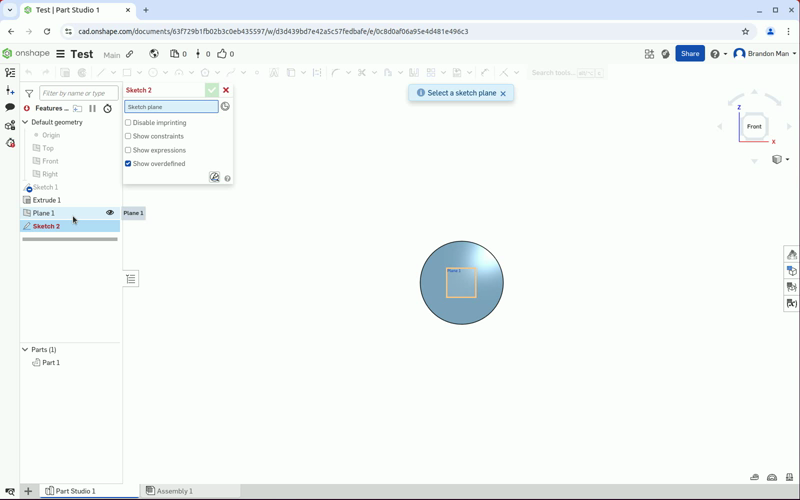
click(73, 215)
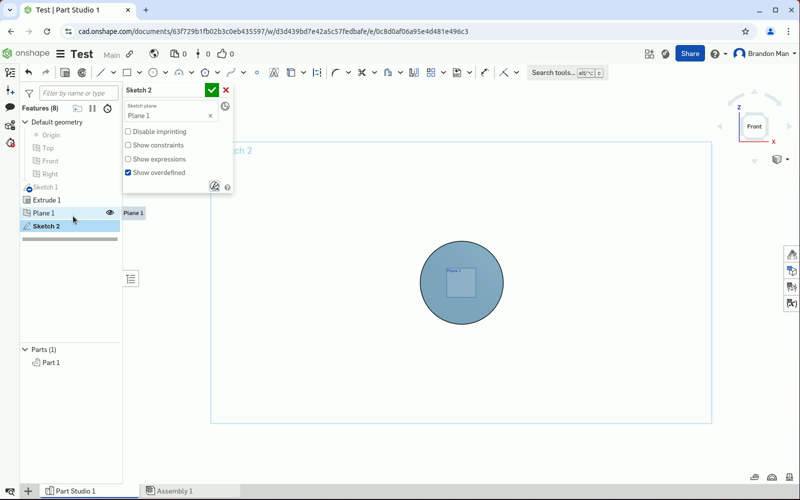
mouse_move(73, 352)
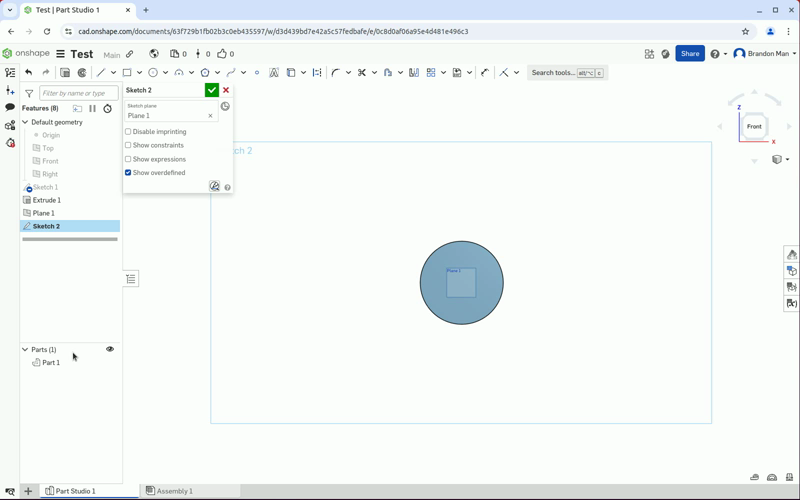
key(y)
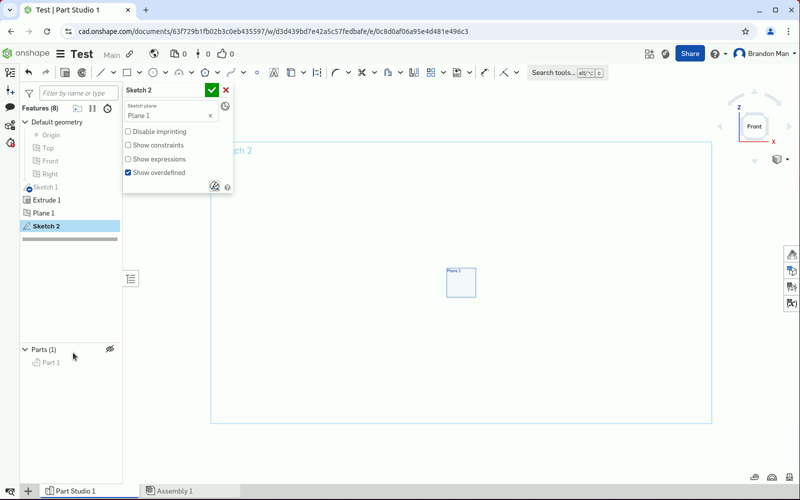
key(c)
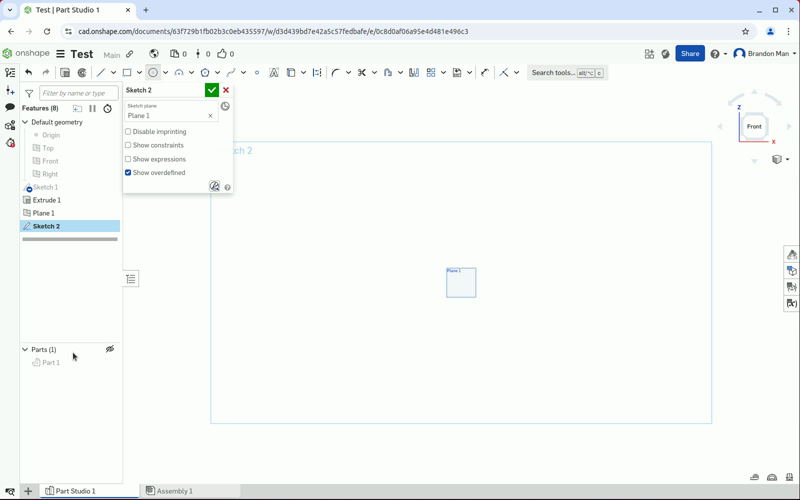
key_down(shift)
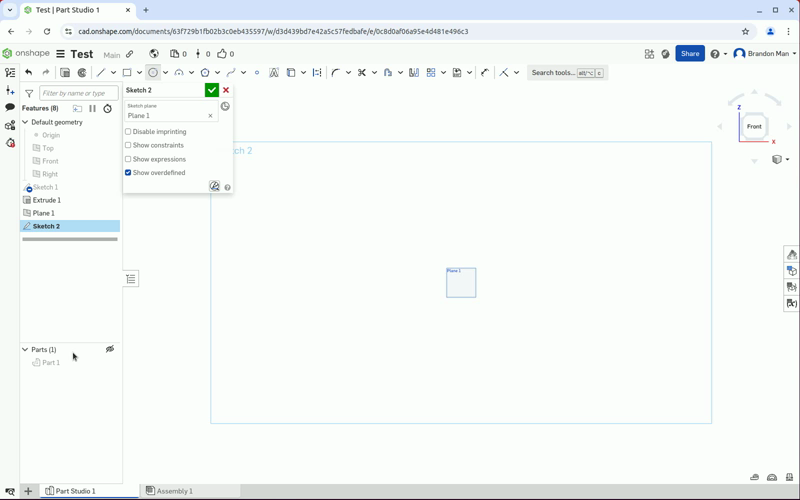
mouse_move(461, 282)
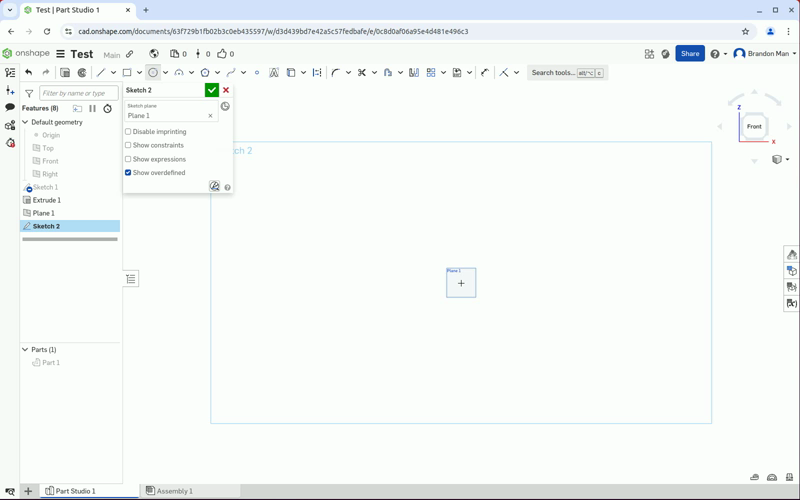
click(461, 282)
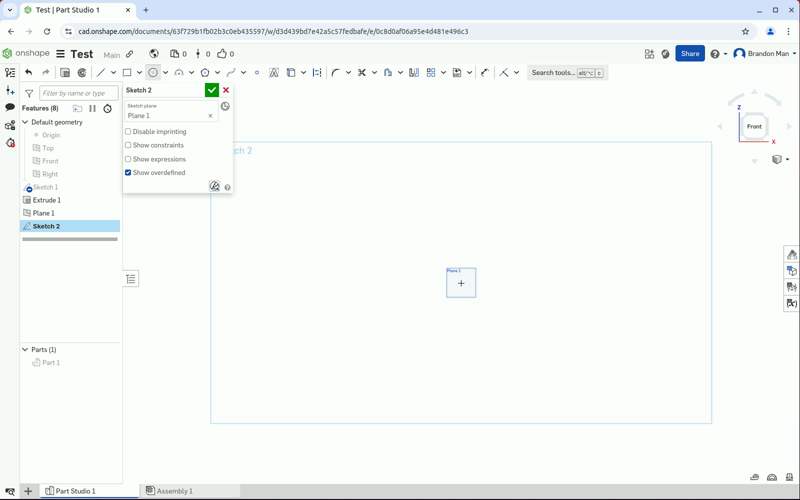
key_up(shift)
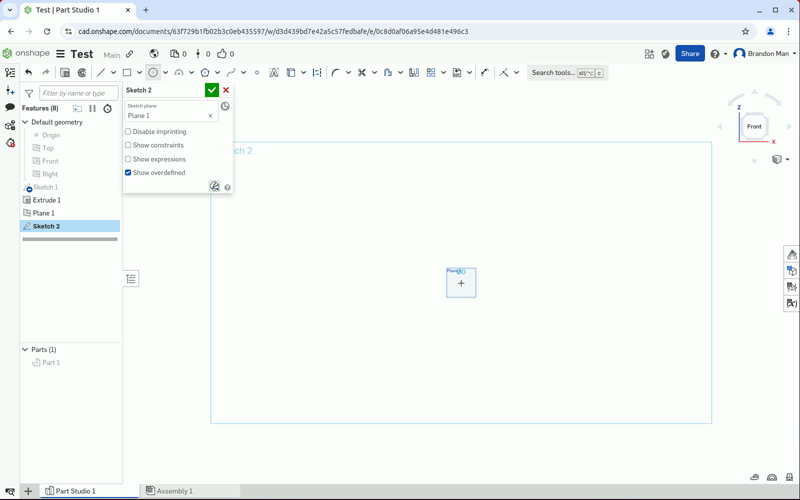
mouse_move(470, 282)
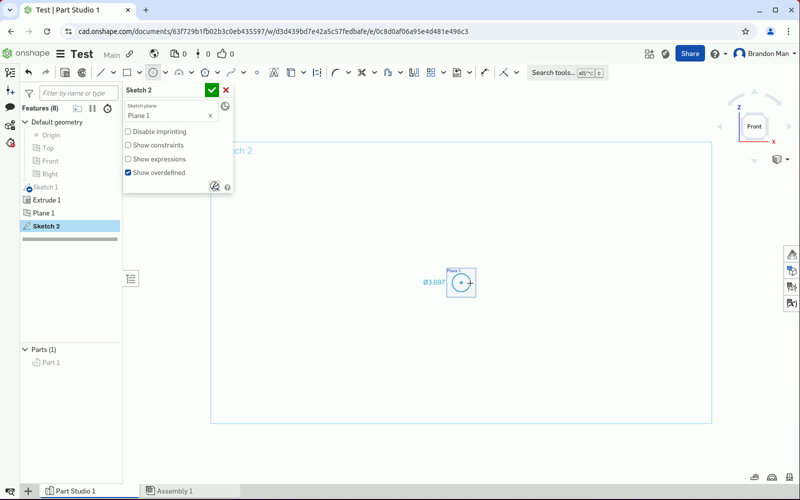
click(470, 282)
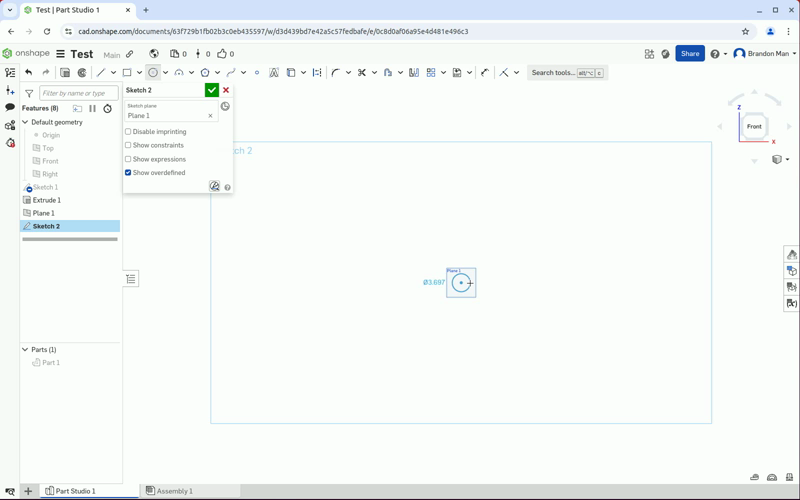
key(esc)
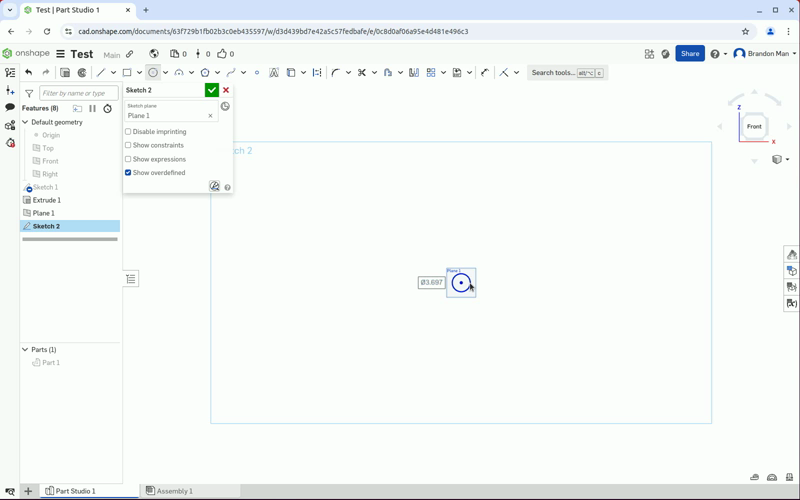
mouse_move(469, 281)
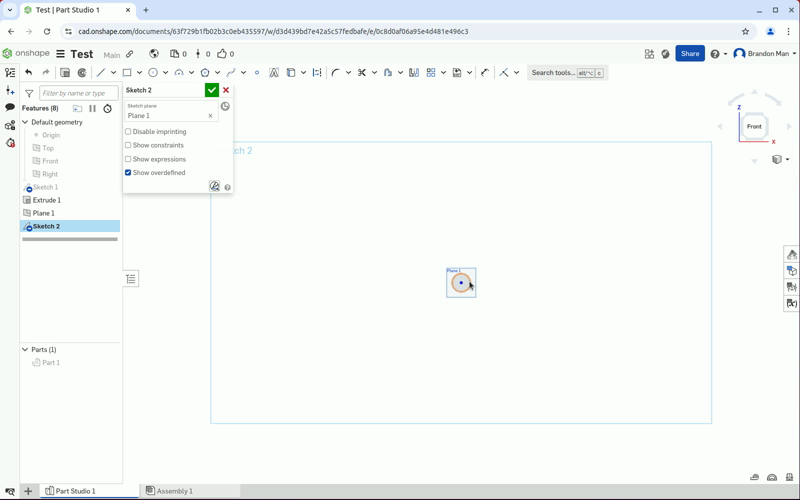
scroll(6)
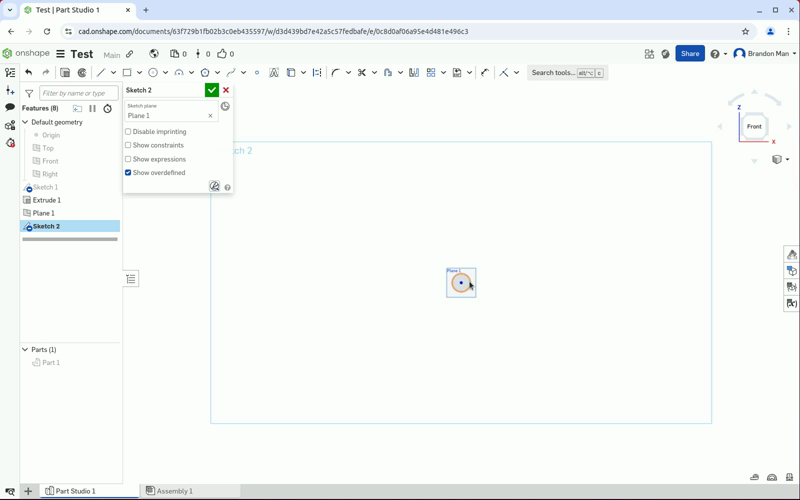
scroll(6)
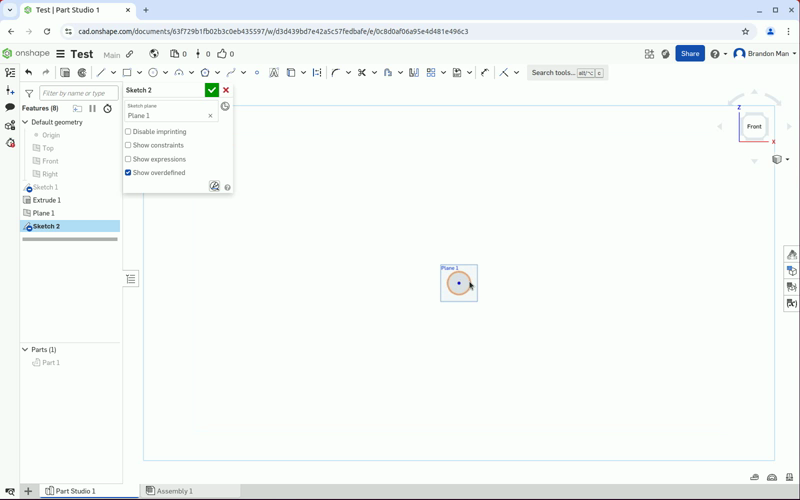
scroll(6)
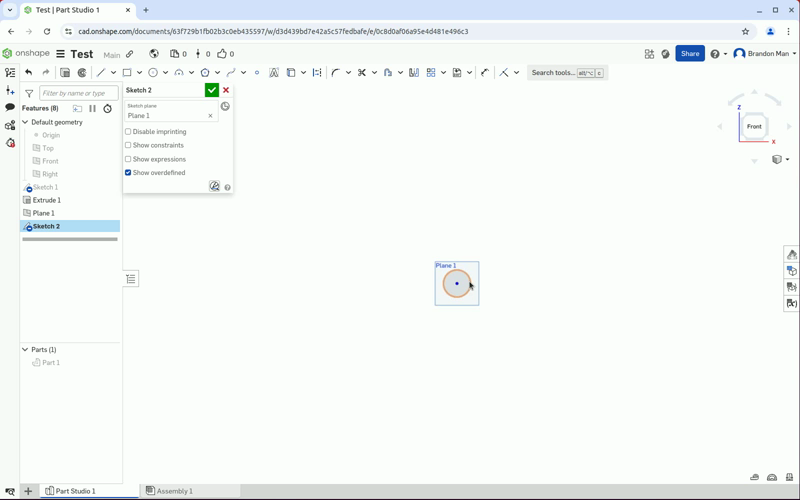
scroll(6)
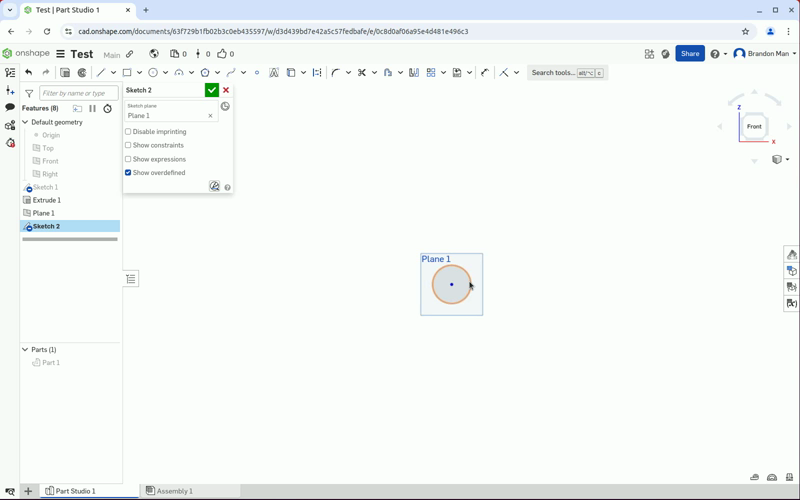
scroll(6)
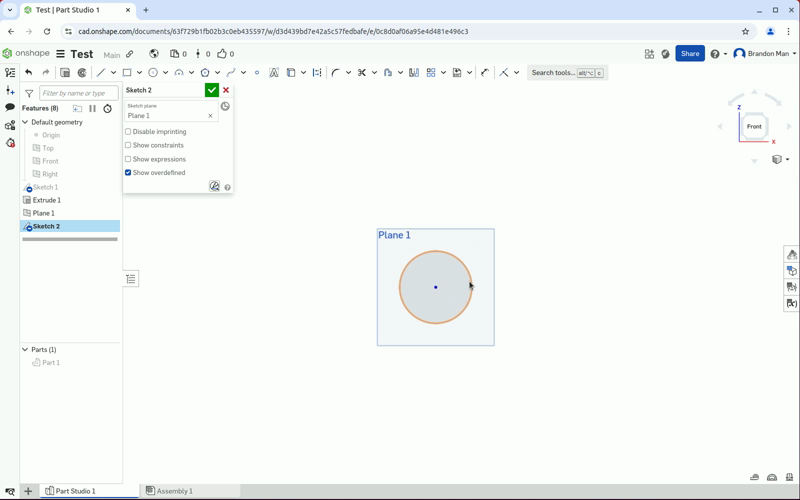
scroll(6)
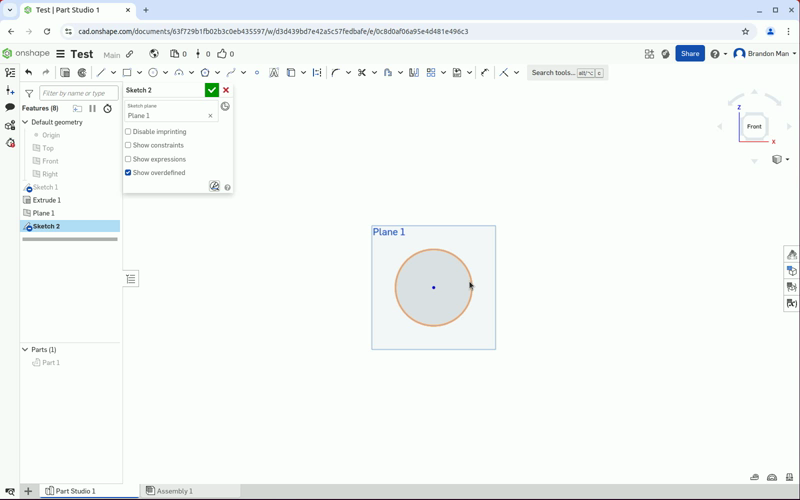
scroll(6)
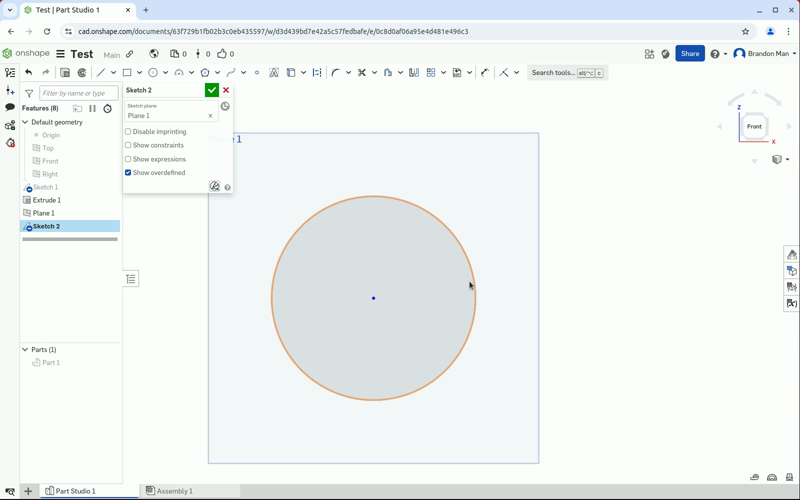
click(469, 281)
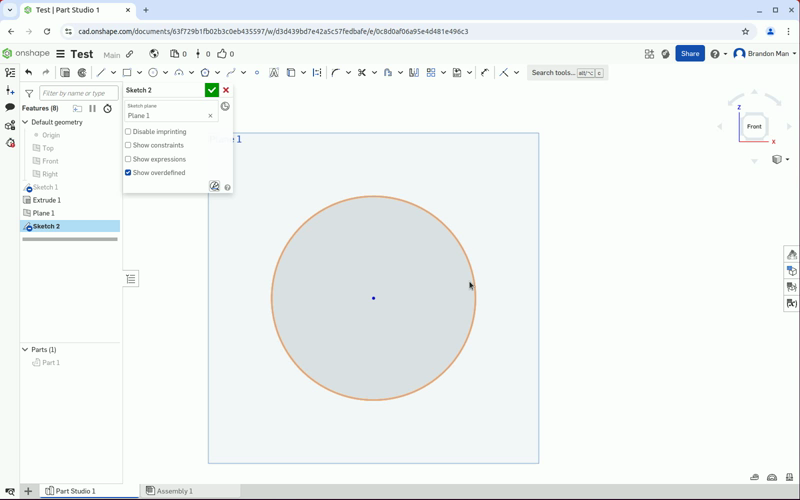
scroll(-6)
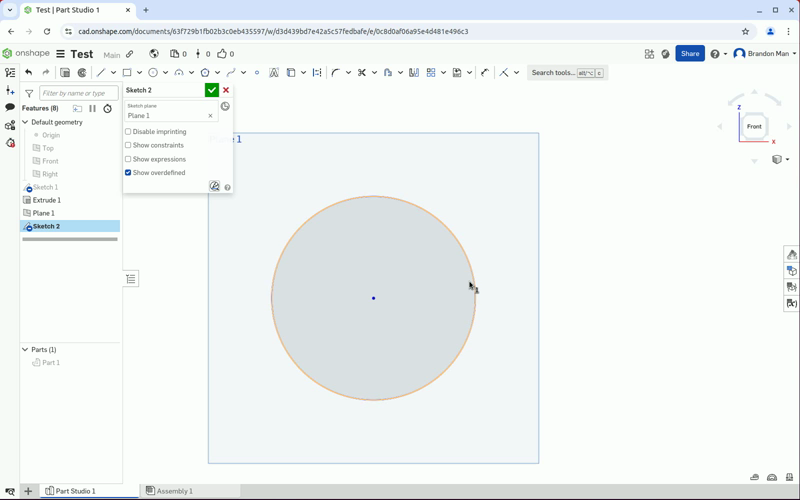
scroll(-6)
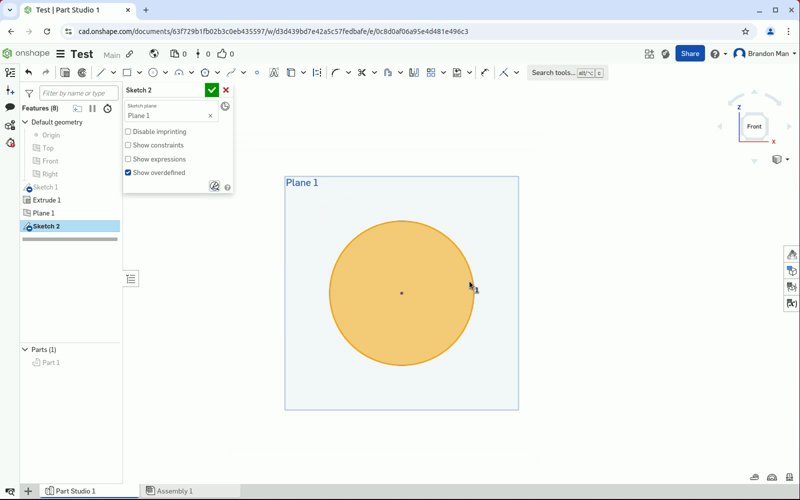
scroll(-6)
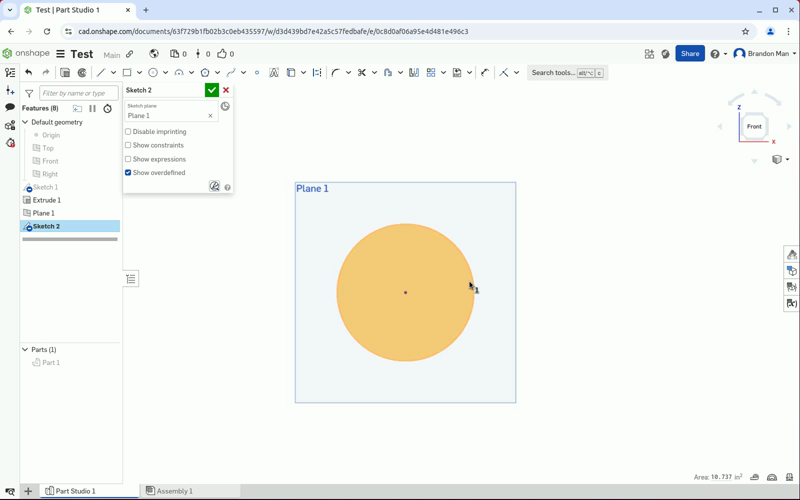
scroll(-6)
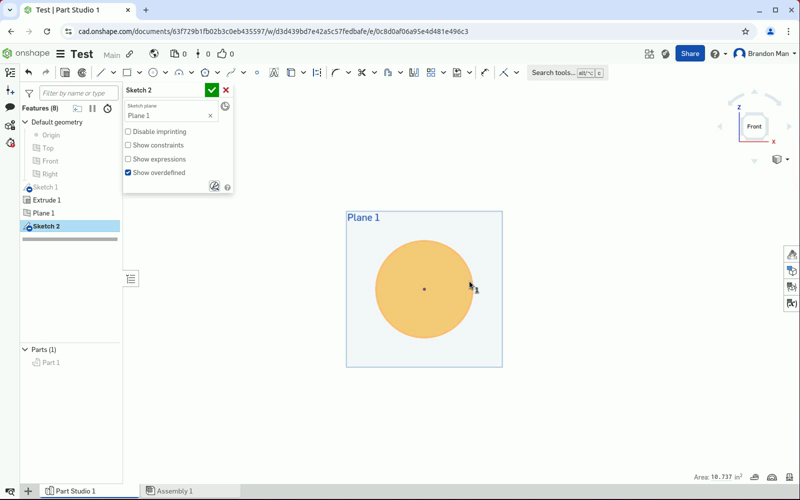
scroll(-6)
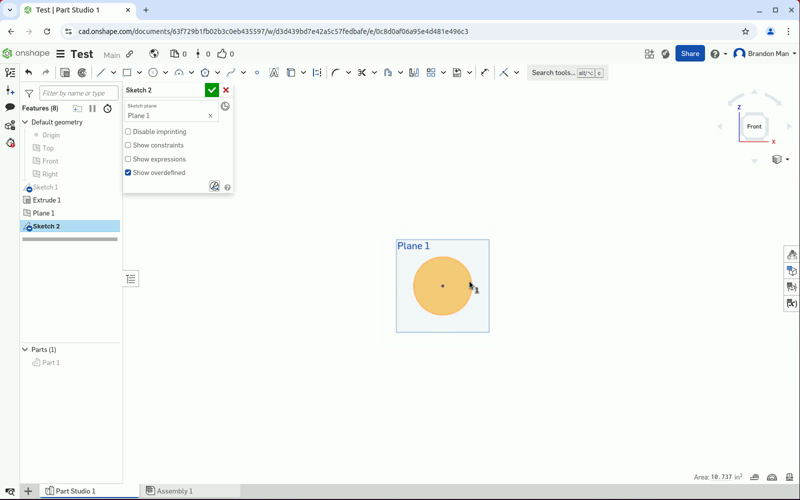
scroll(-6)
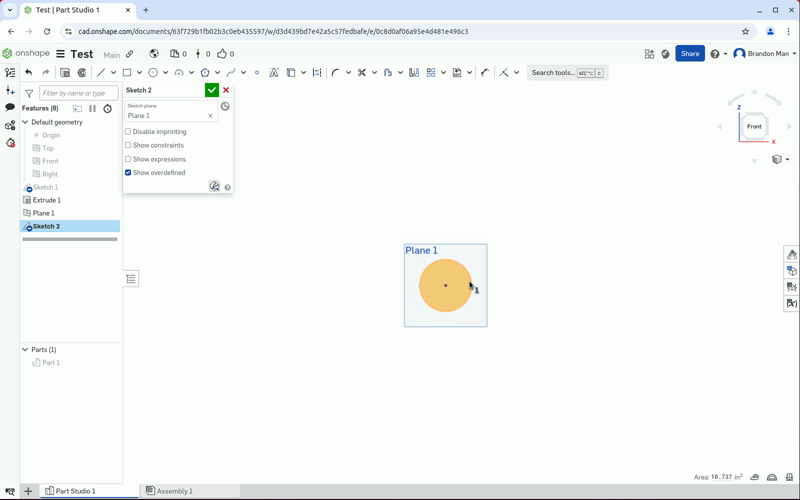
scroll(-6)
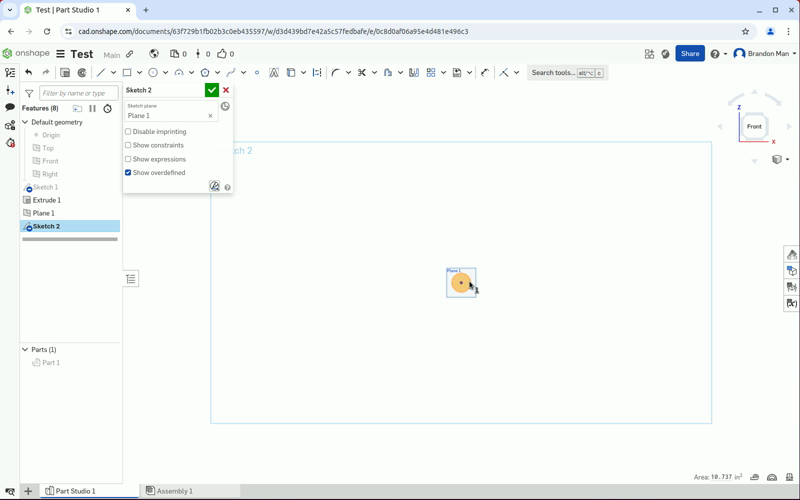
mouse_move(73, 352)
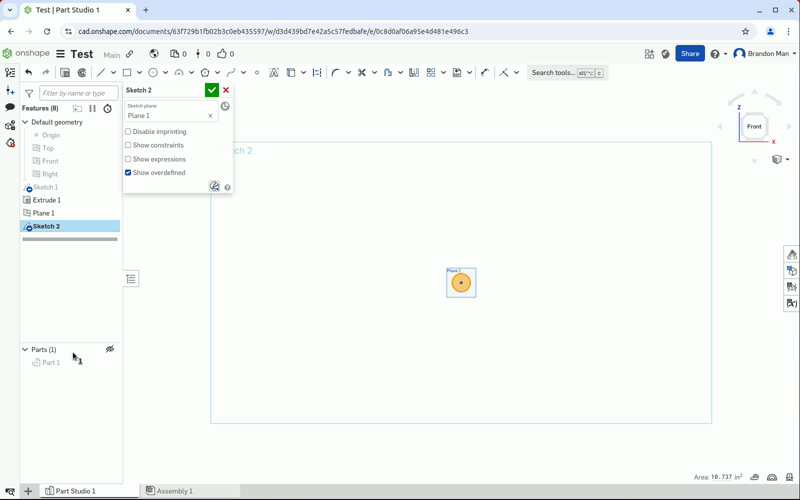
key(shift+y)
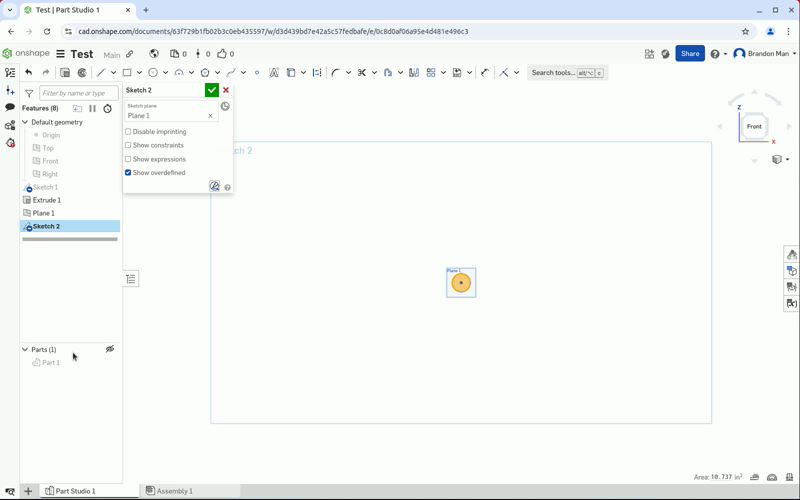
key(shift+e)
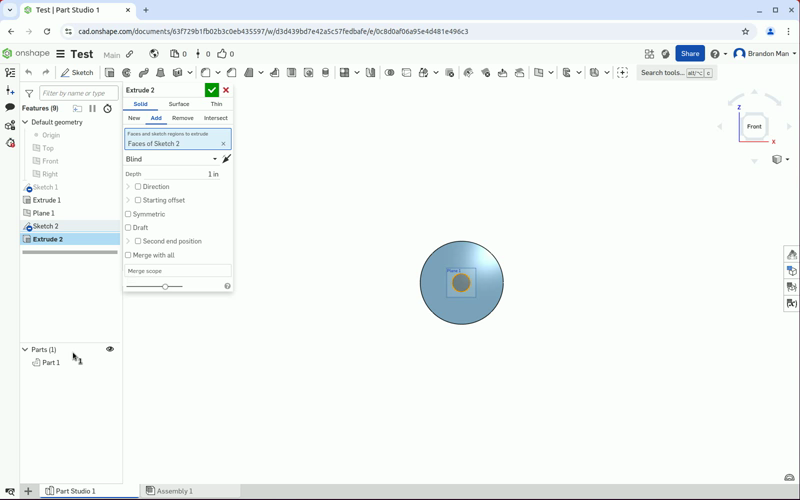
mouse_move(143, 106)
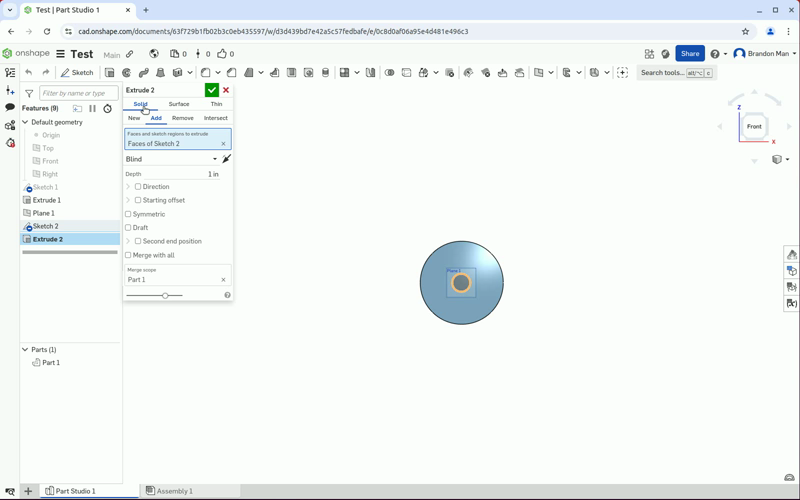
click(143, 106)
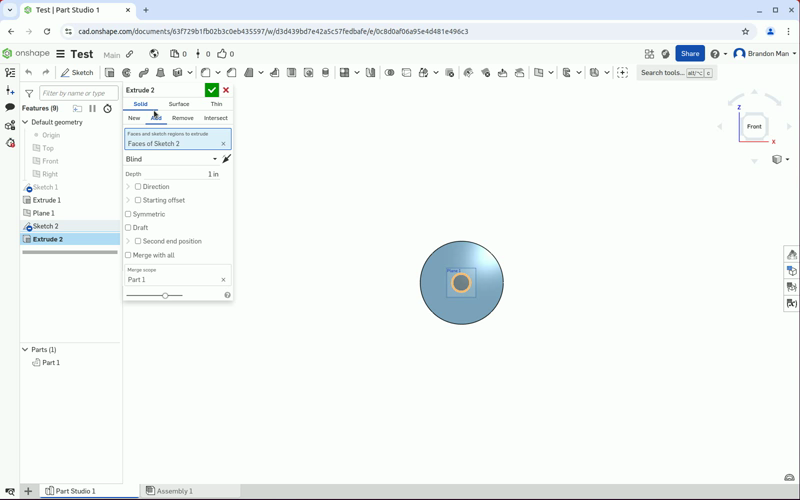
mouse_move(186, 120)
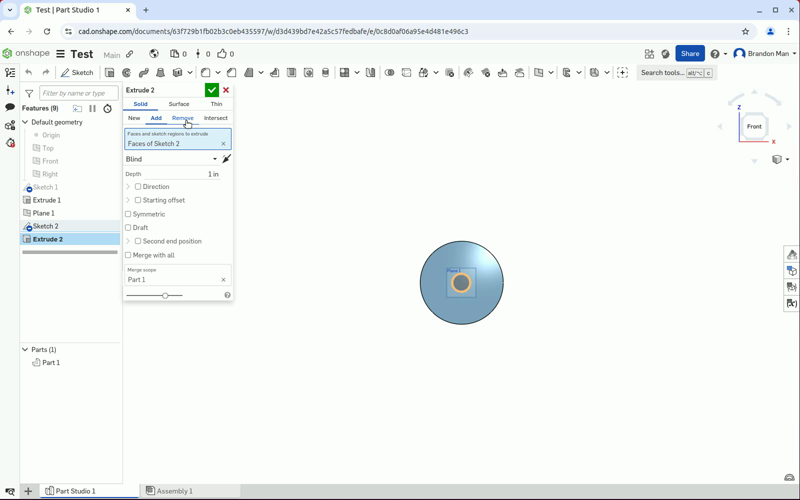
click(186, 120)
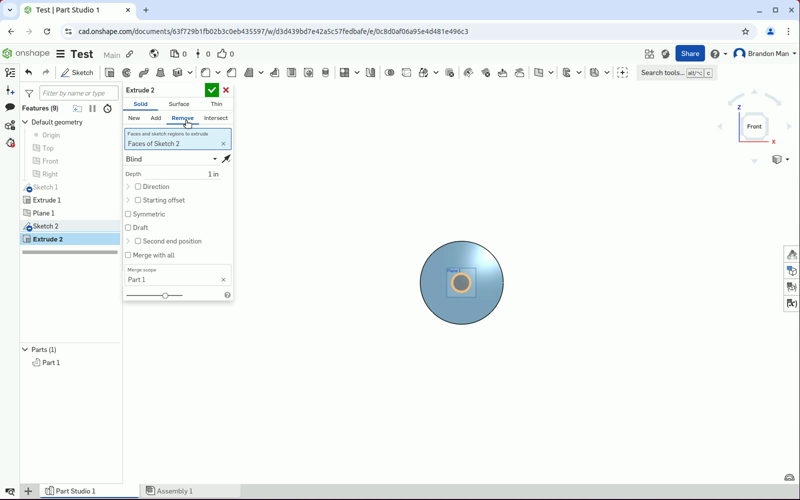
key(tab, 4)
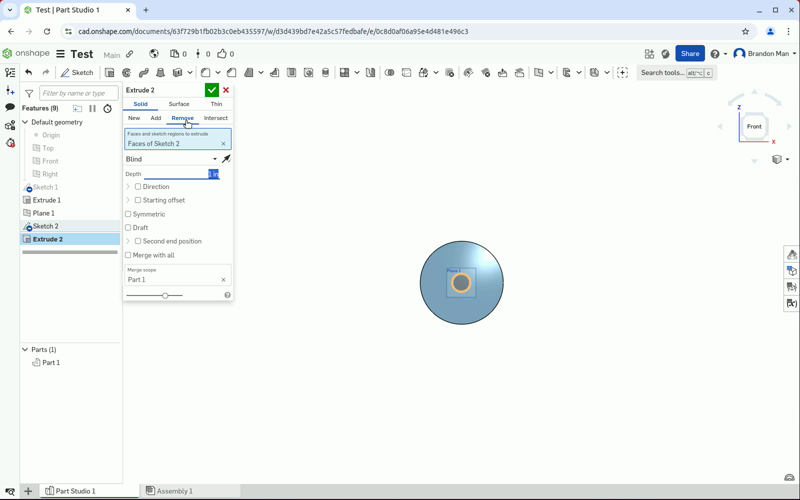
text(19.738)
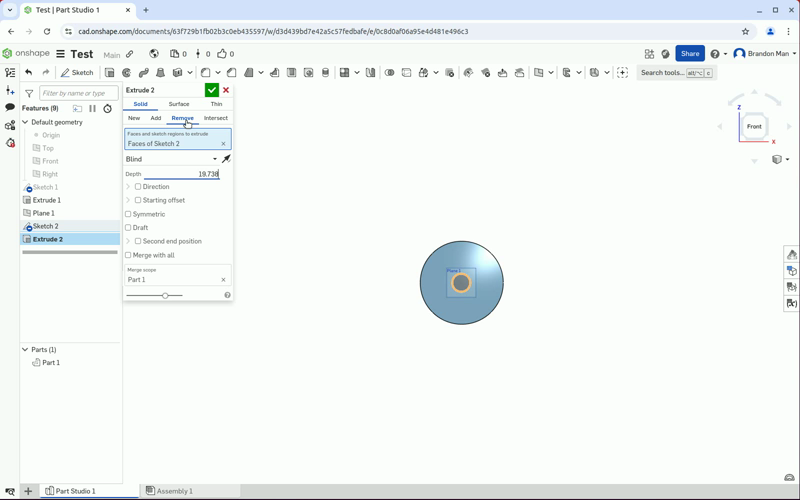
key(tab, 6)
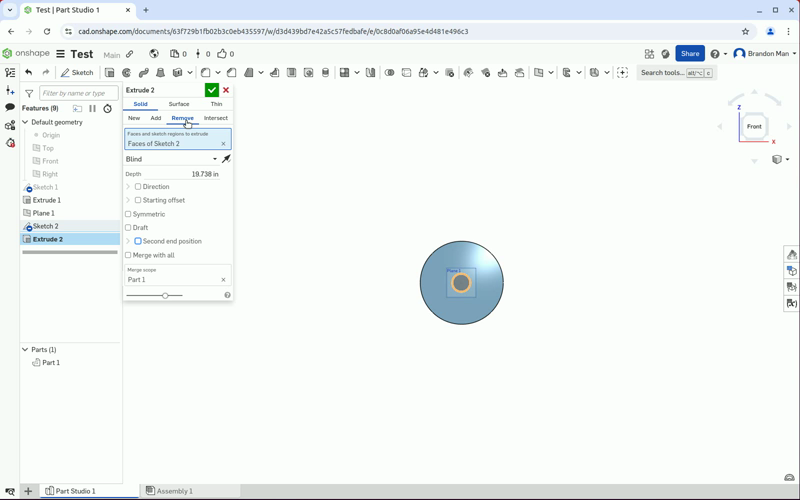
key(space)
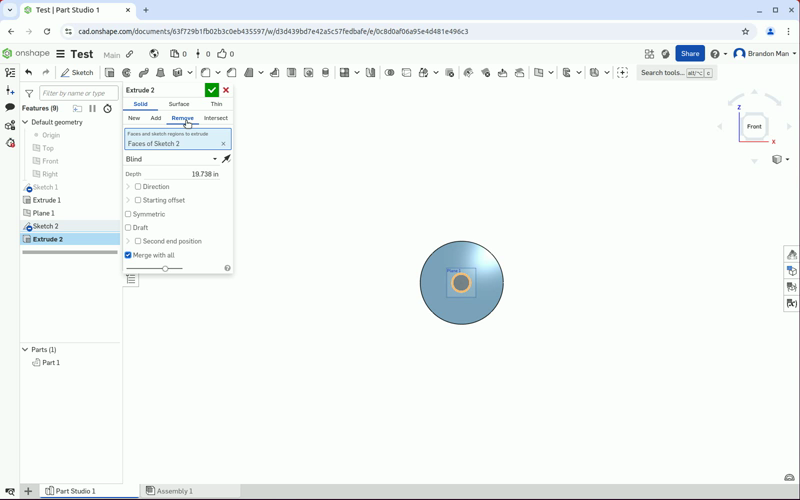
key(enter)
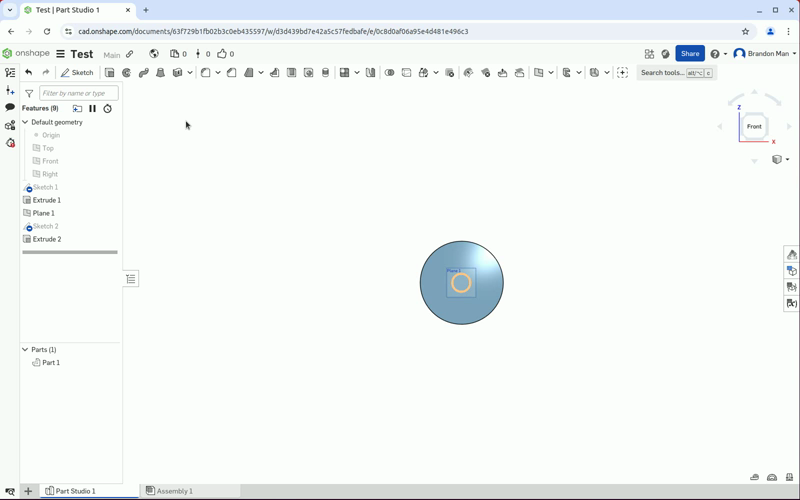
key(shift+h)
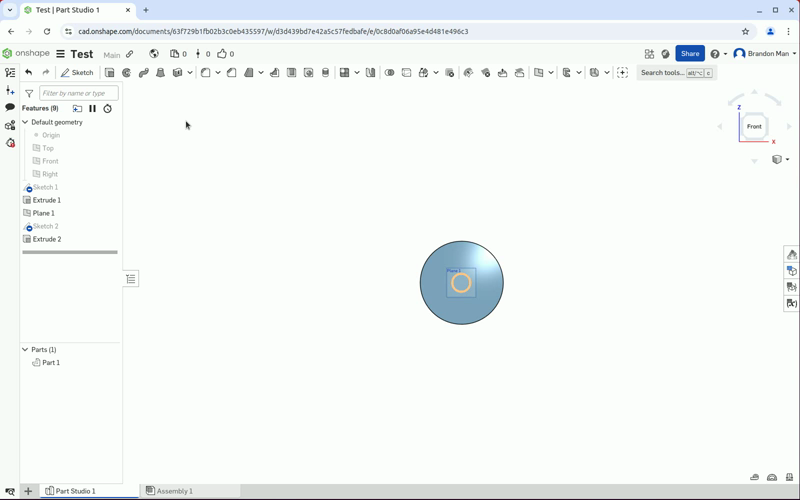
key(shift+h)
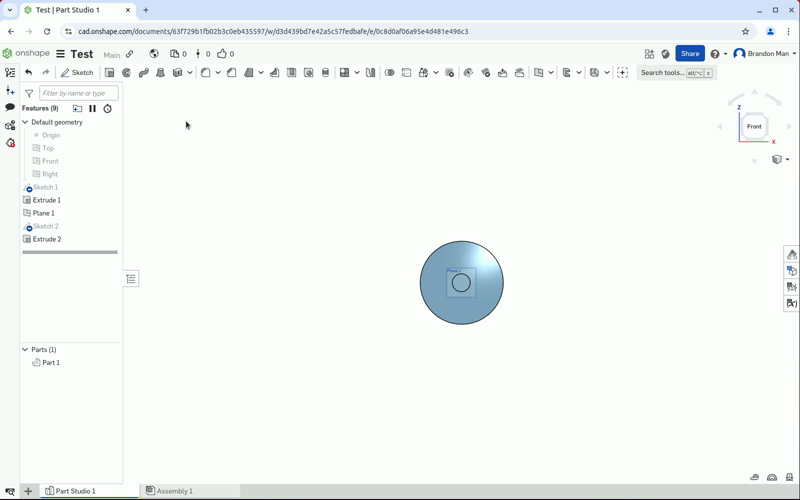
mouse_move(73, 189)
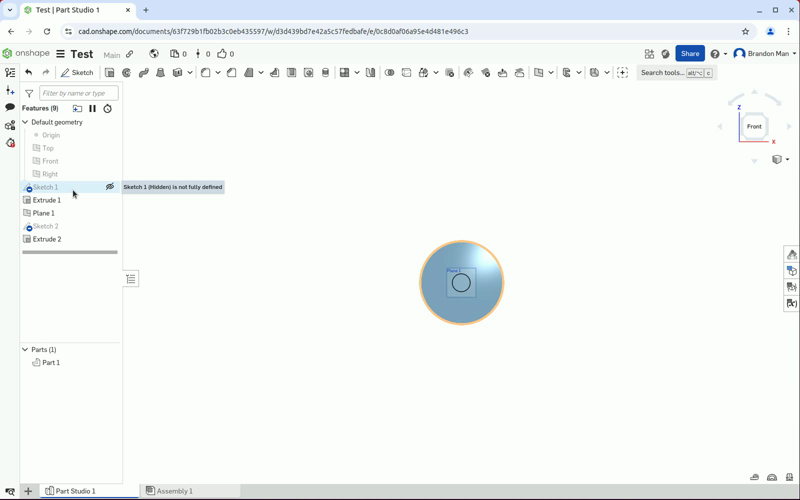
click(73, 189)
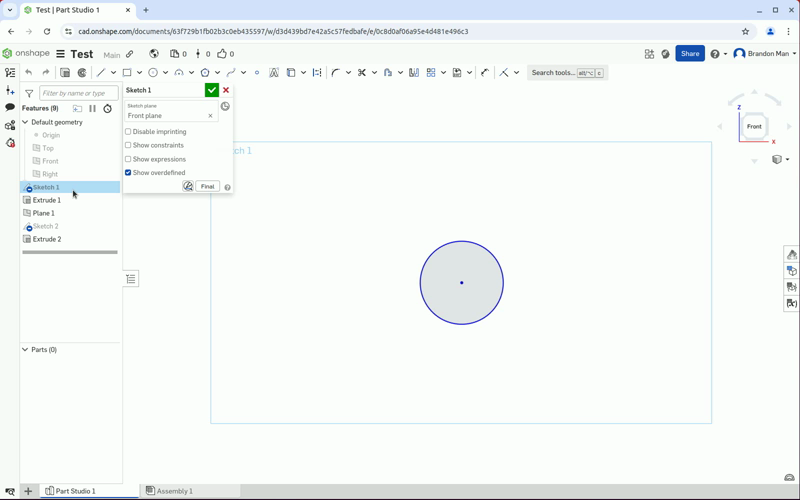
mouse_move(229, 92)
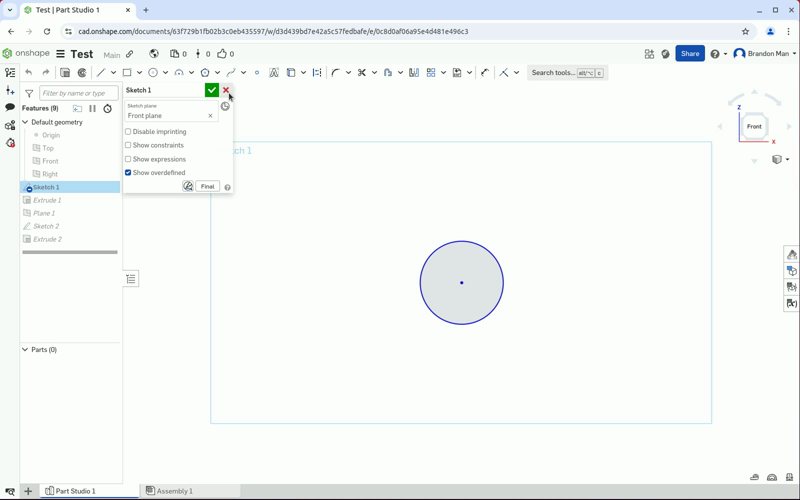
click(229, 92)
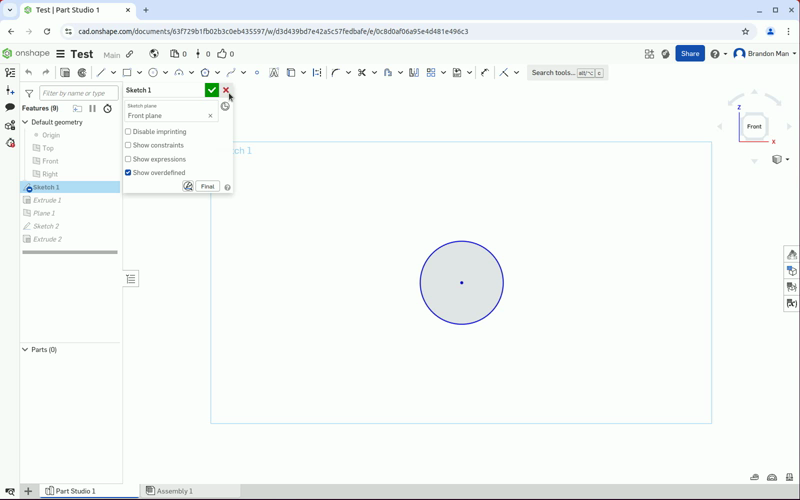
key(shift+s)
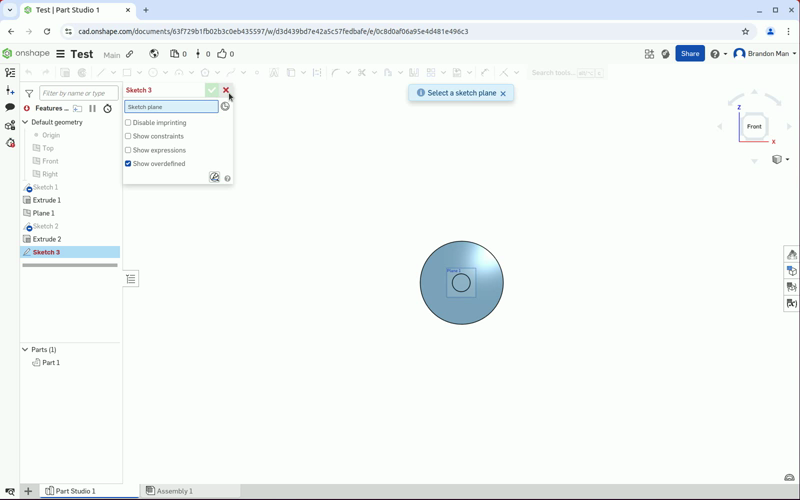
mouse_move(73, 215)
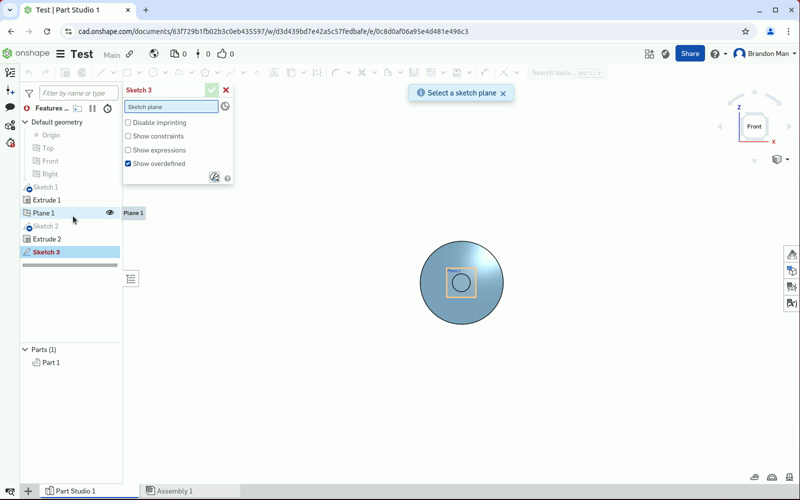
click(73, 215)
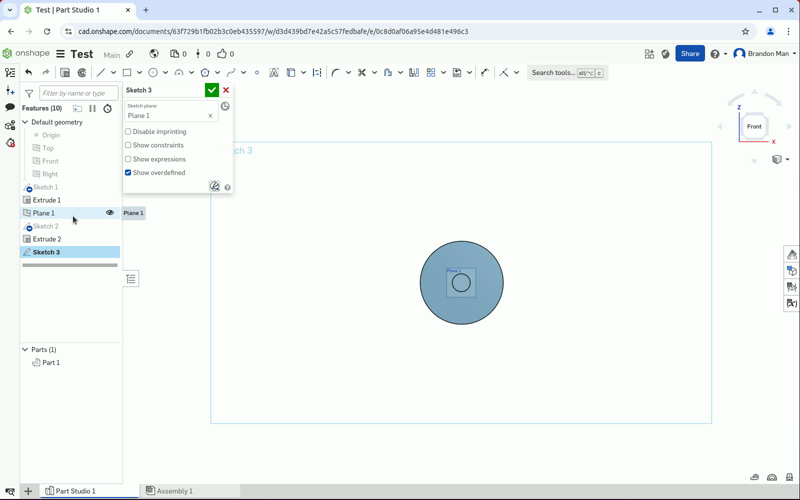
mouse_move(73, 352)
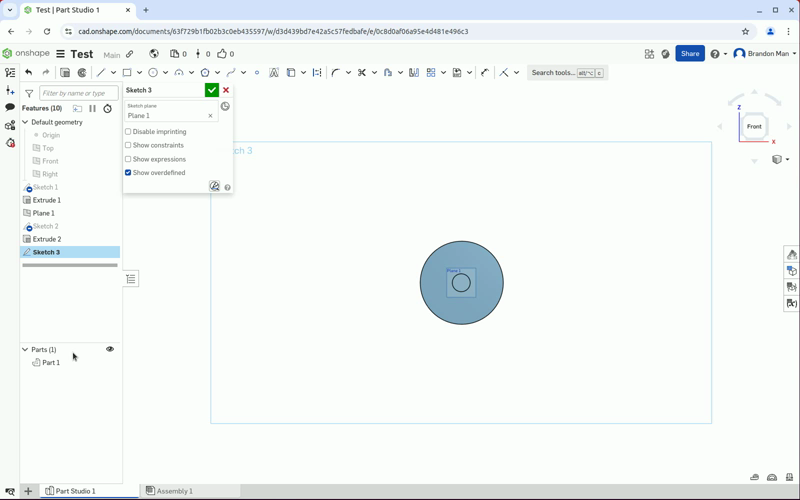
key(y)
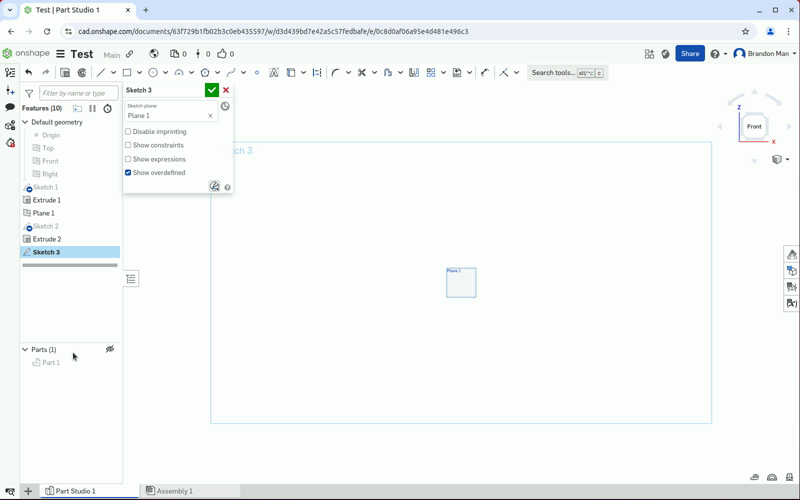
key(c)
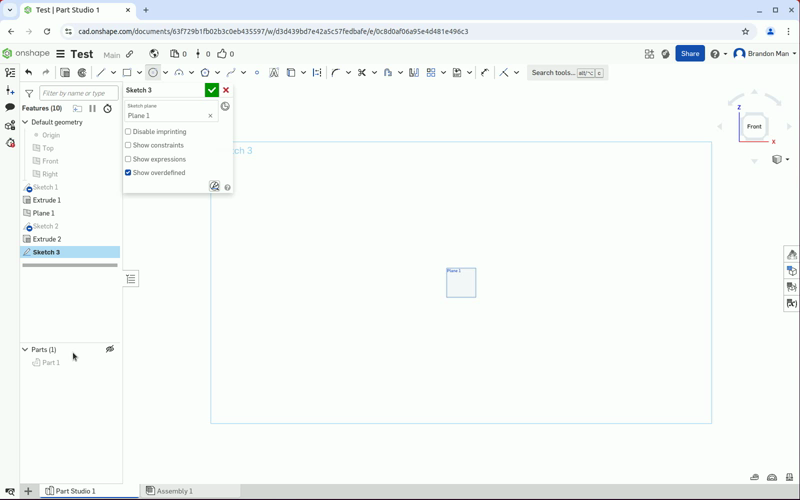
key_down(shift)
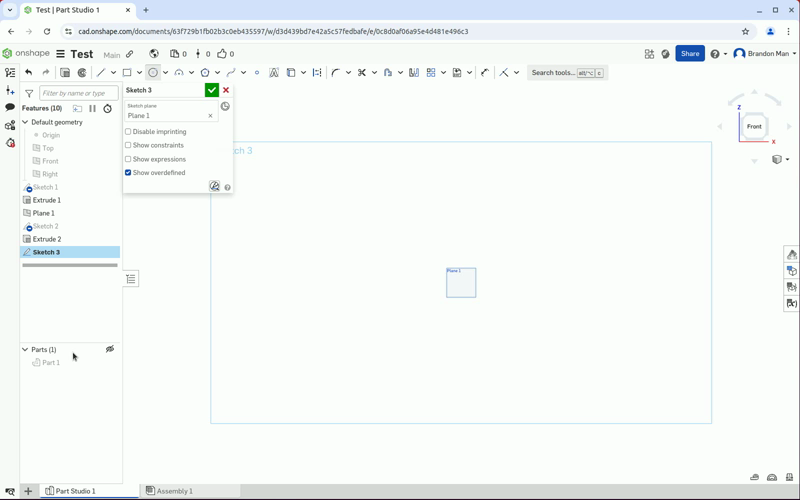
mouse_move(461, 282)
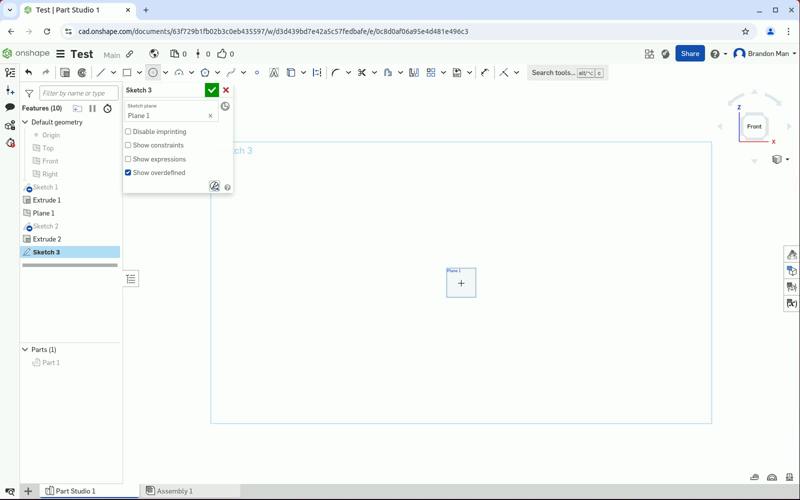
click(461, 282)
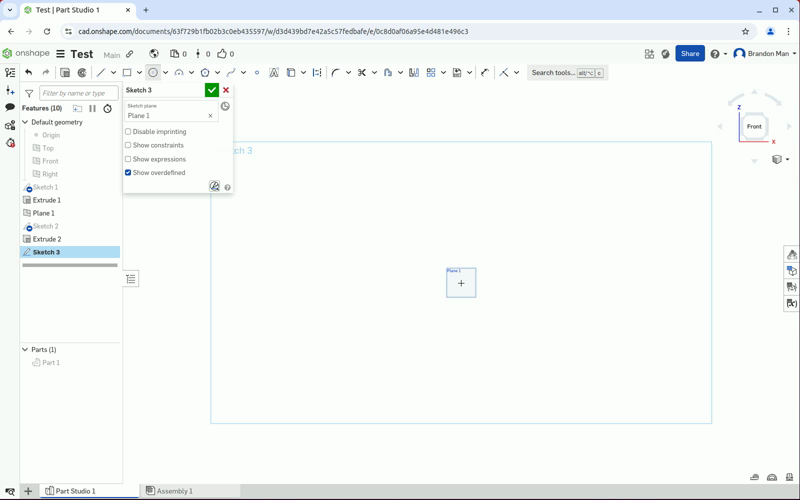
key_up(shift)
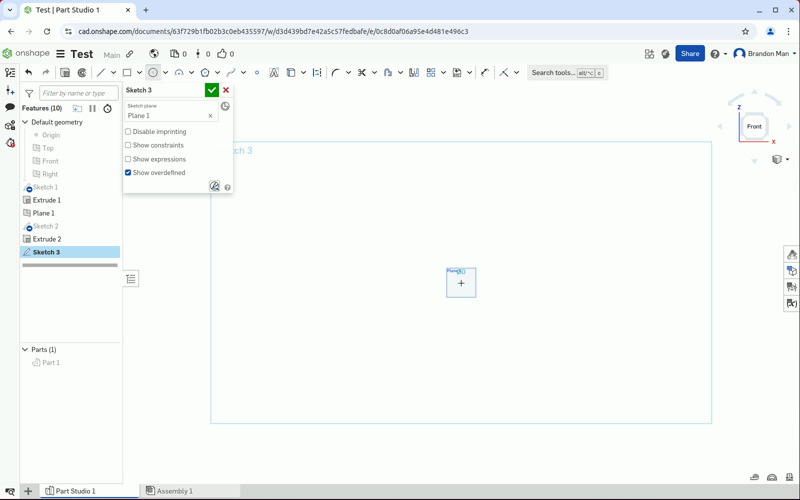
mouse_move(470, 282)
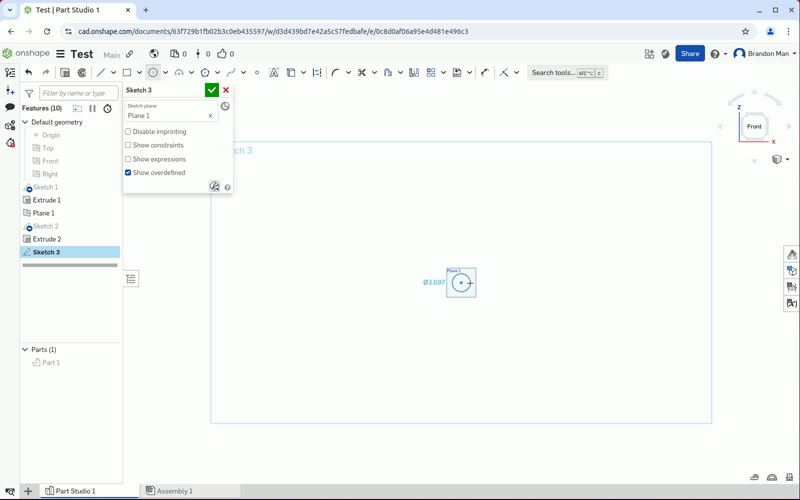
click(470, 282)
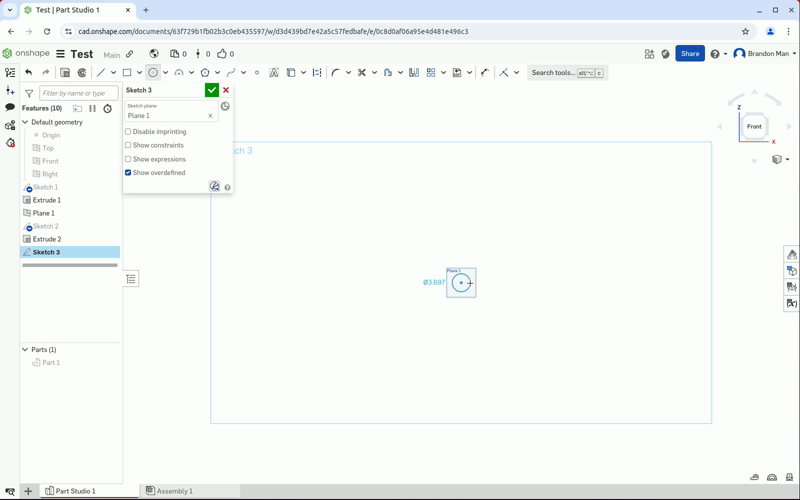
key(esc)
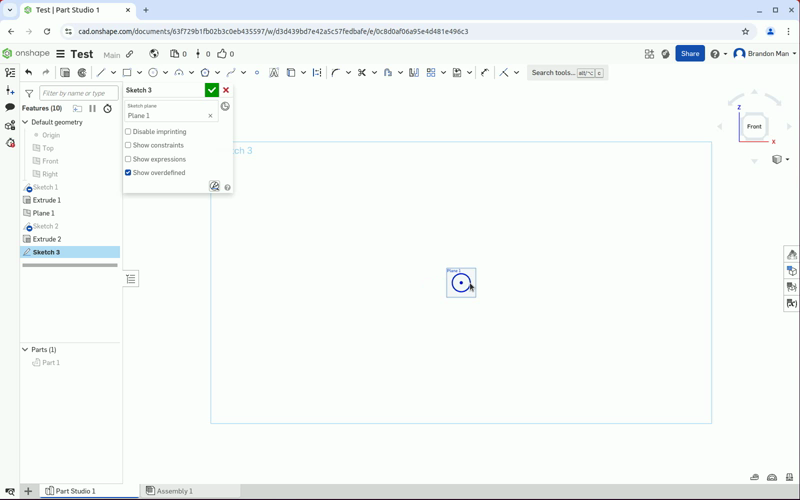
mouse_move(457, 277)
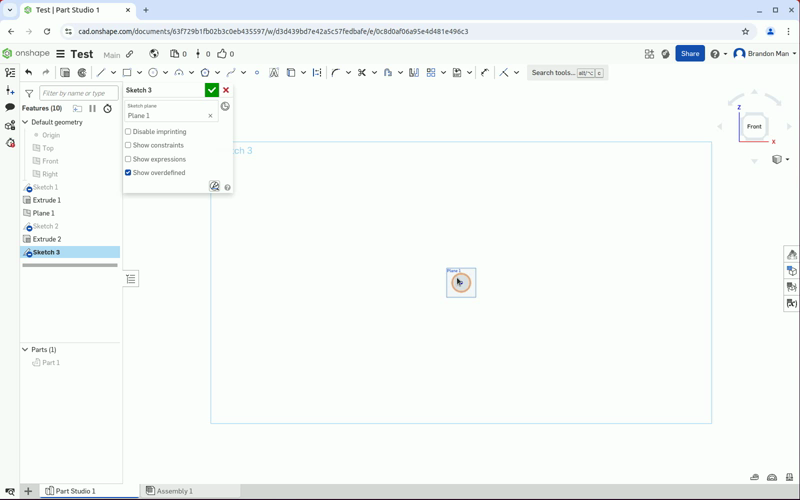
scroll(6)
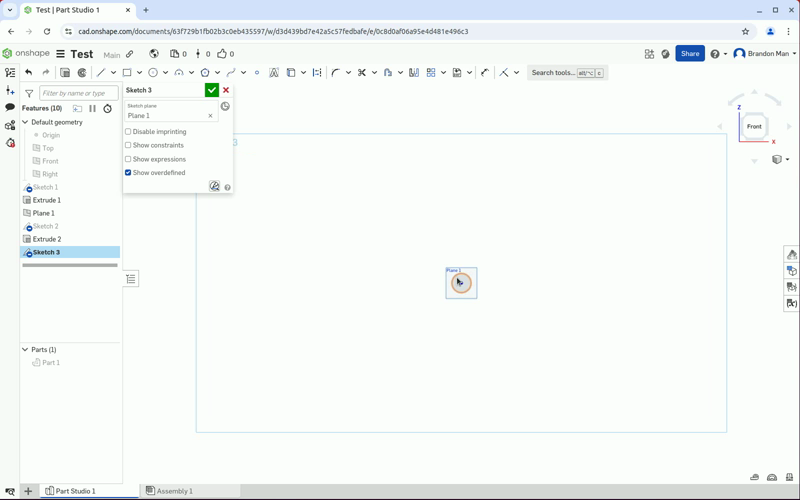
scroll(6)
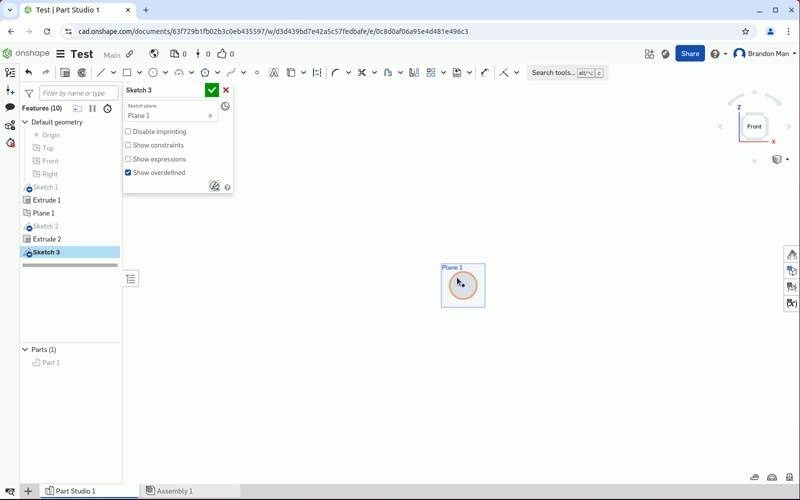
scroll(6)
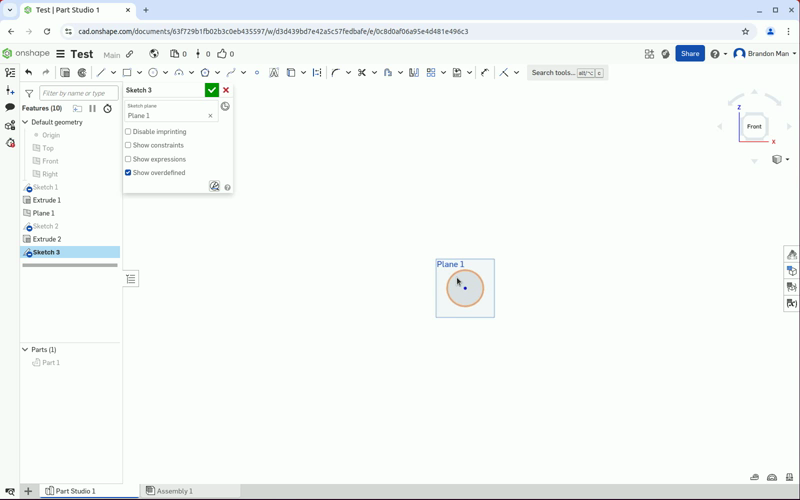
scroll(6)
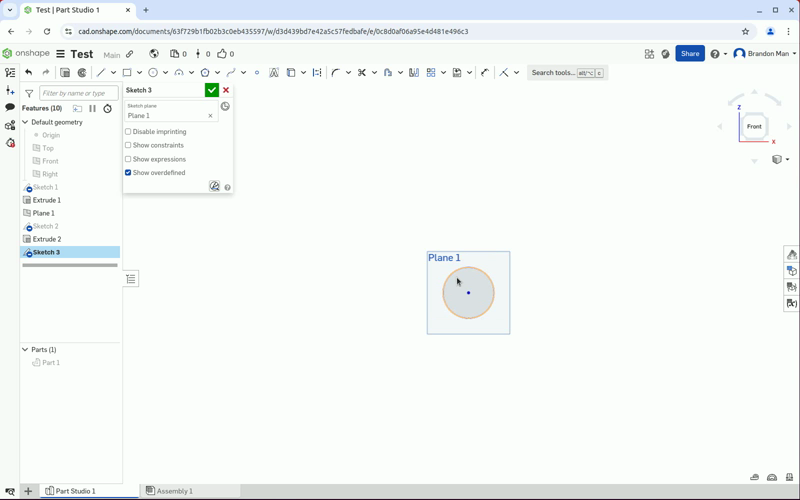
scroll(6)
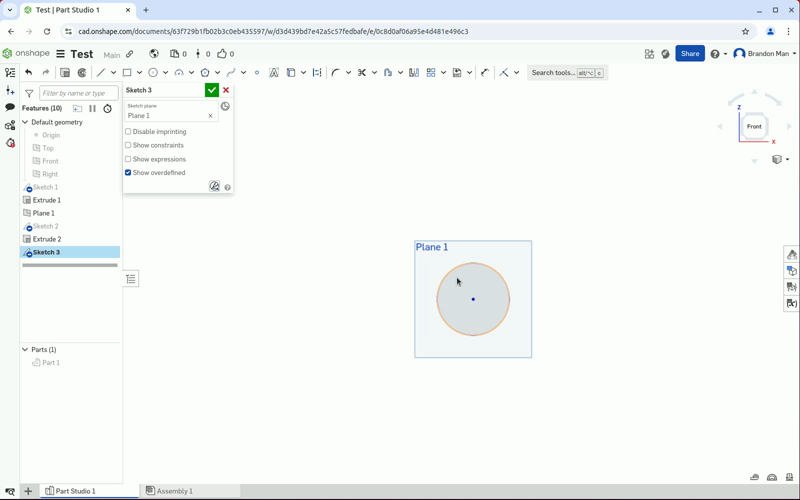
scroll(6)
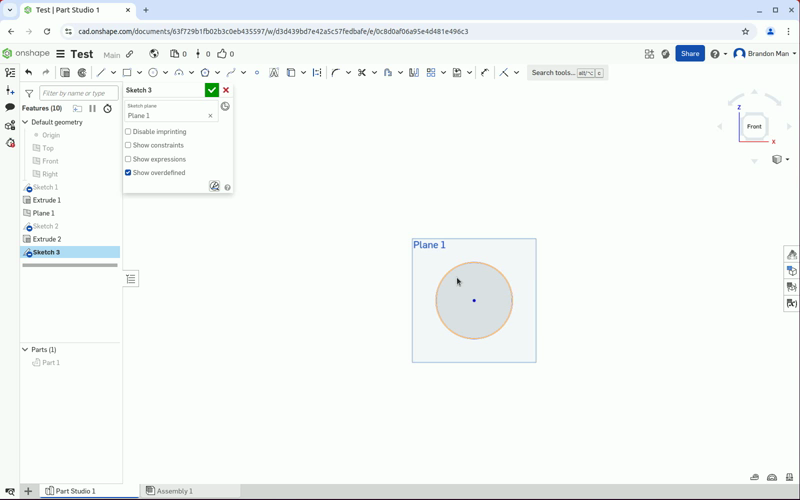
scroll(6)
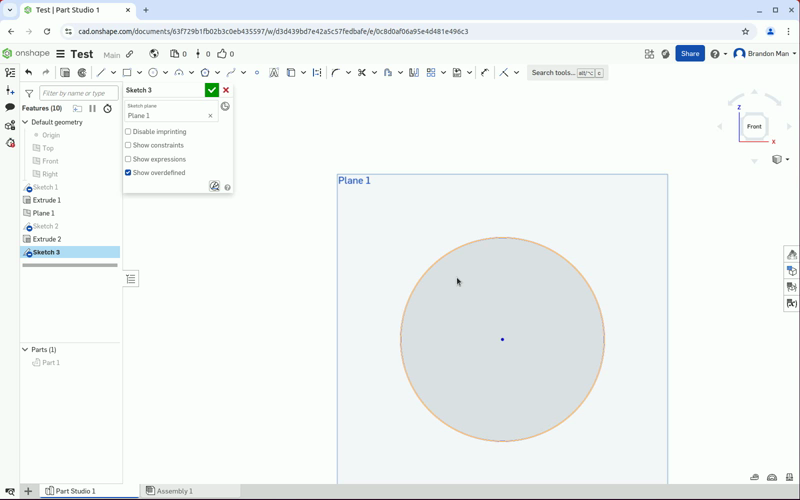
click(457, 277)
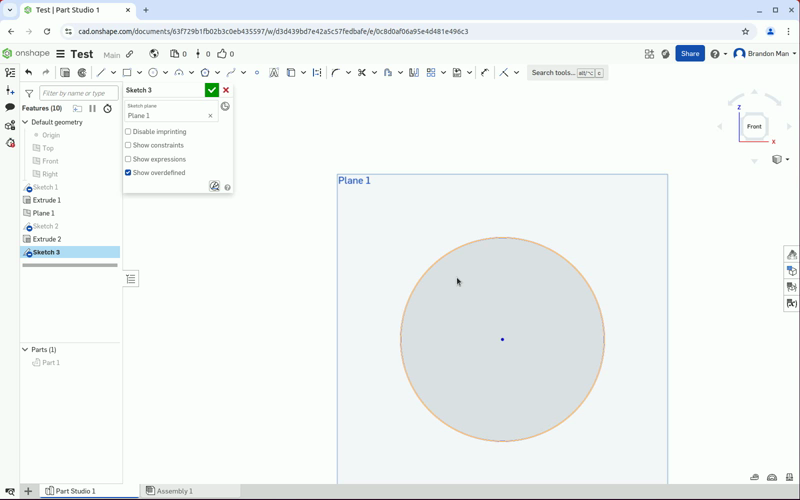
scroll(-6)
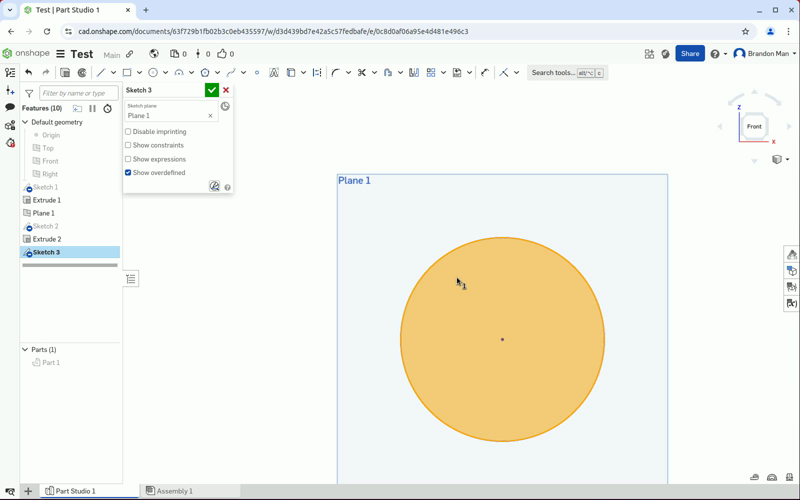
scroll(-6)
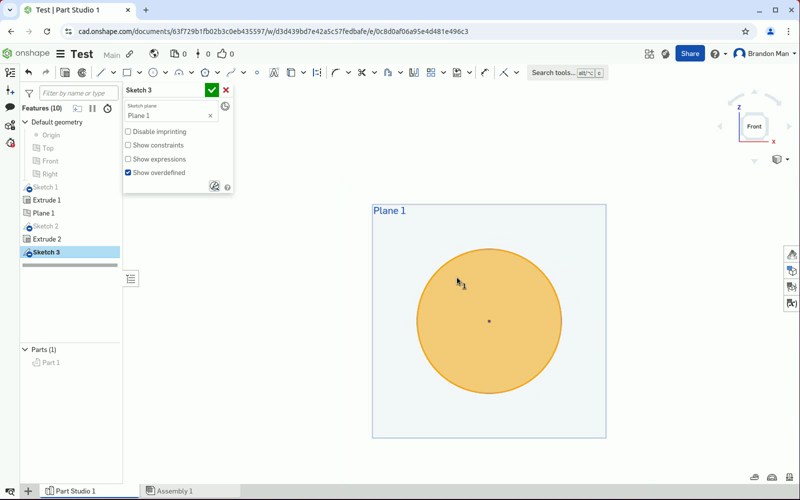
scroll(-6)
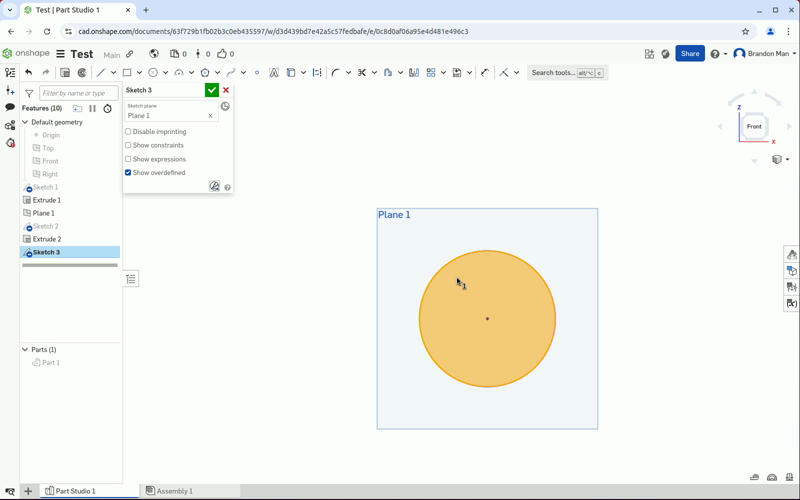
scroll(-6)
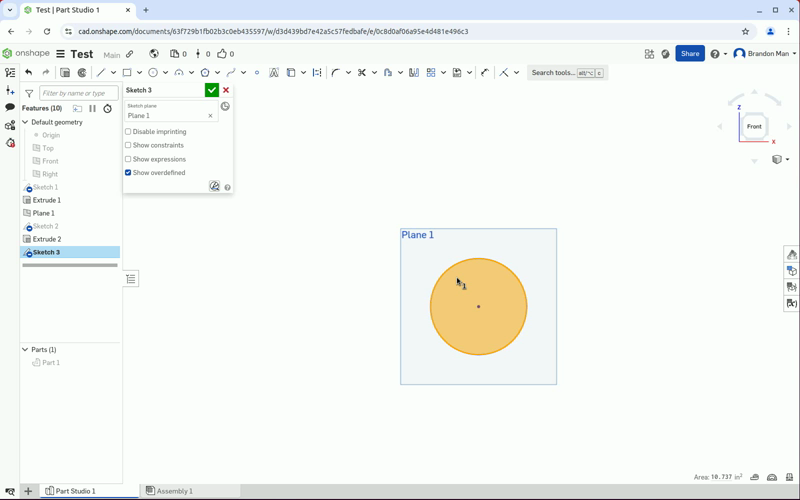
scroll(-6)
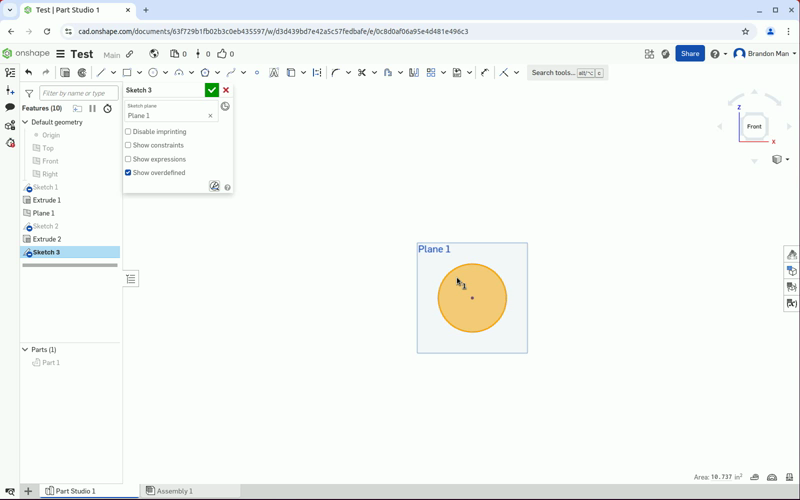
scroll(-6)
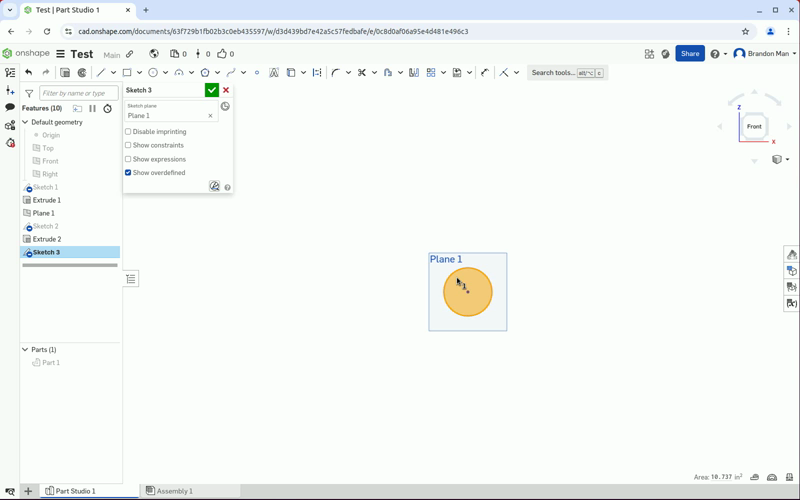
scroll(-6)
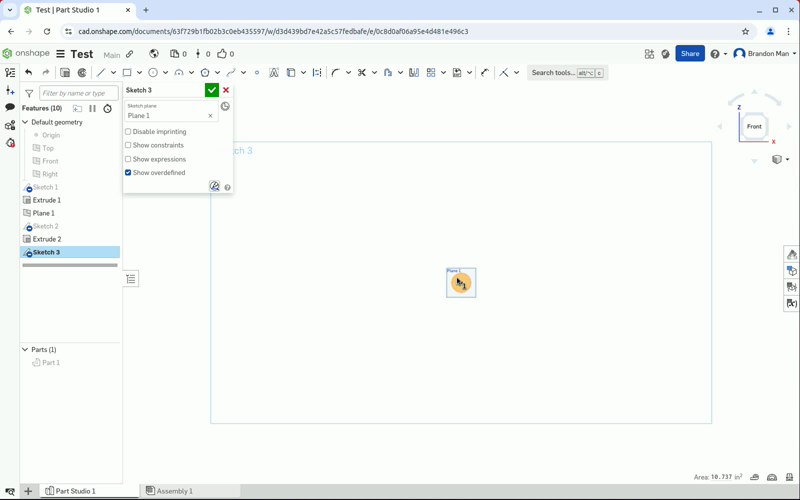
mouse_move(73, 352)
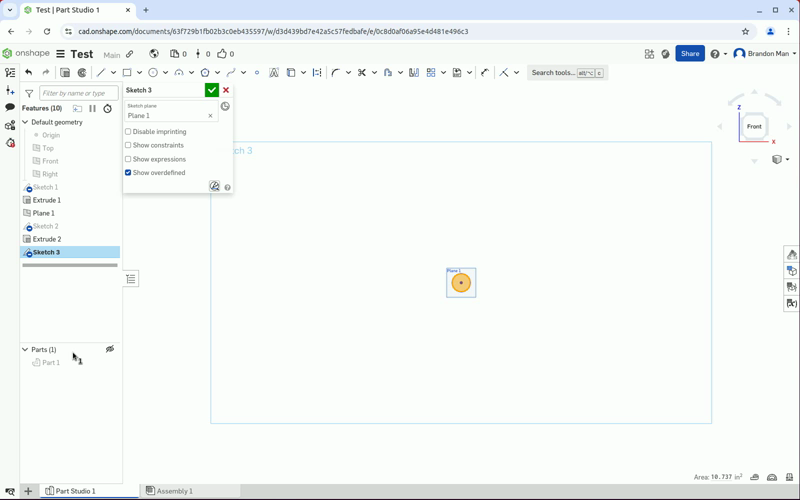
key(shift+y)
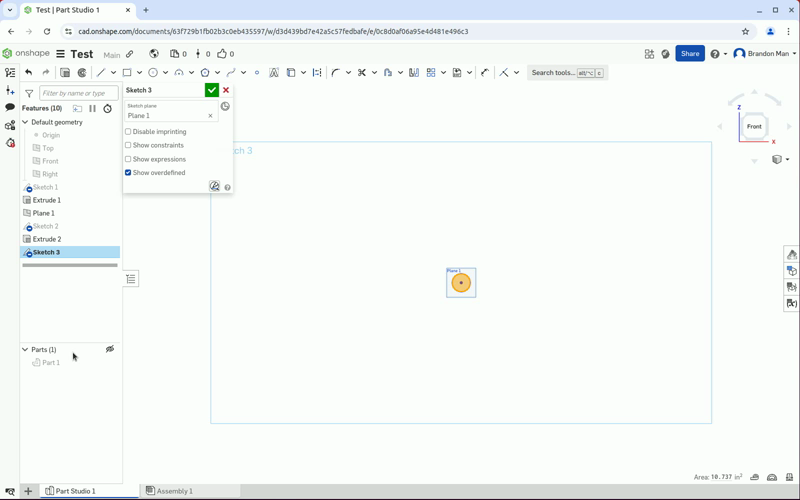
key(shift+e)
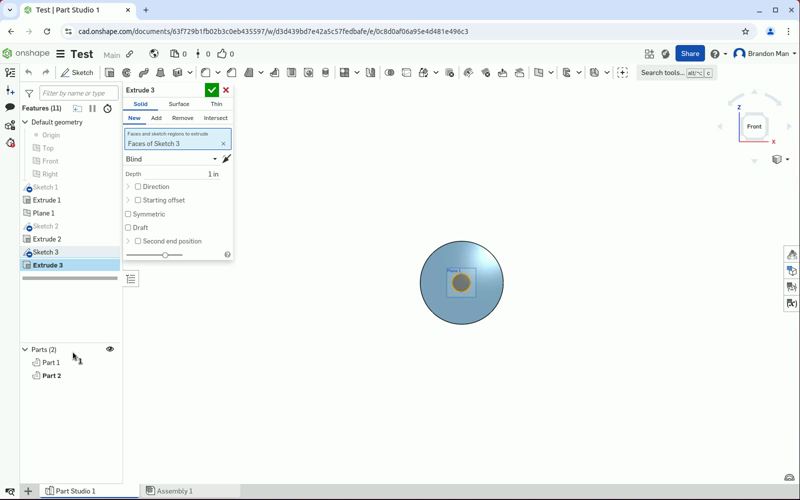
mouse_move(143, 106)
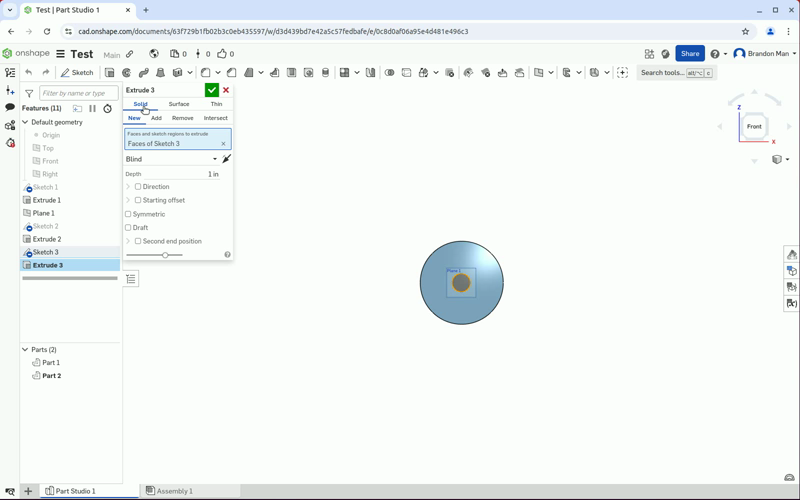
click(143, 106)
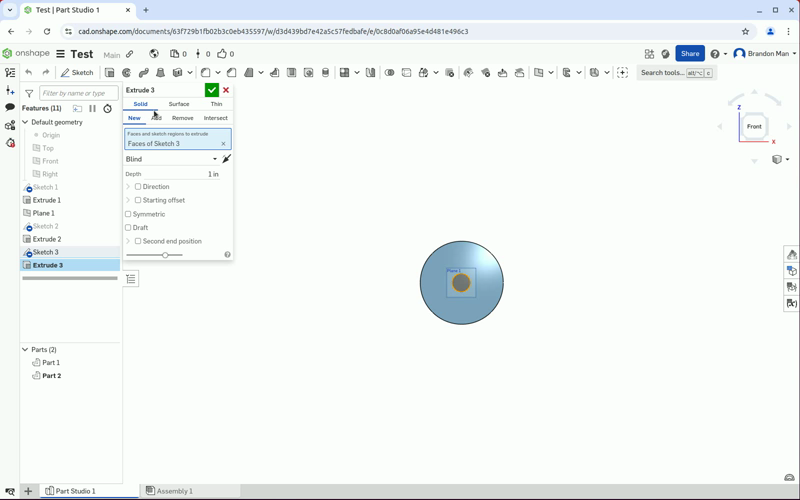
mouse_move(186, 120)
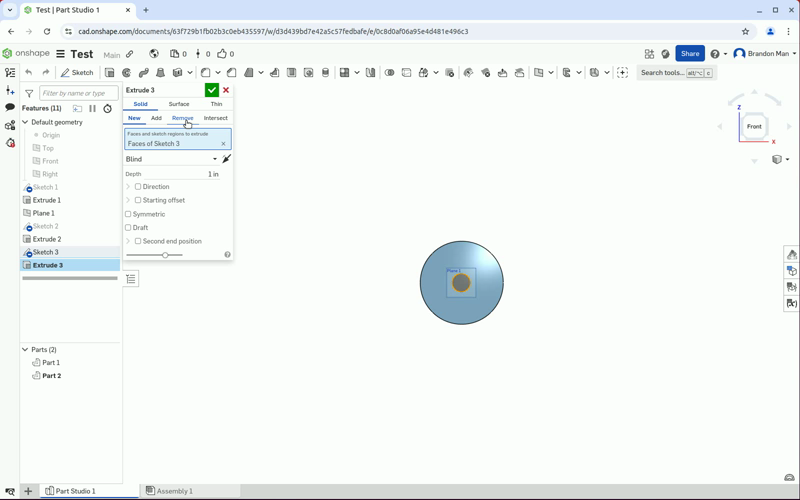
click(186, 120)
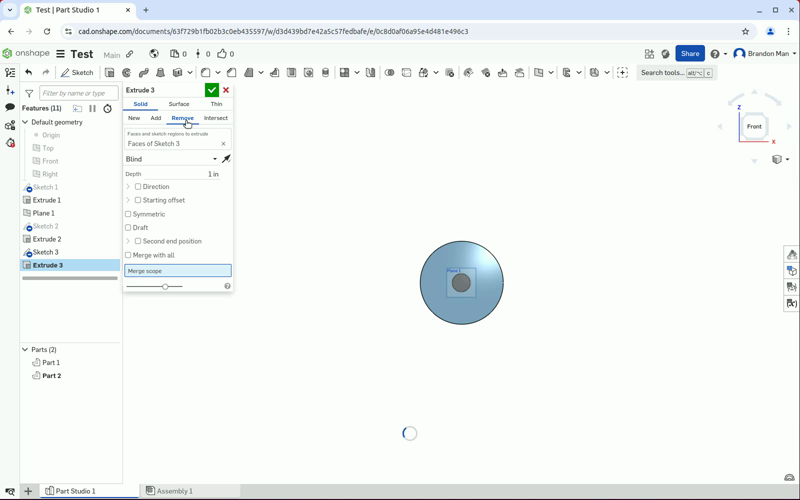
key(tab, 4)
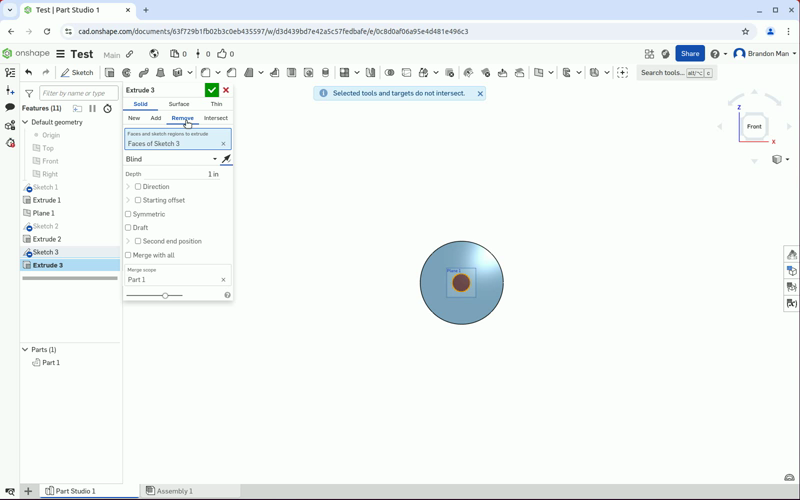
text(6.499)
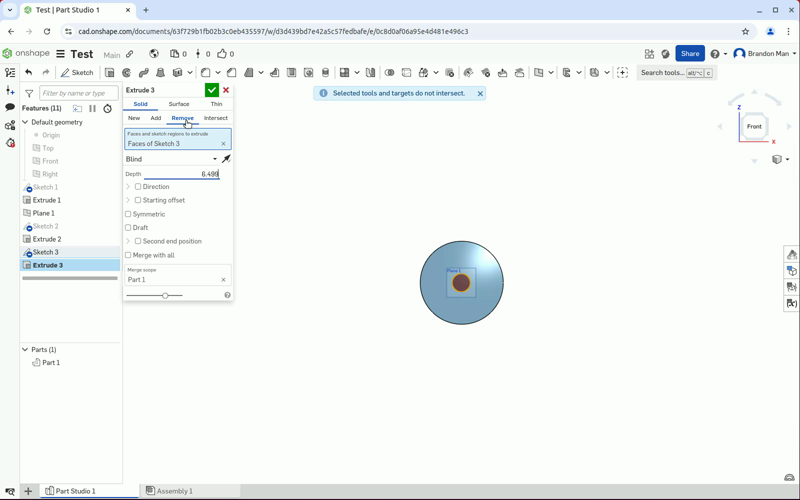
key(tab, 6)
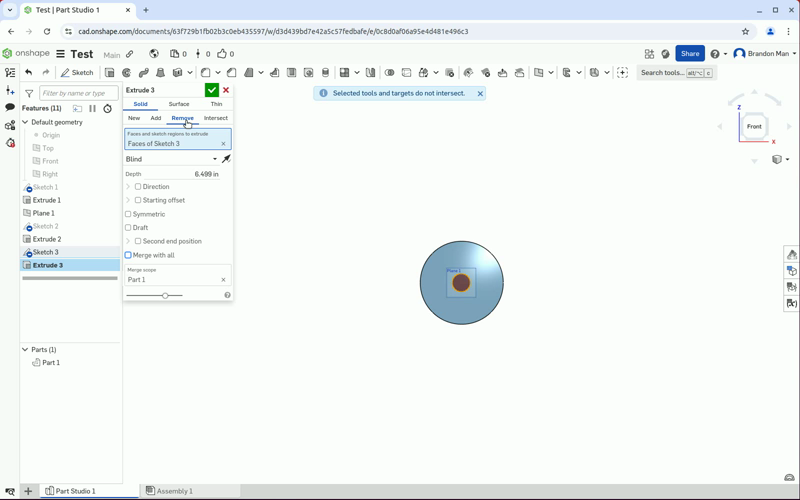
key(space)
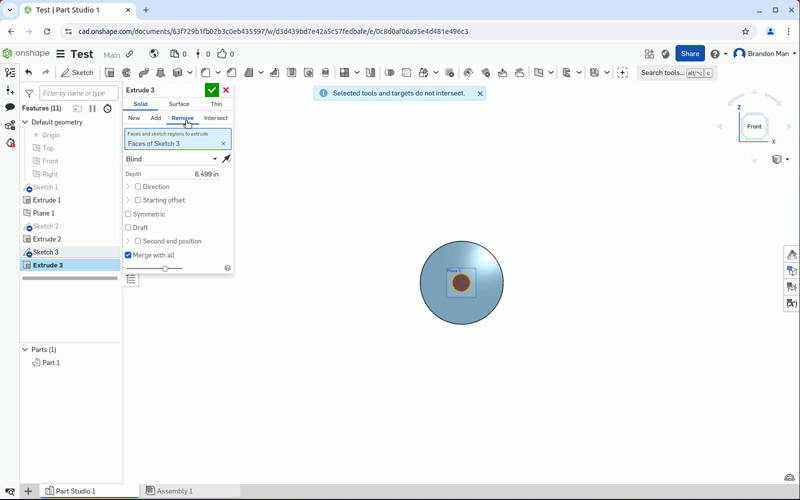
key(enter)
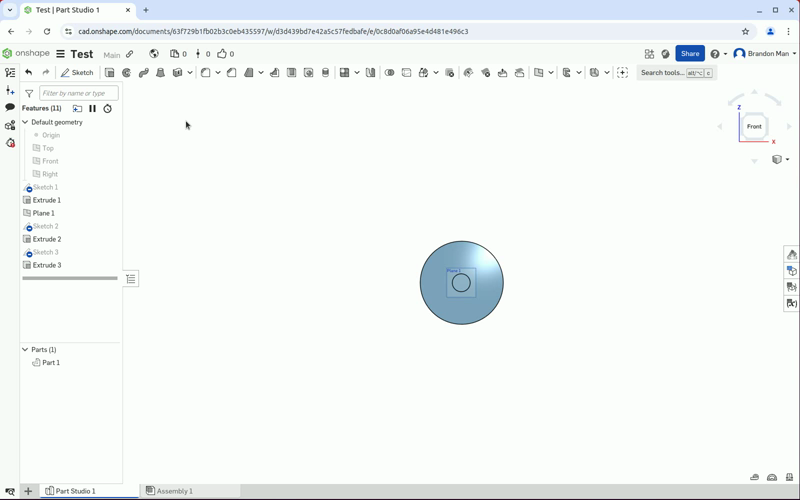
key(shift+h)
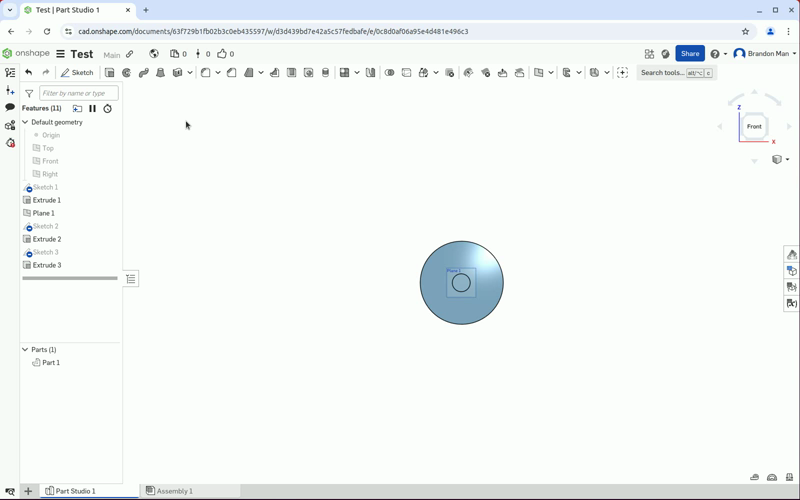
key(shift+h)
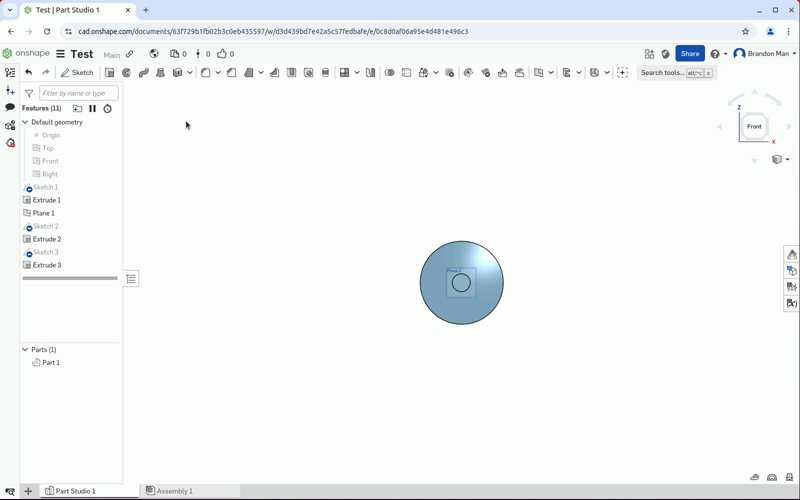
mouse_move(73, 189)
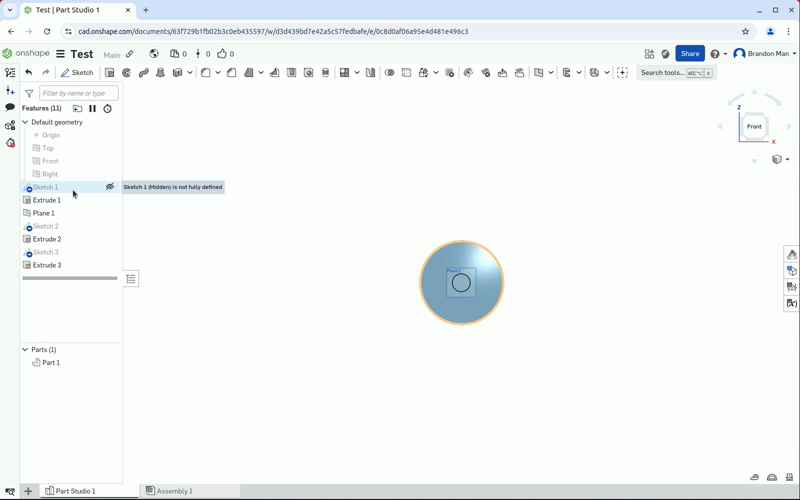
click(73, 189)
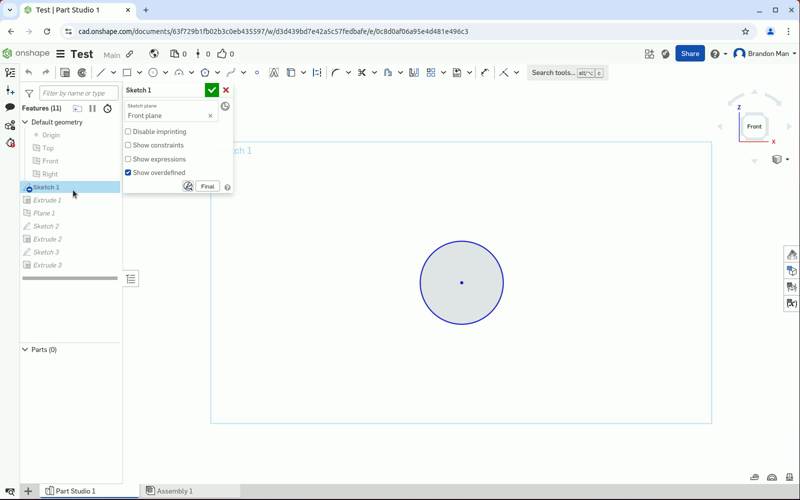
mouse_move(229, 92)
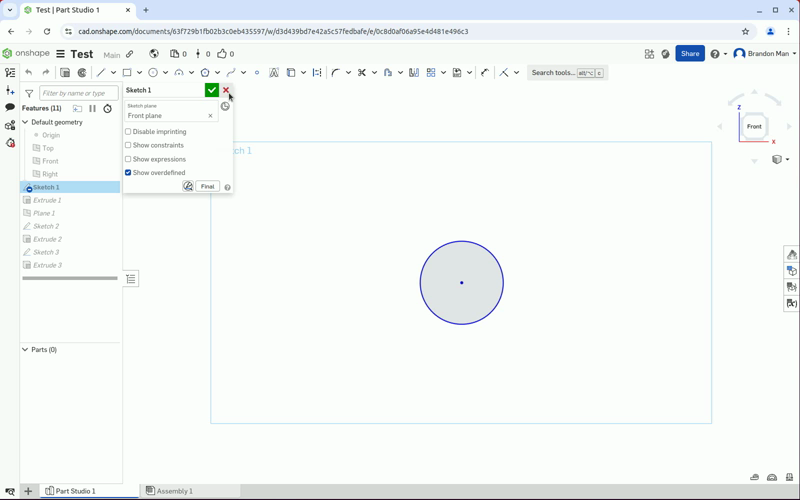
click(229, 92)
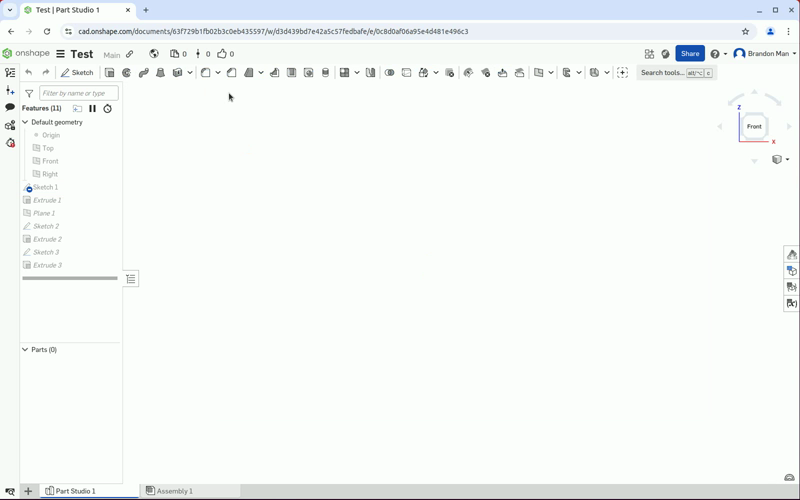
key(shift+s)
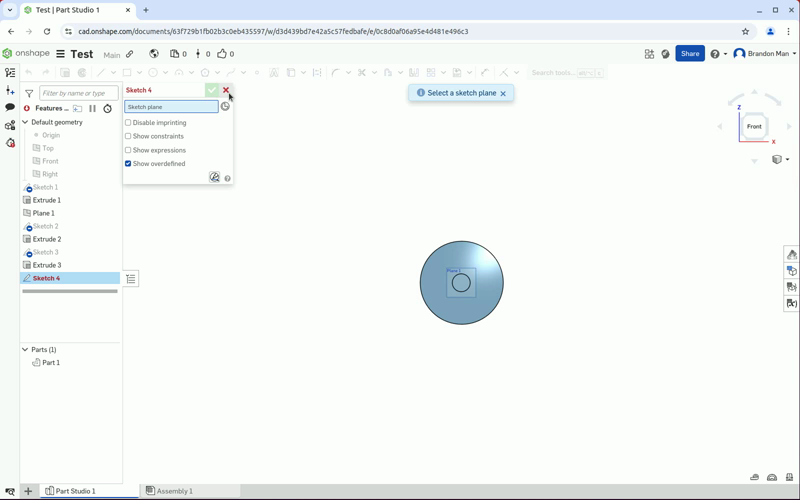
mouse_move(73, 215)
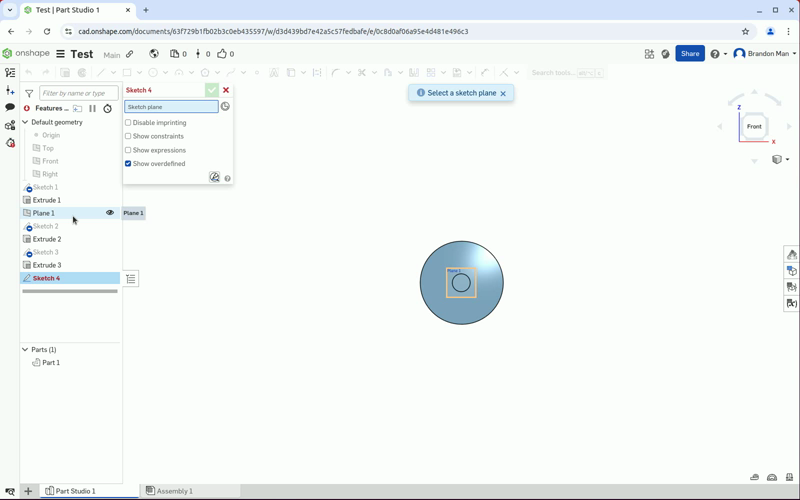
click(73, 215)
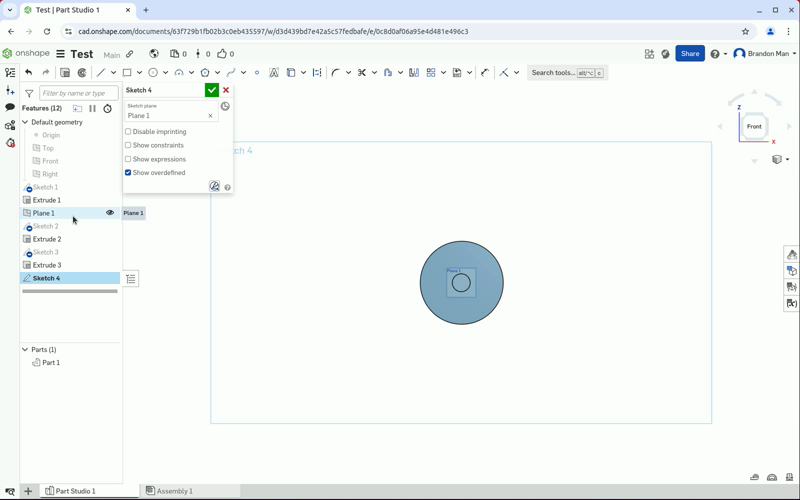
mouse_move(73, 352)
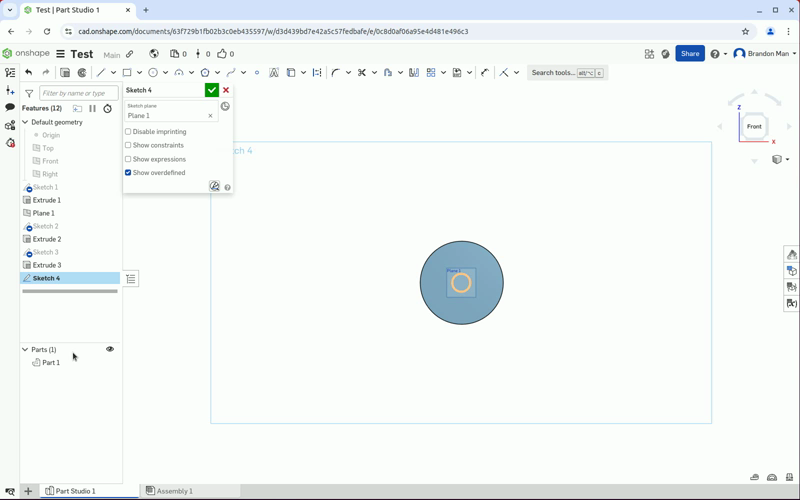
key(y)
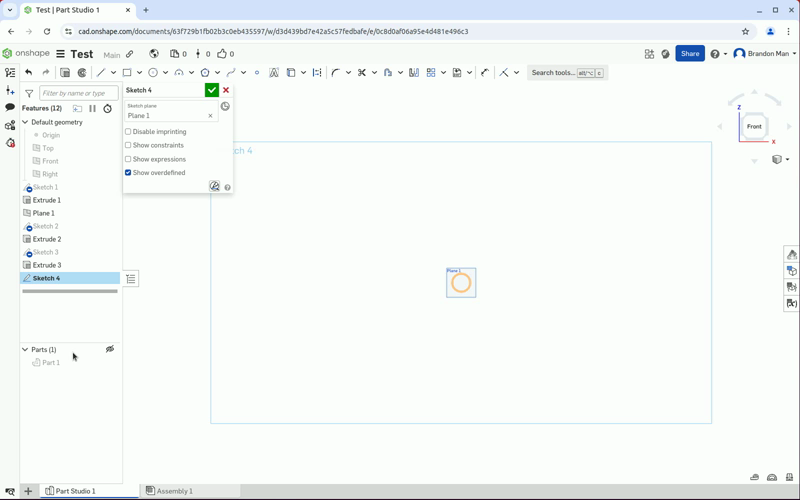
key(c)
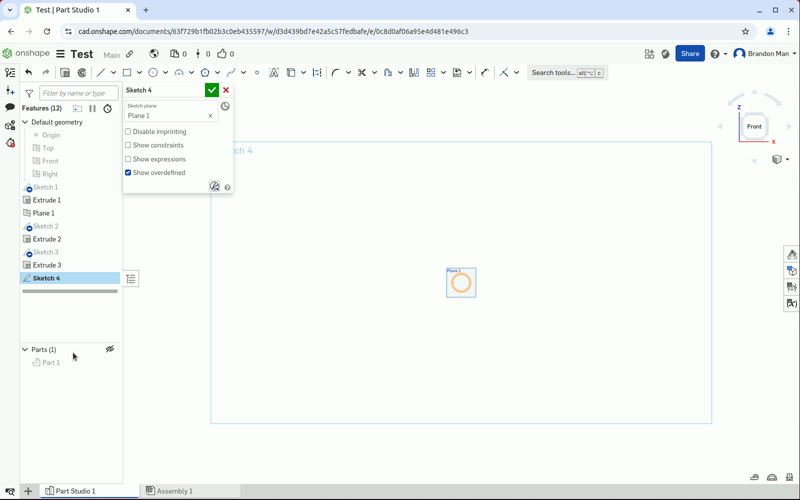
key_down(shift)
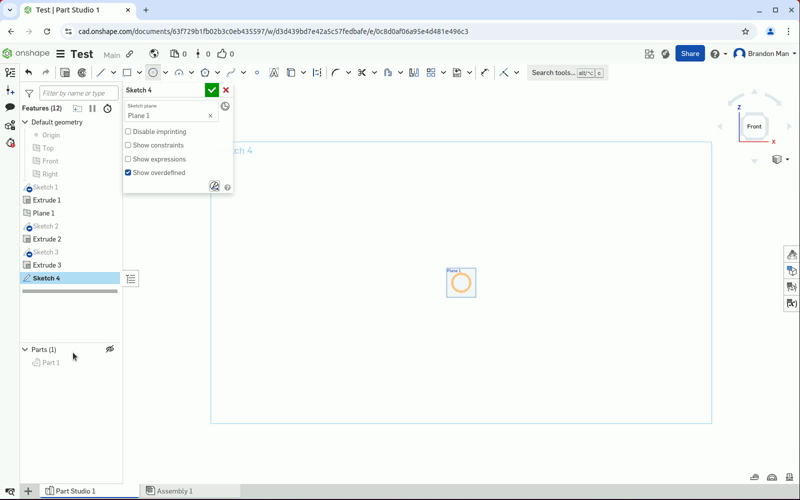
mouse_move(460, 282)
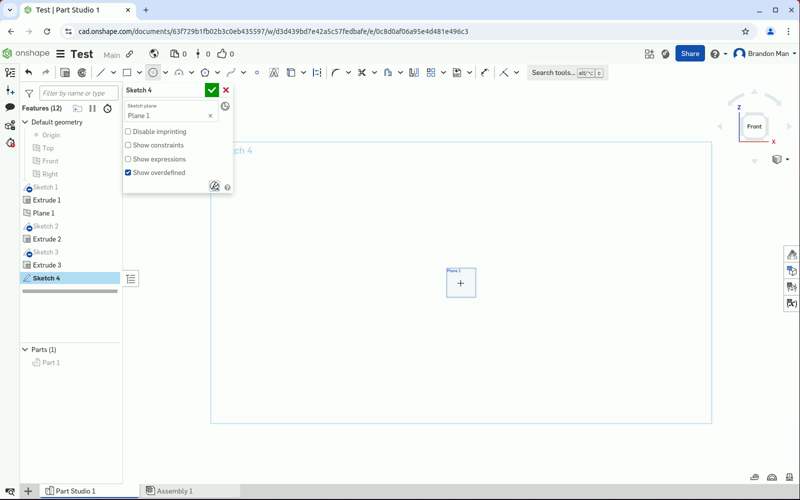
click(460, 282)
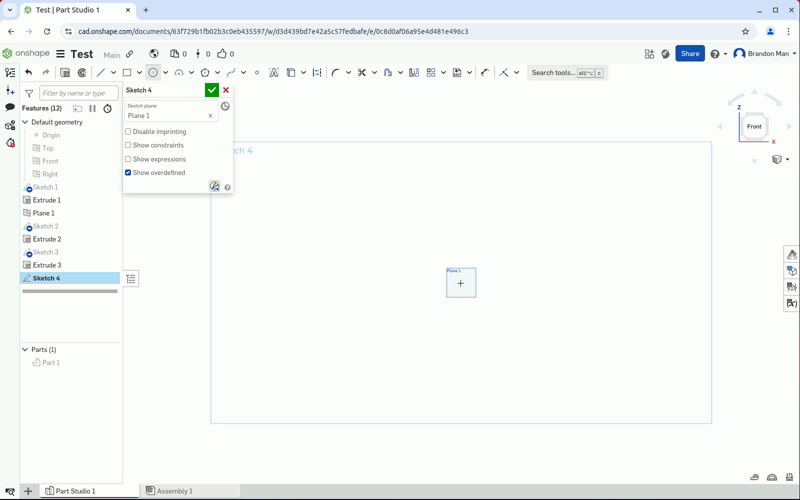
key_up(shift)
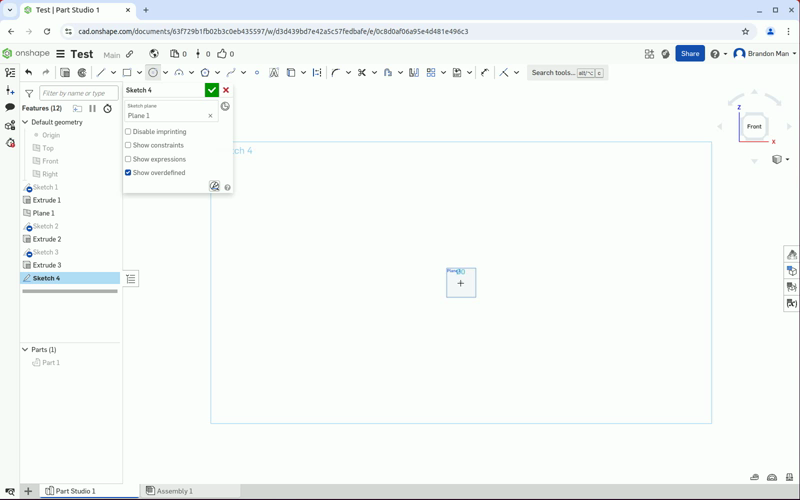
mouse_move(485, 282)
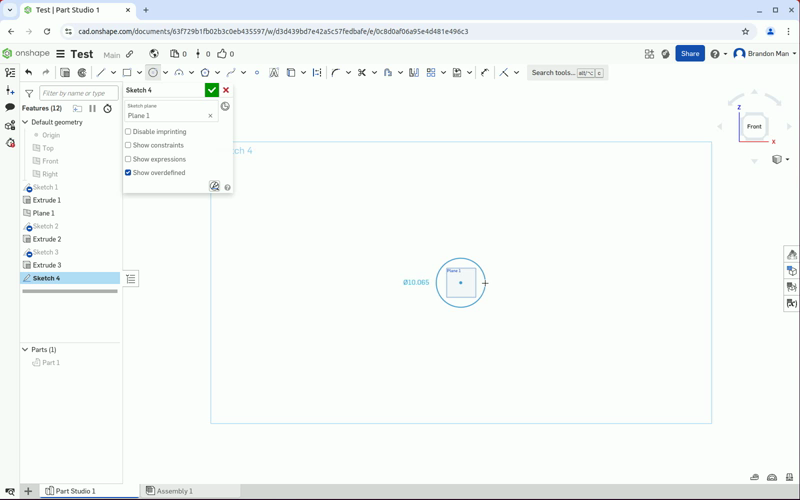
click(485, 282)
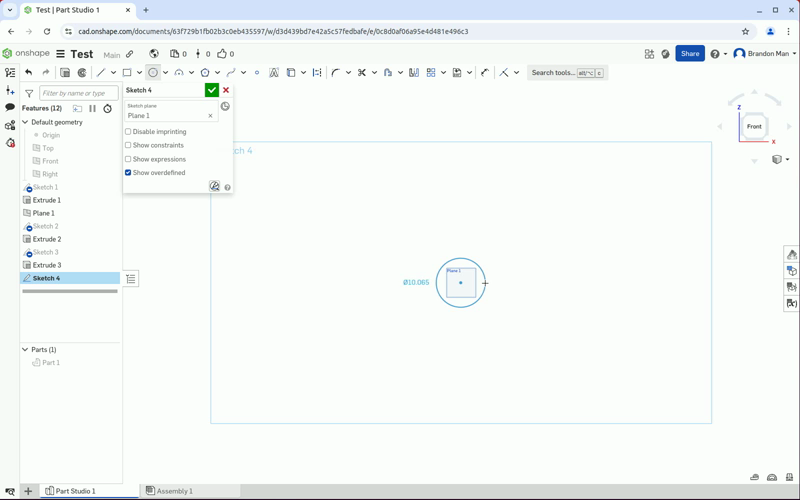
key(esc)
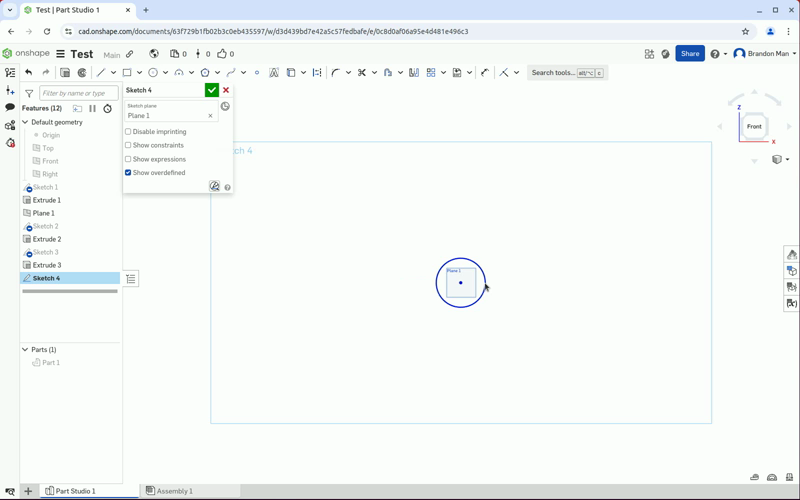
key(c)
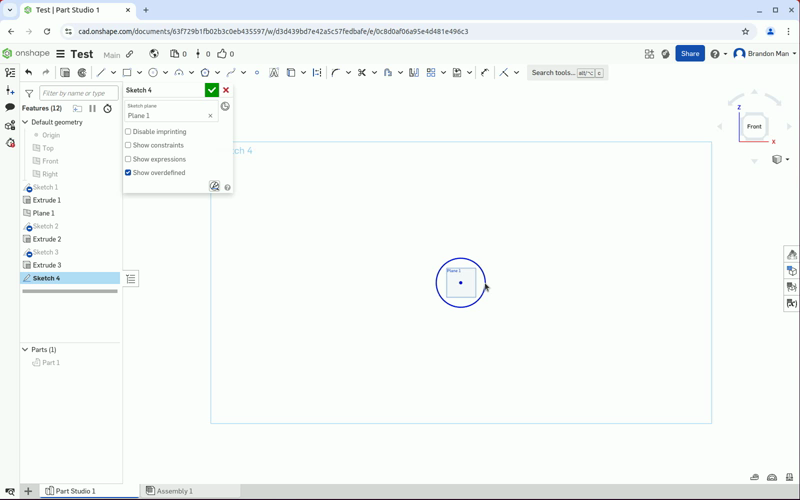
key_down(shift)
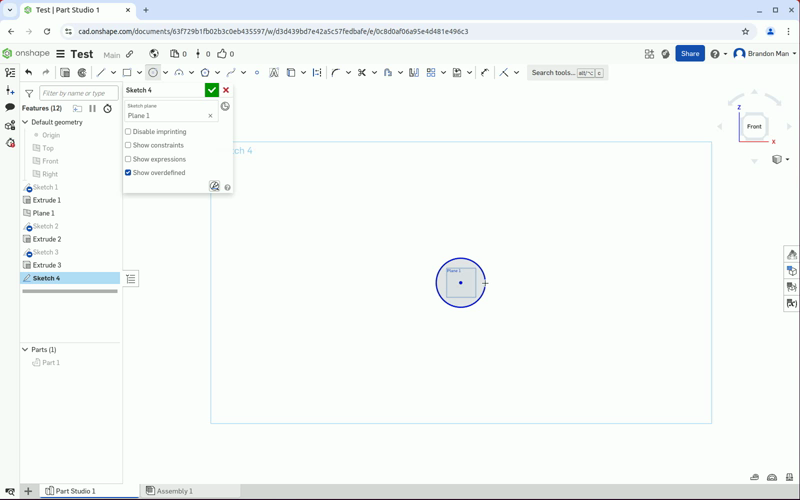
mouse_move(460, 282)
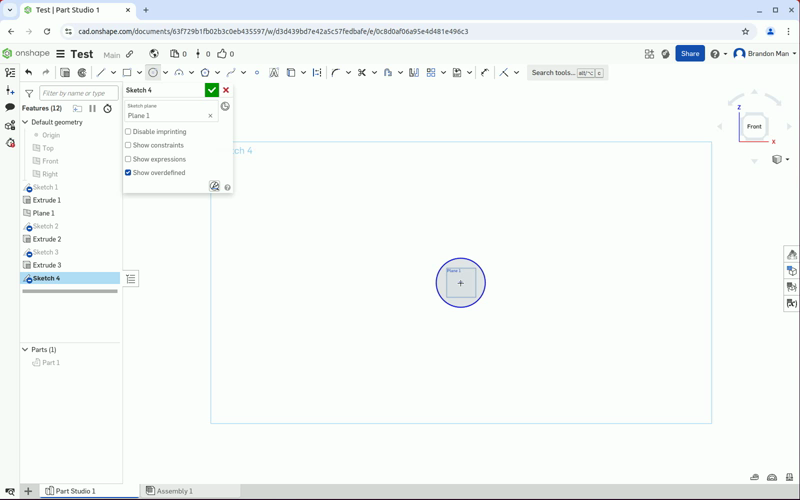
click(460, 282)
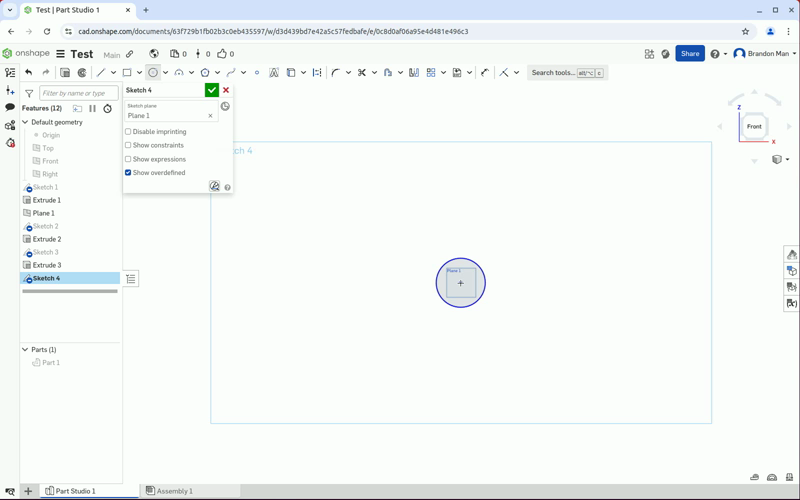
key_up(shift)
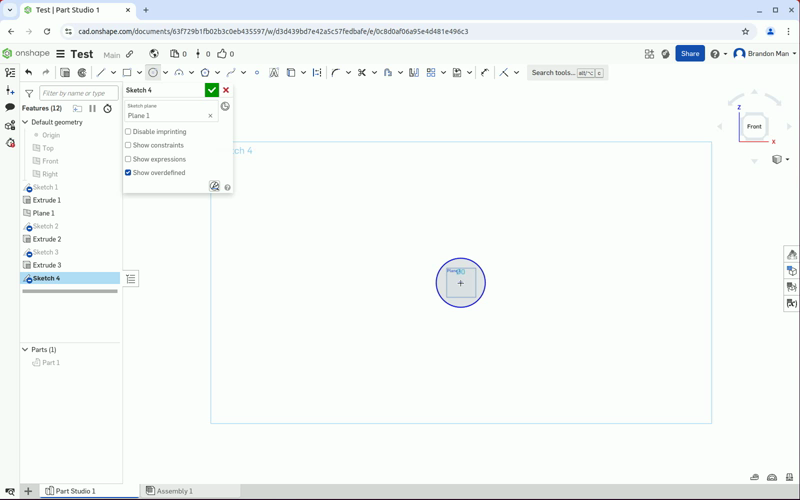
mouse_move(468, 282)
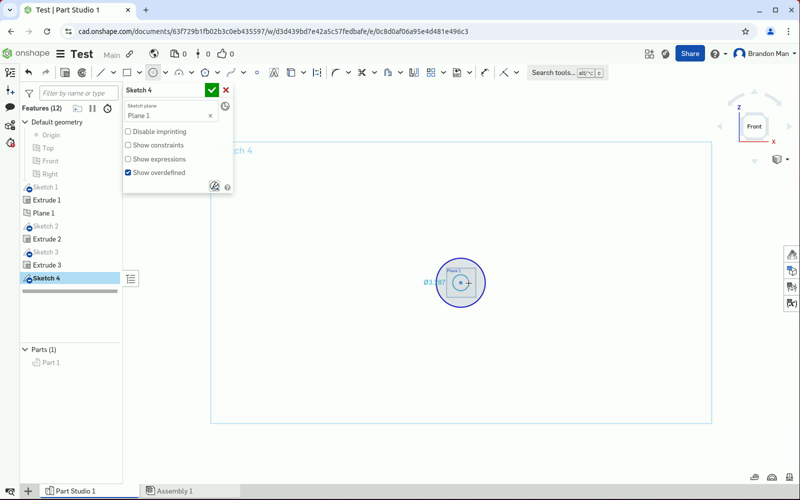
click(468, 282)
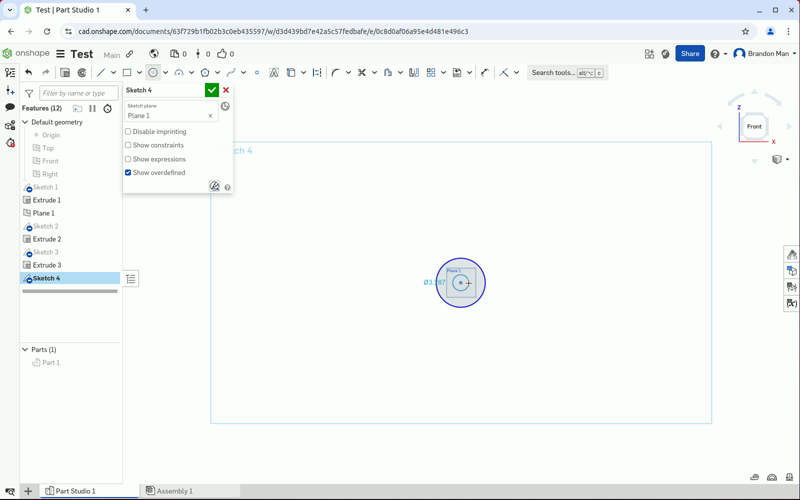
key(esc)
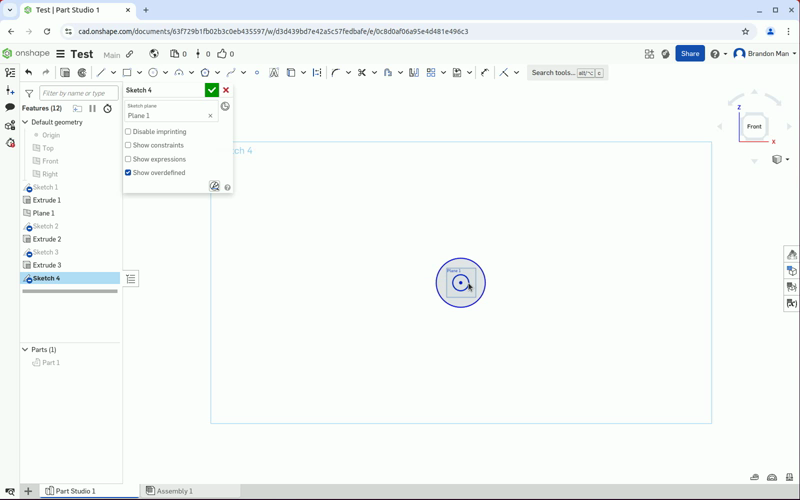
mouse_move(449, 290)
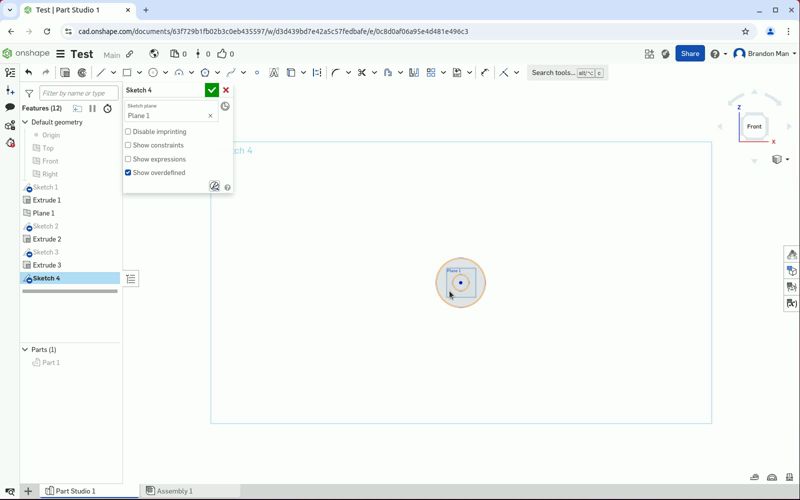
scroll(6)
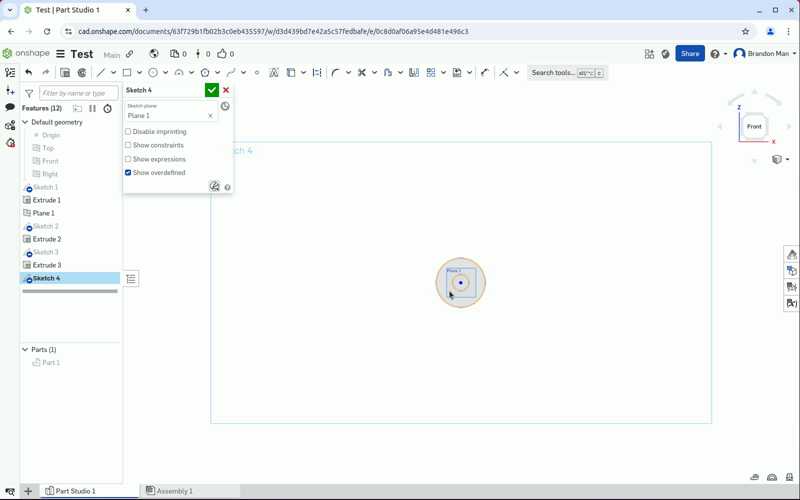
scroll(6)
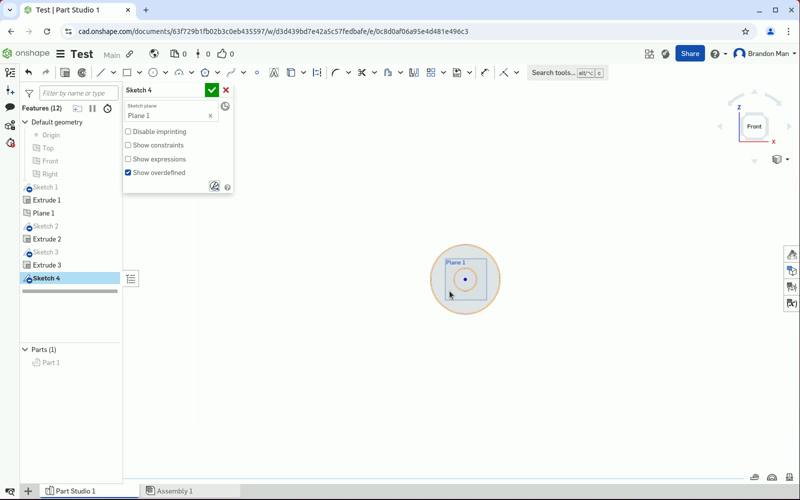
scroll(6)
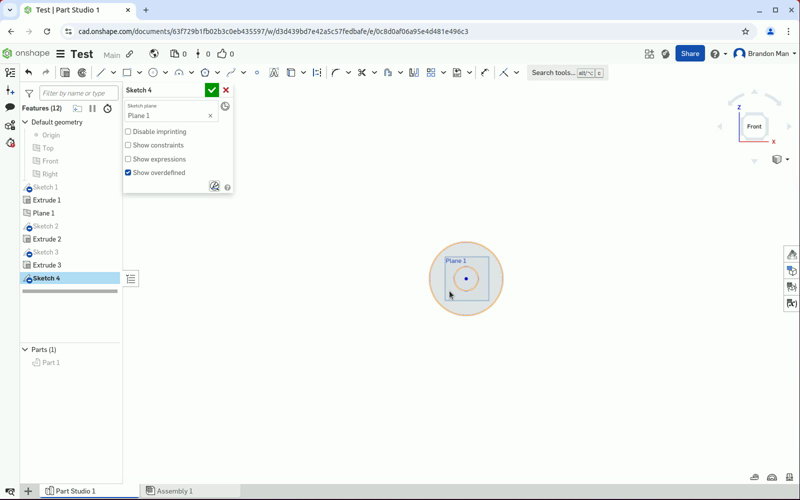
scroll(6)
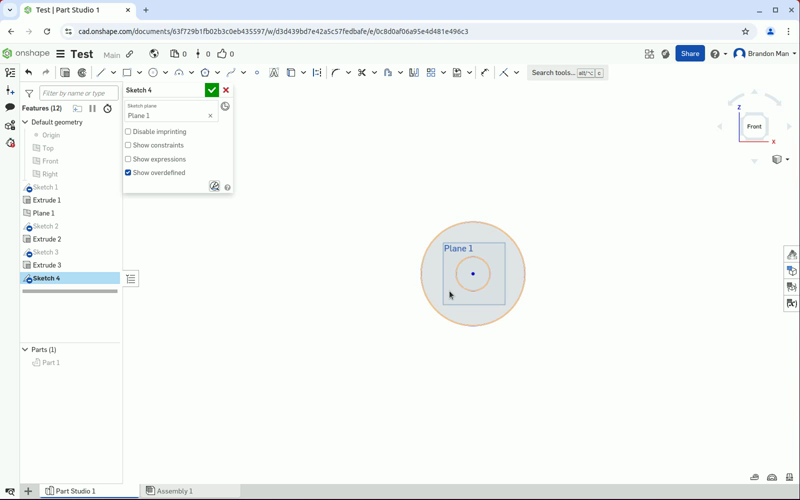
scroll(6)
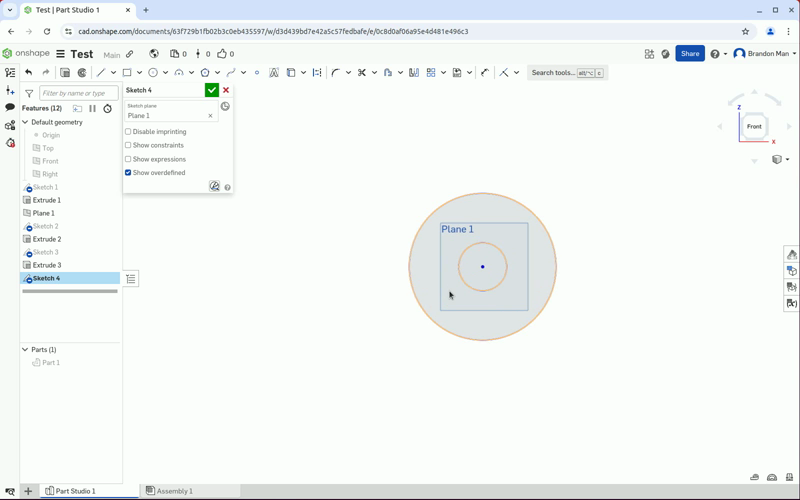
scroll(6)
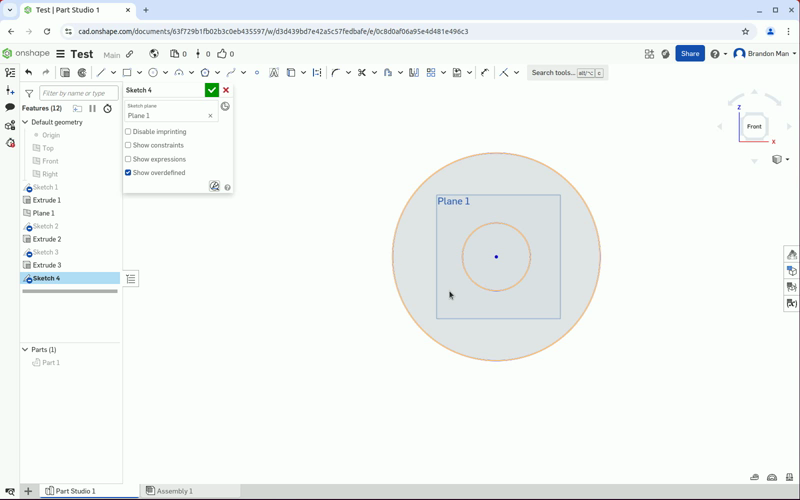
scroll(6)
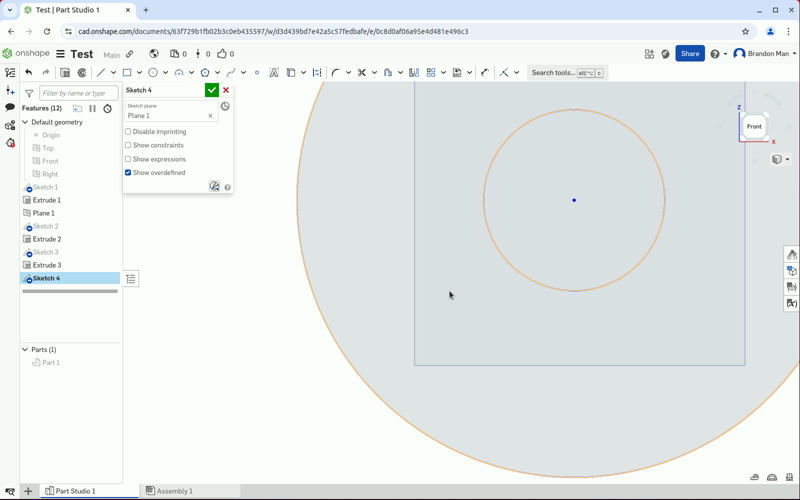
click(449, 290)
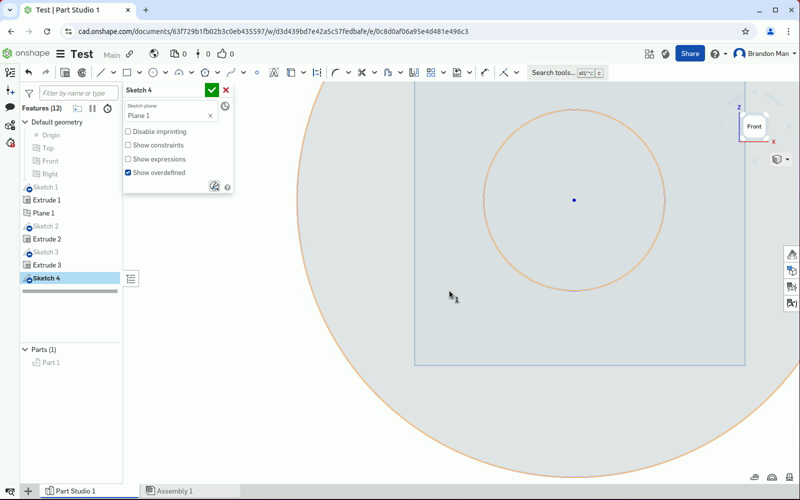
scroll(-6)
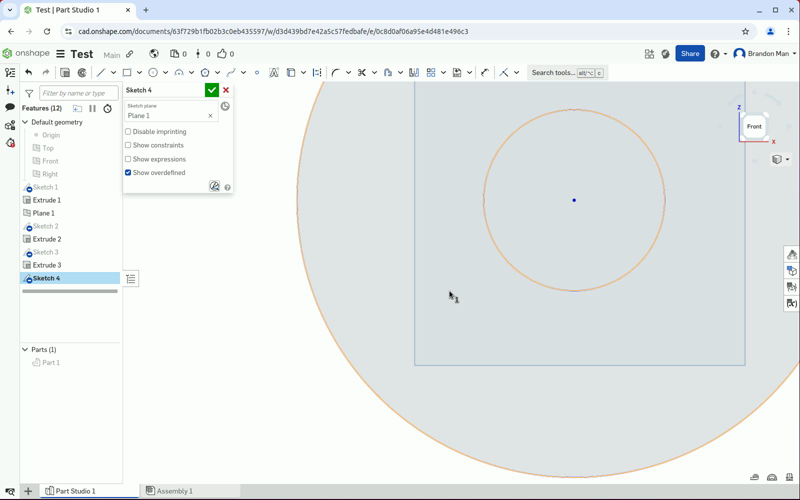
scroll(-6)
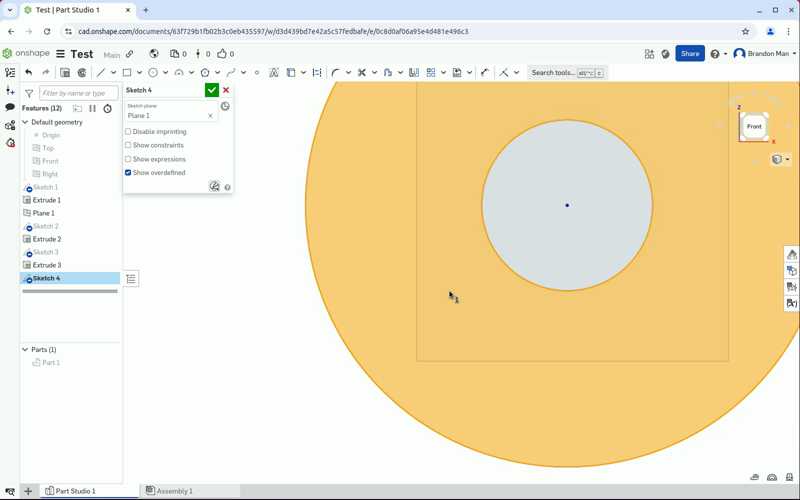
scroll(-6)
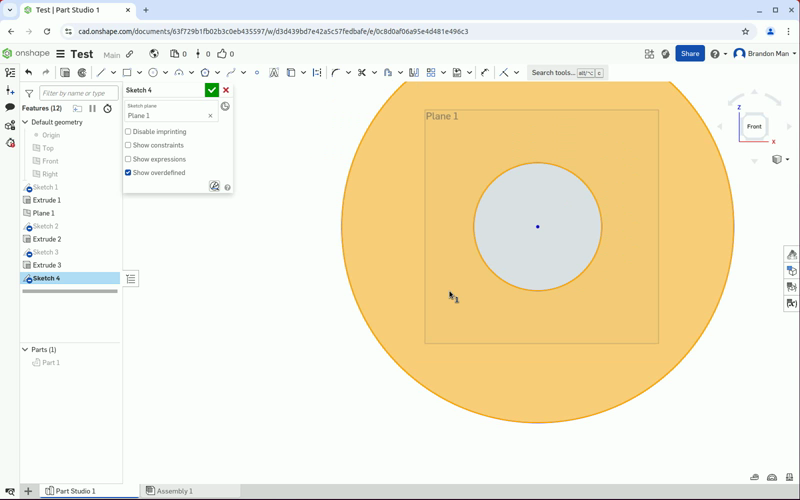
scroll(-6)
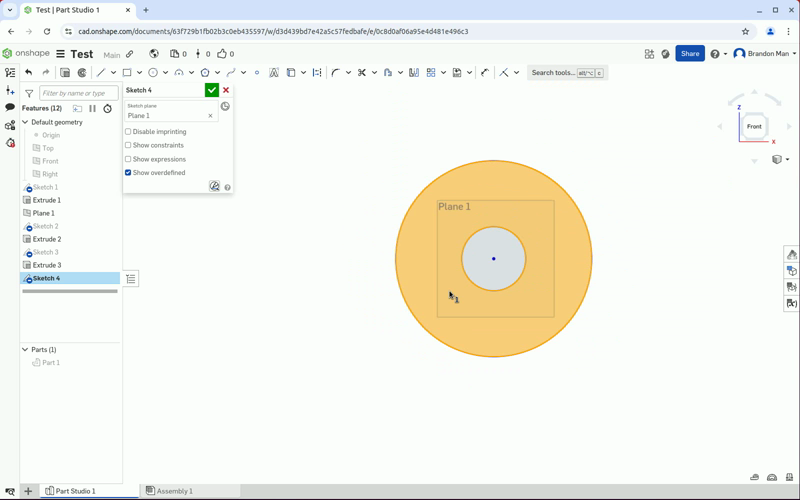
scroll(-6)
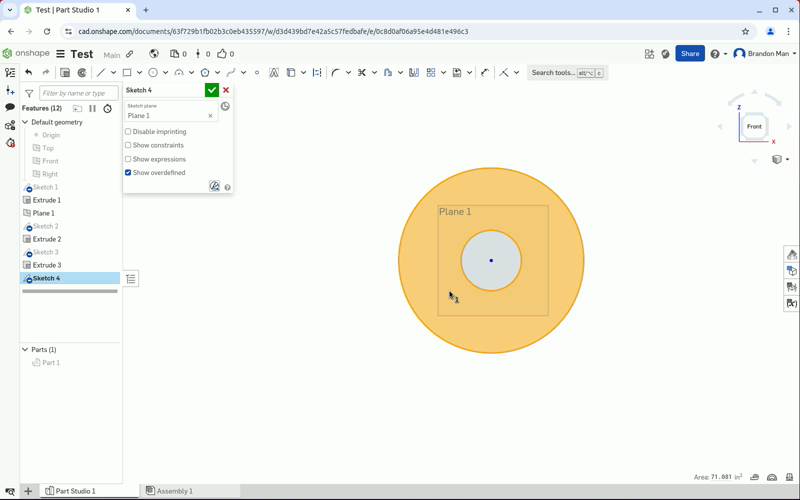
scroll(-6)
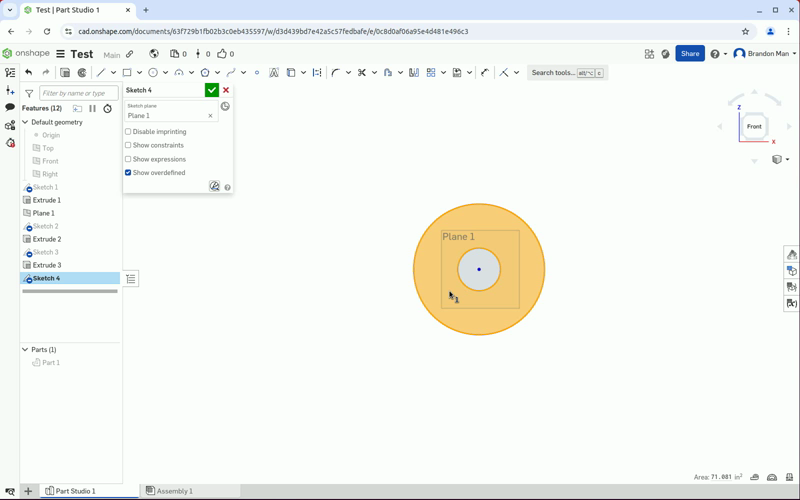
scroll(-6)
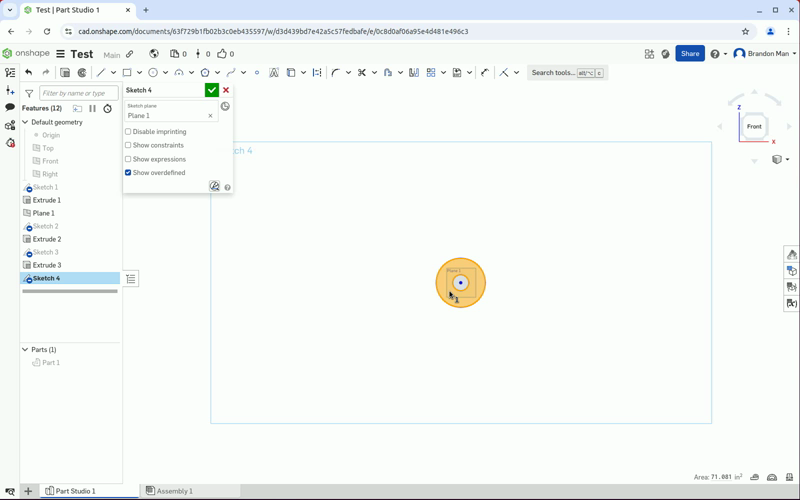
mouse_move(73, 352)
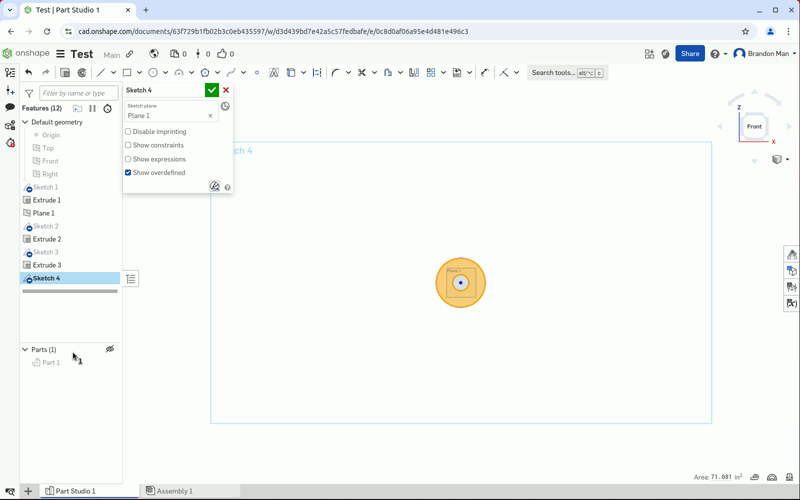
key(shift+y)
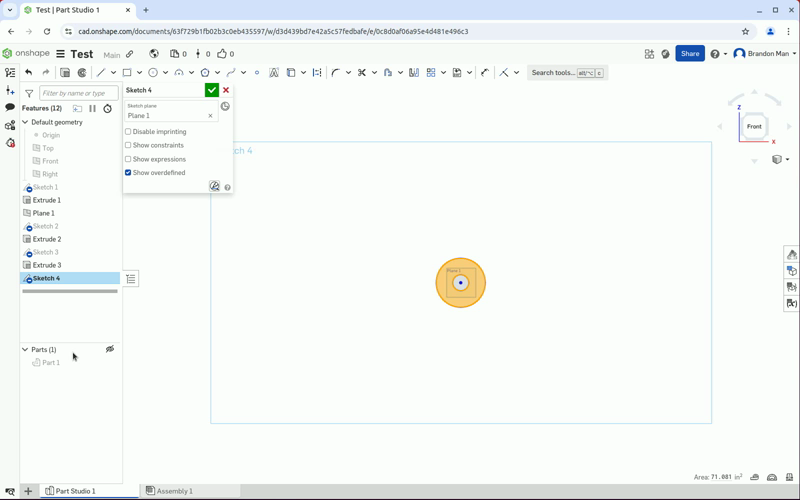
key(shift+e)
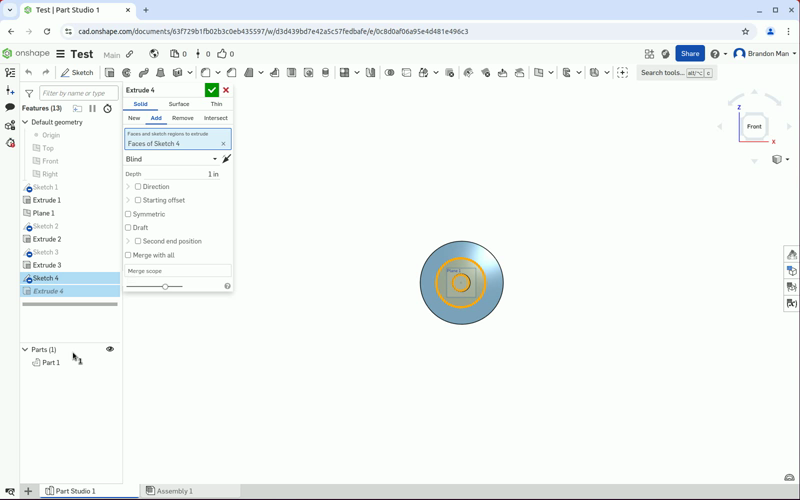
mouse_move(143, 106)
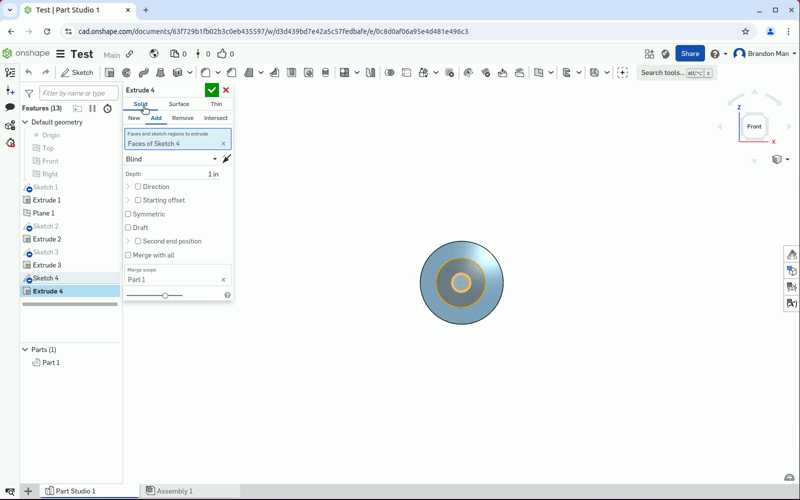
click(143, 106)
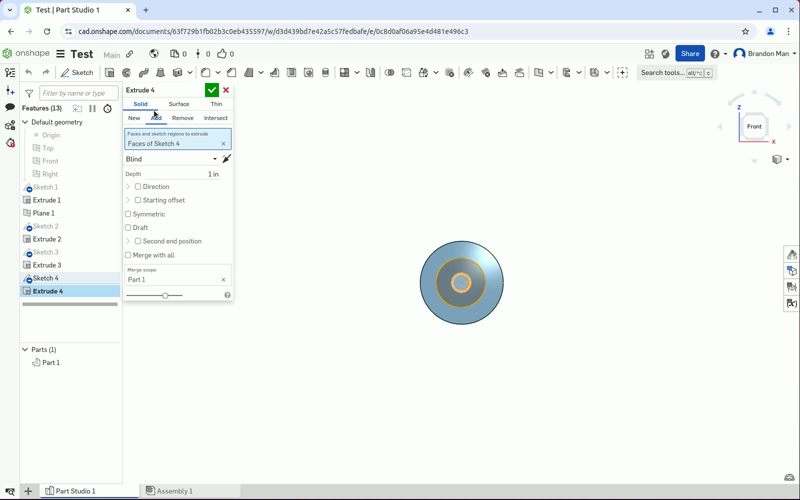
mouse_move(186, 120)
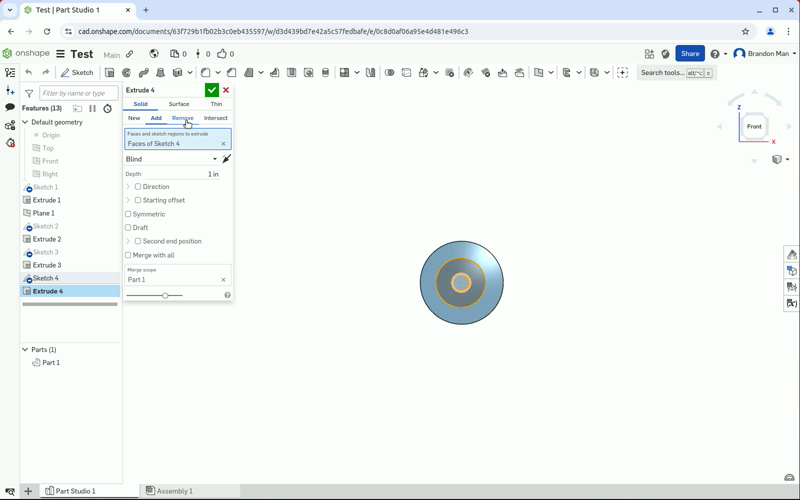
click(186, 120)
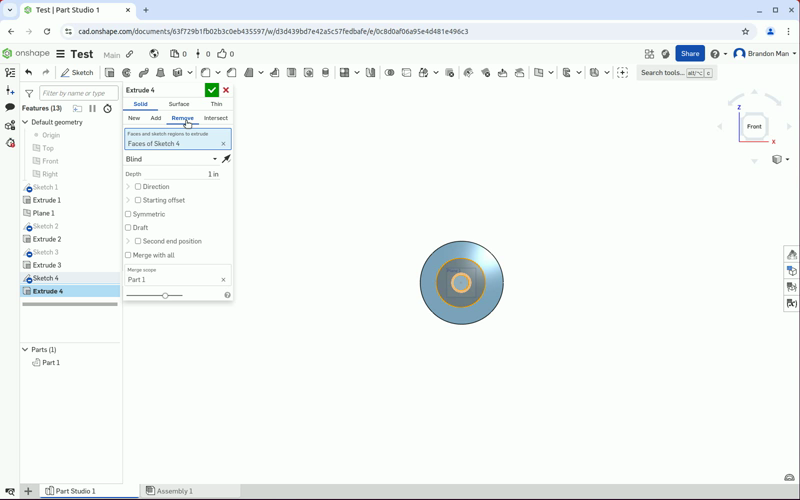
key(tab, 4)
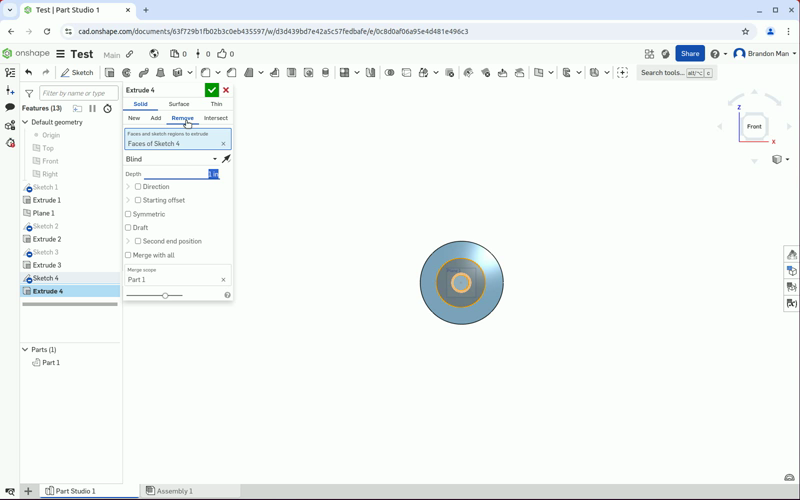
text(6.499)
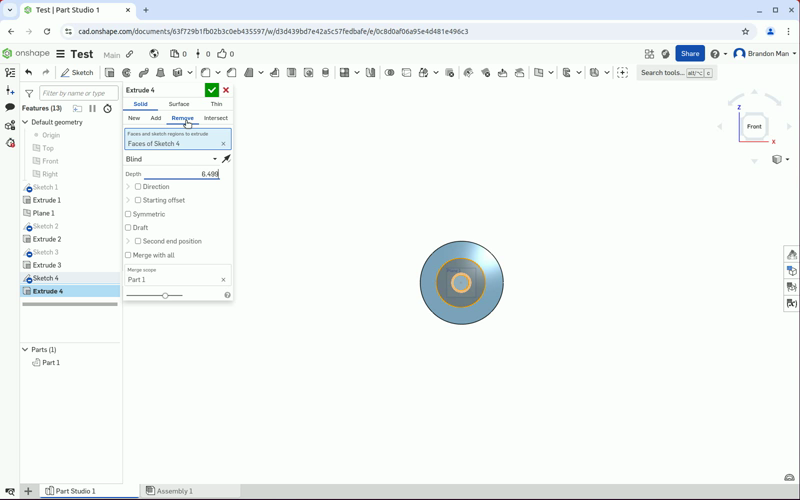
key(tab, 6)
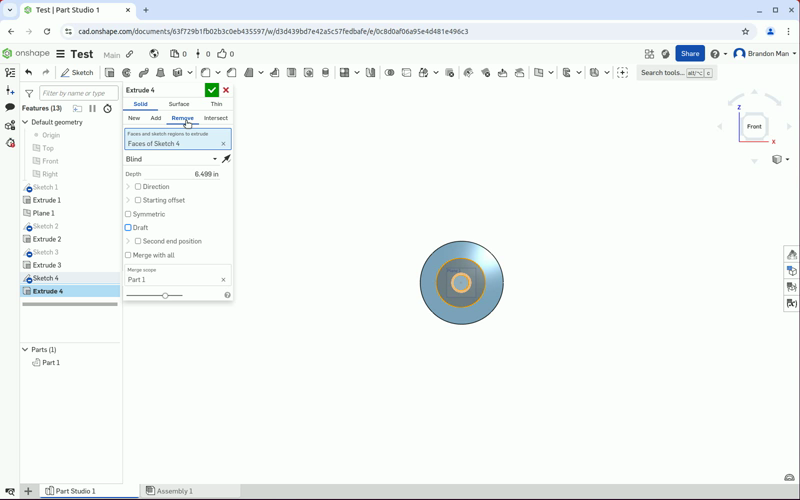
key(space)
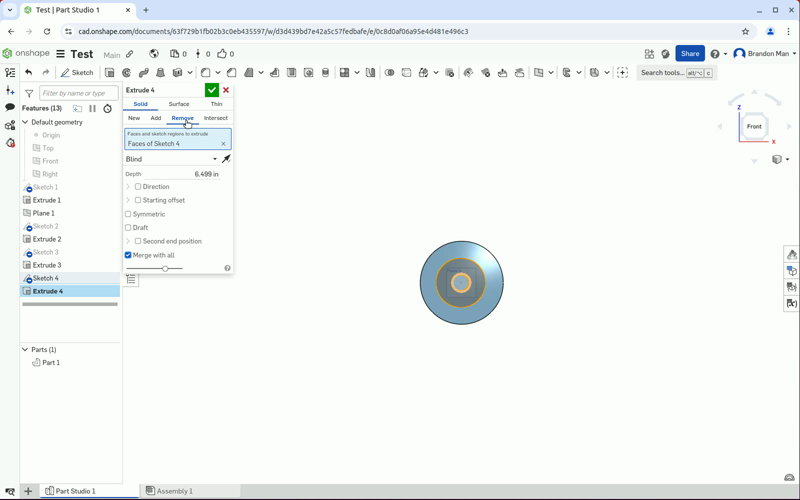
key(enter)
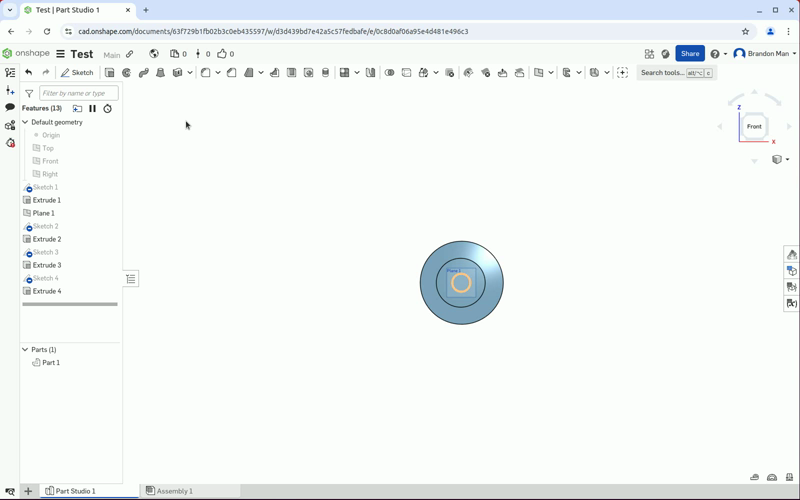
key(shift+h)
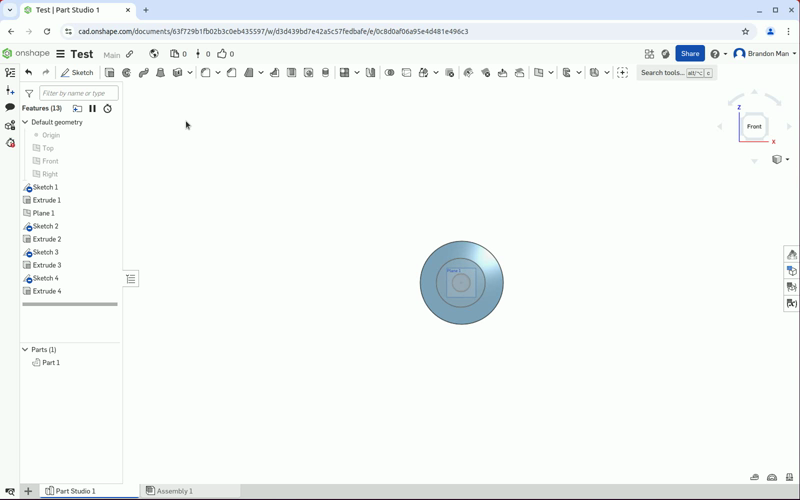
key(shift+h)
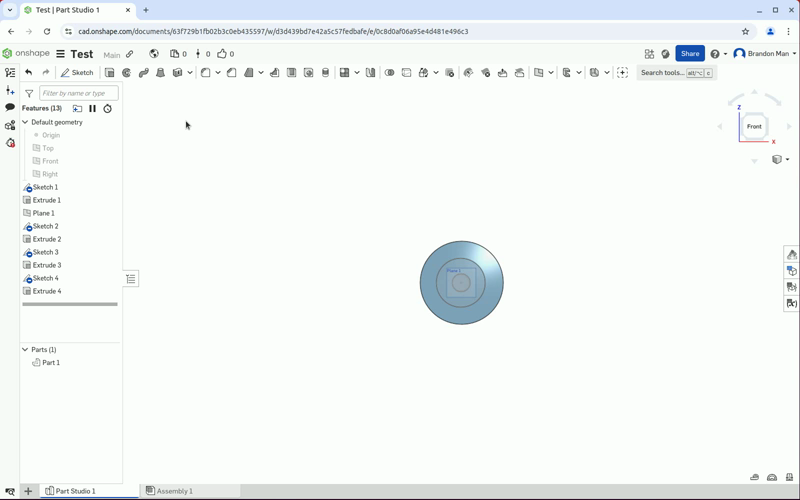
key(shift+7)
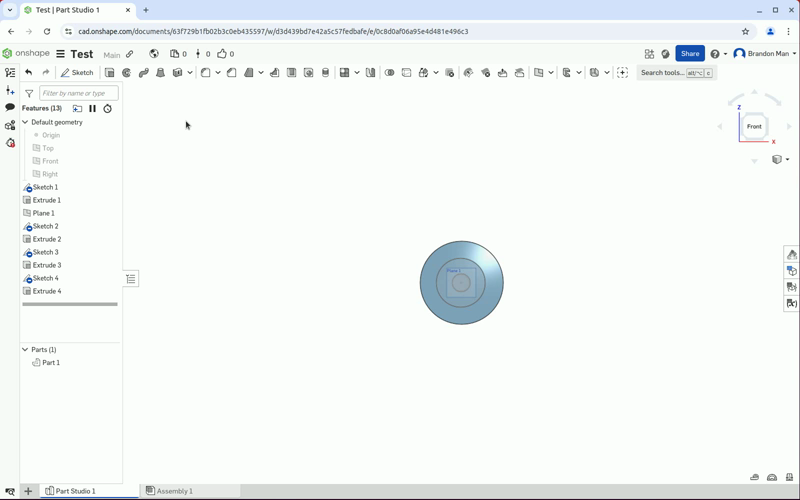
key(left, 2)
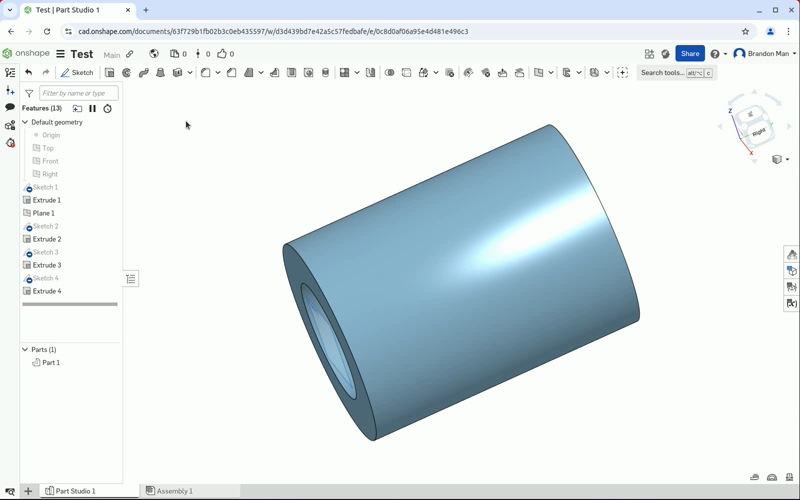
key(down, 2)
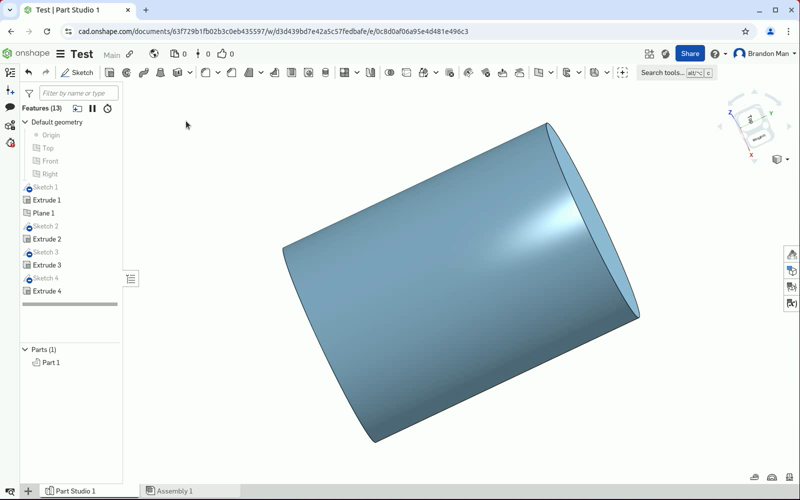
key(up, 2)
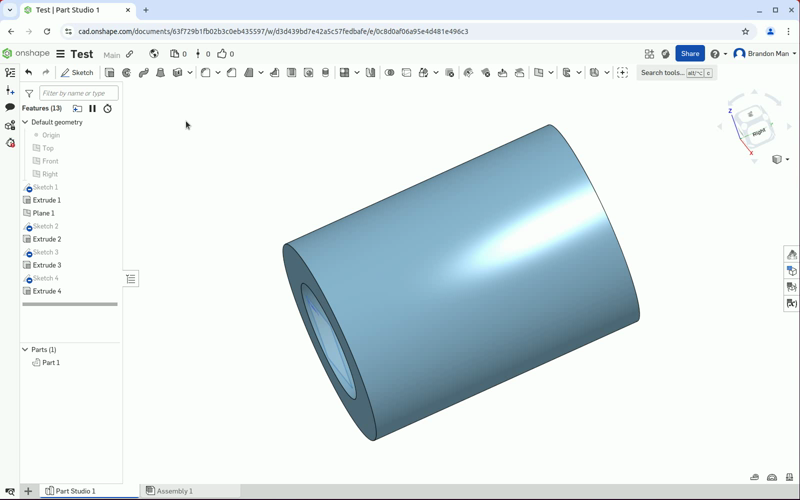
key(right, 2)
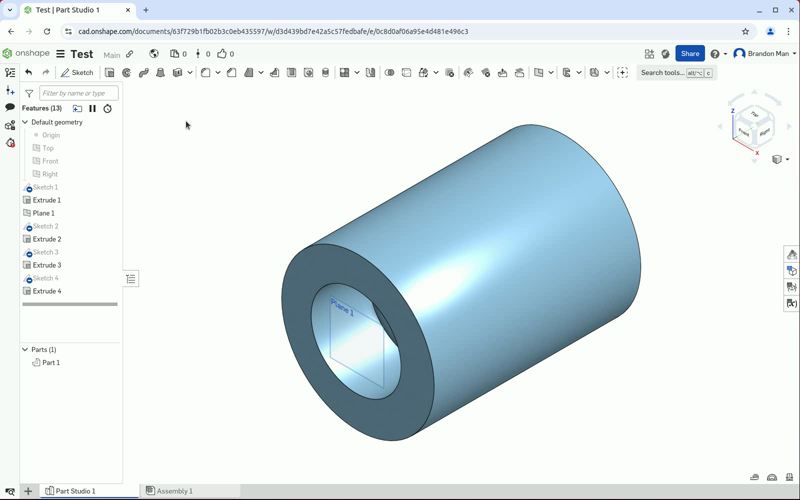
mouse_move(73, 189)
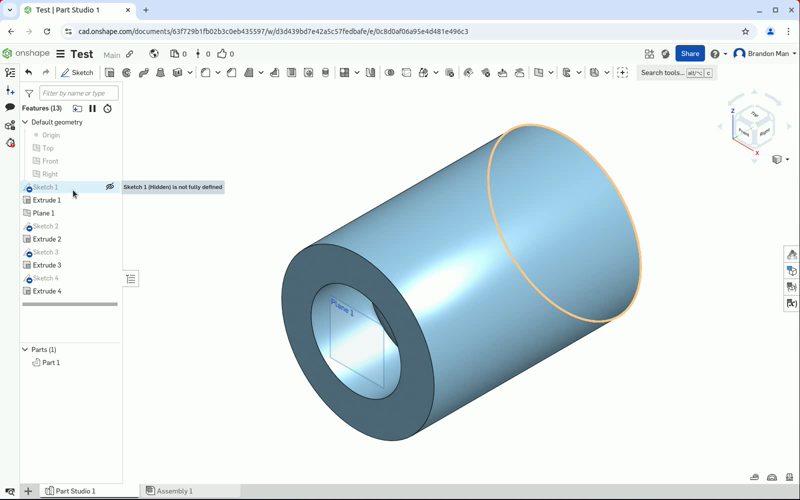
click(73, 189)